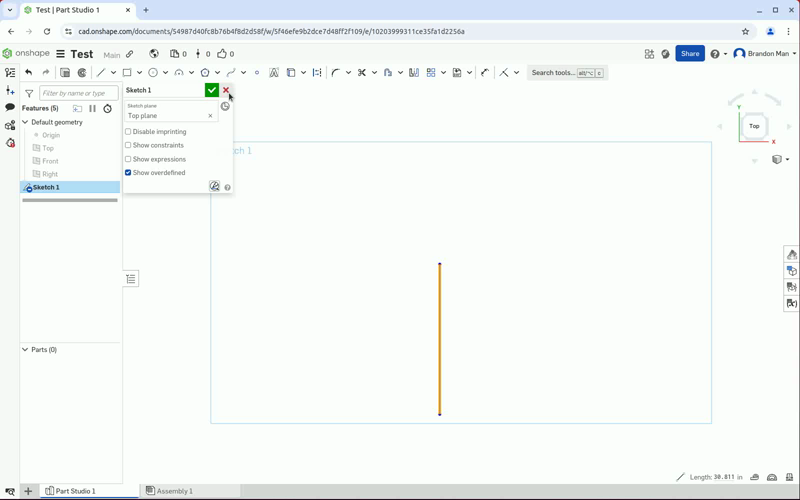
key(shift+h)
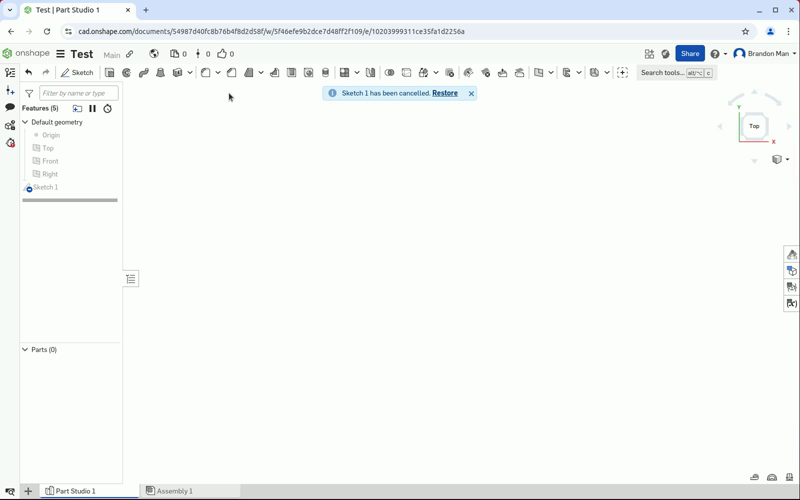
mouse_move(73, 352)
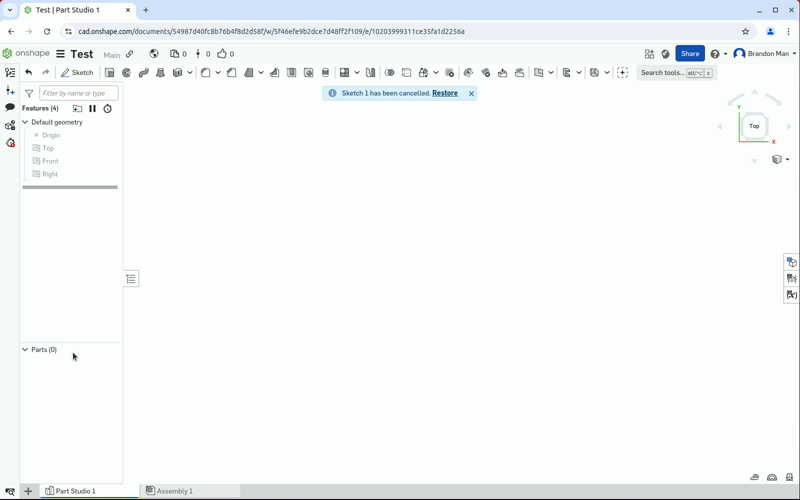
key(y)
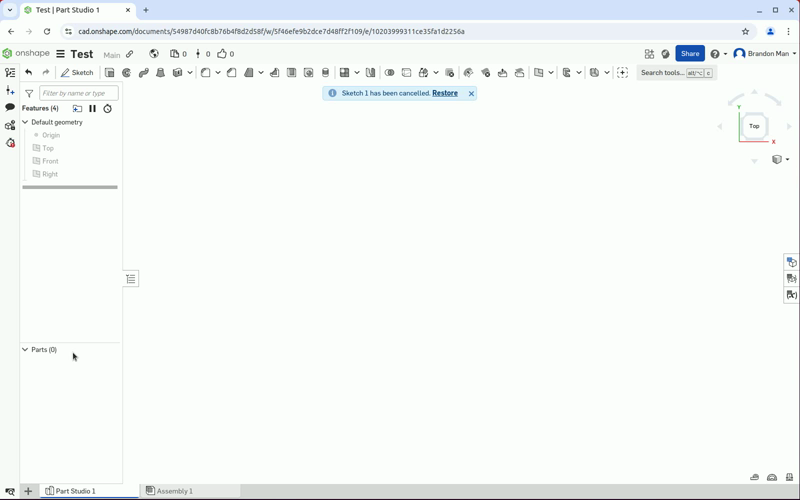
key(shift+p)
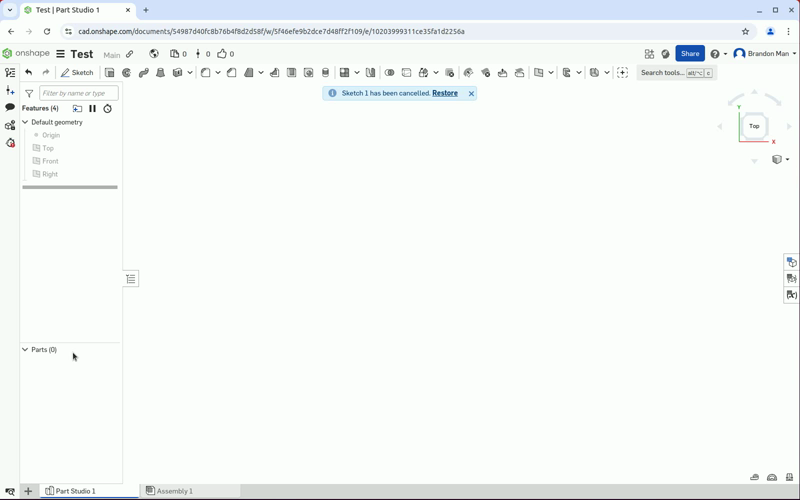
key(space)
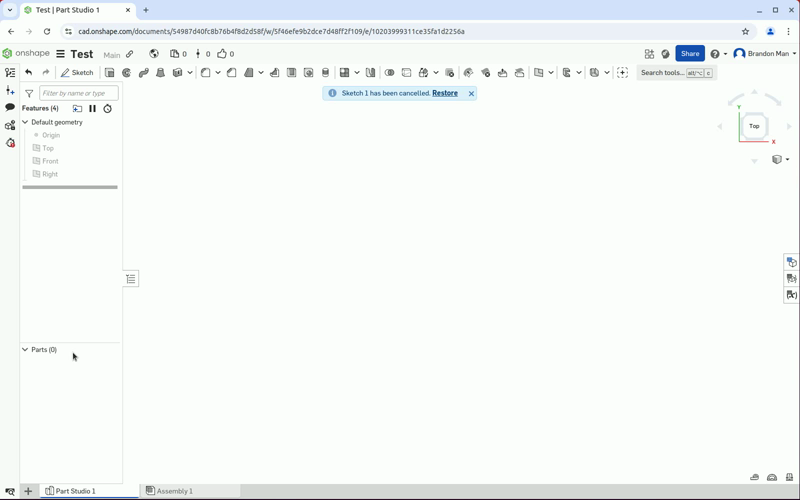
key_down(shift)
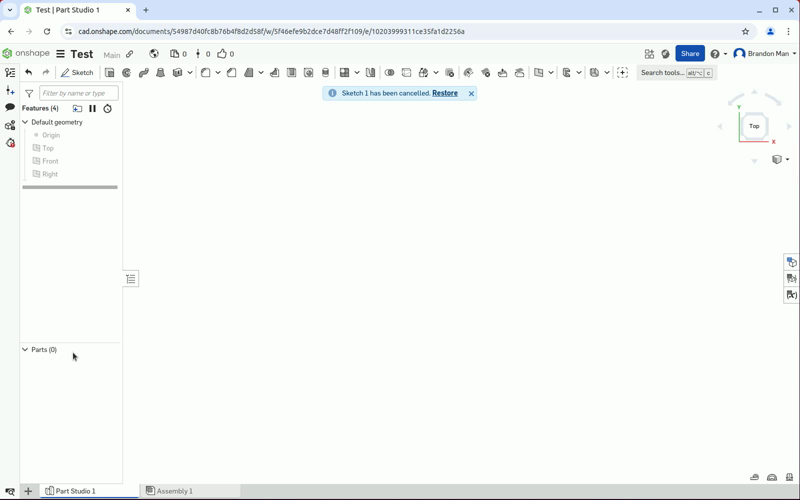
key(up)
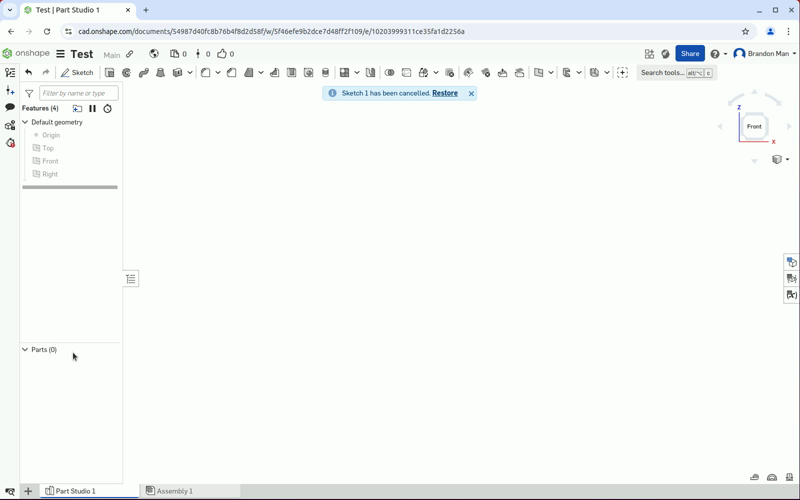
key_up(shift)
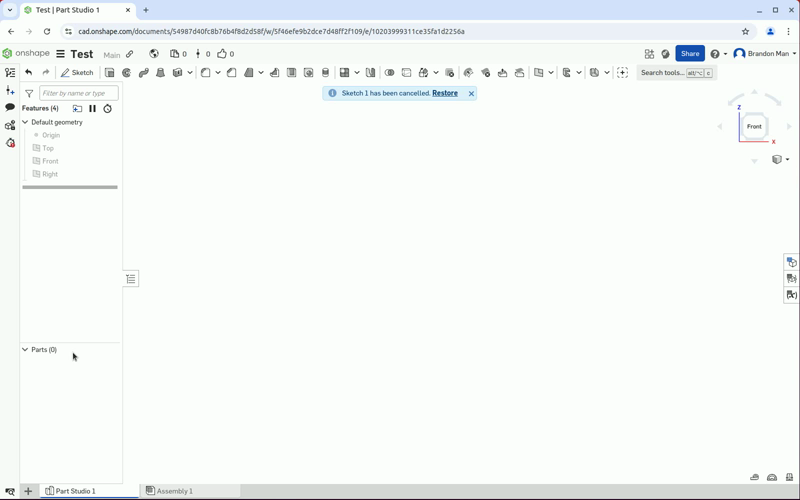
mouse_move(73, 352)
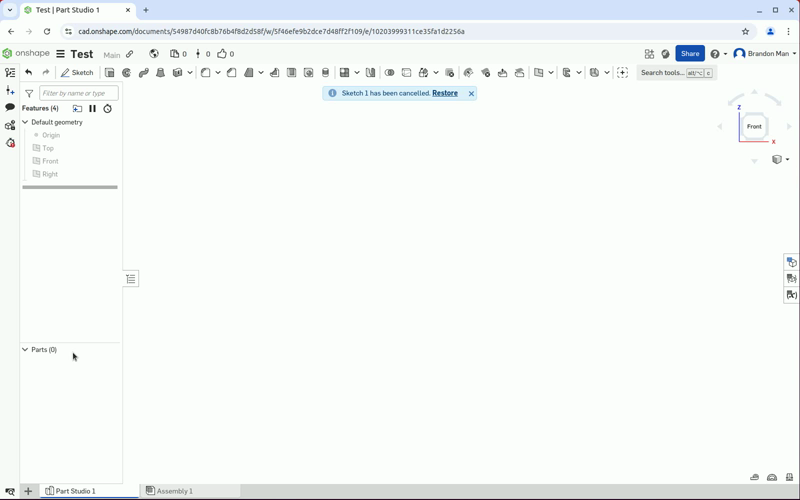
key(shift+y)
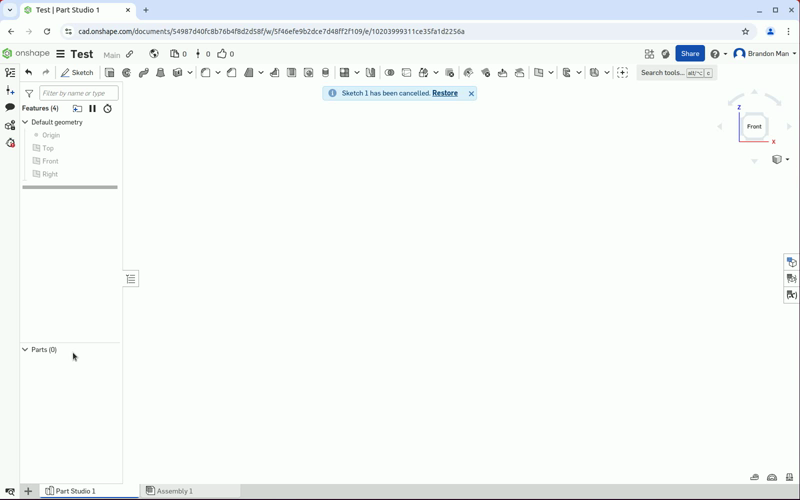
key(shift+s)
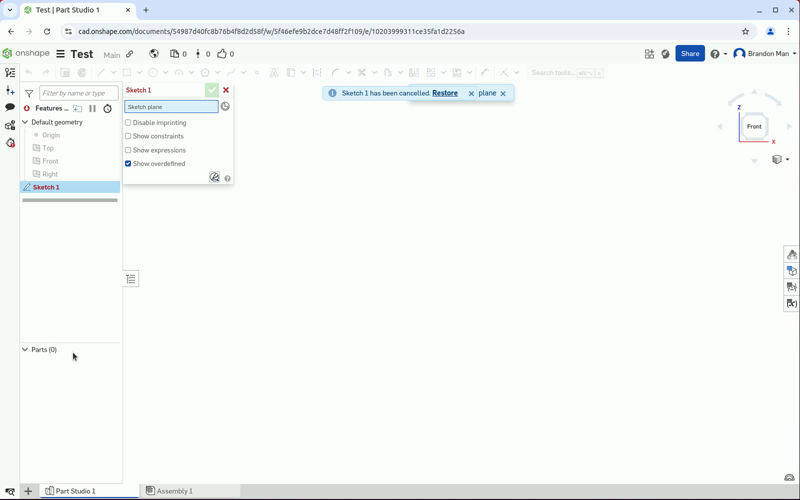
mouse_move(73, 163)
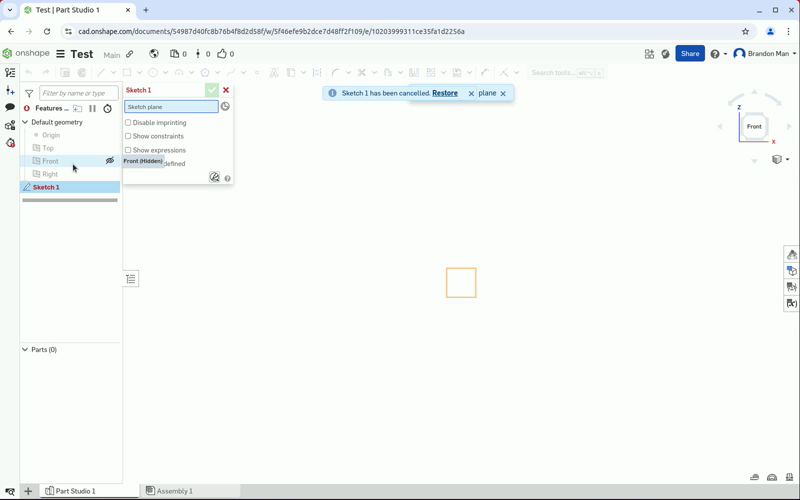
click(73, 163)
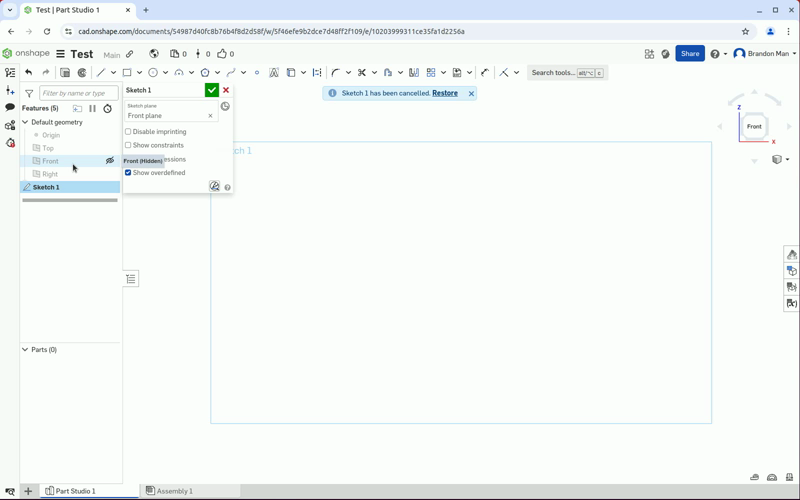
mouse_move(73, 352)
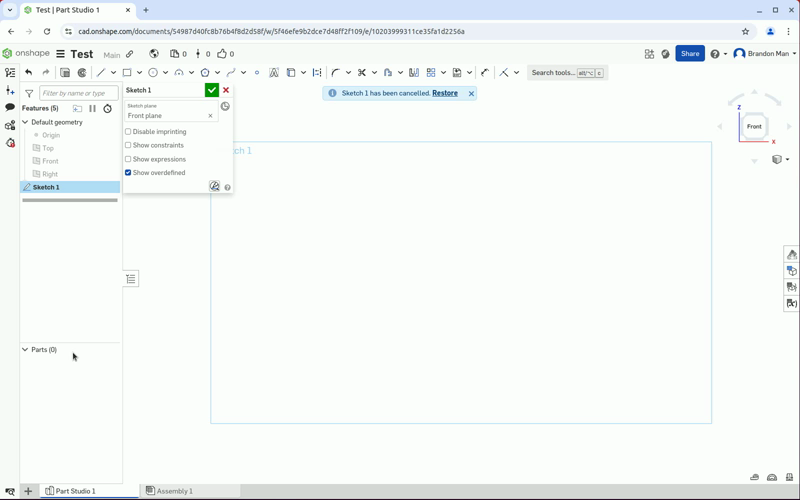
key(y)
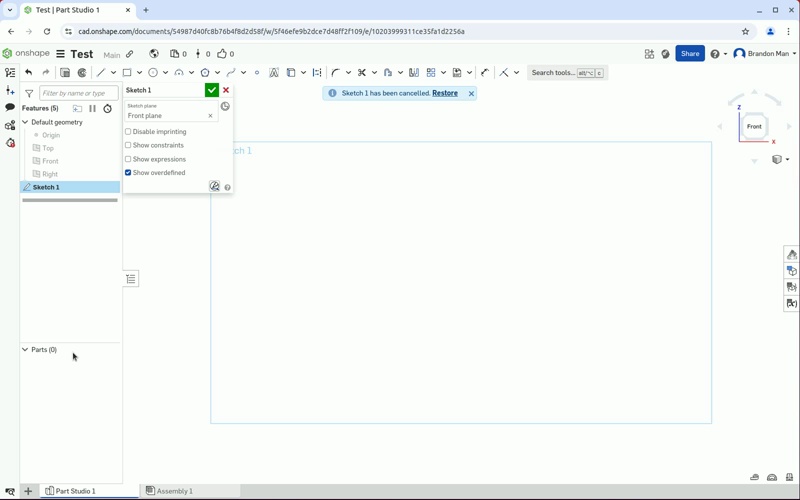
key(l)
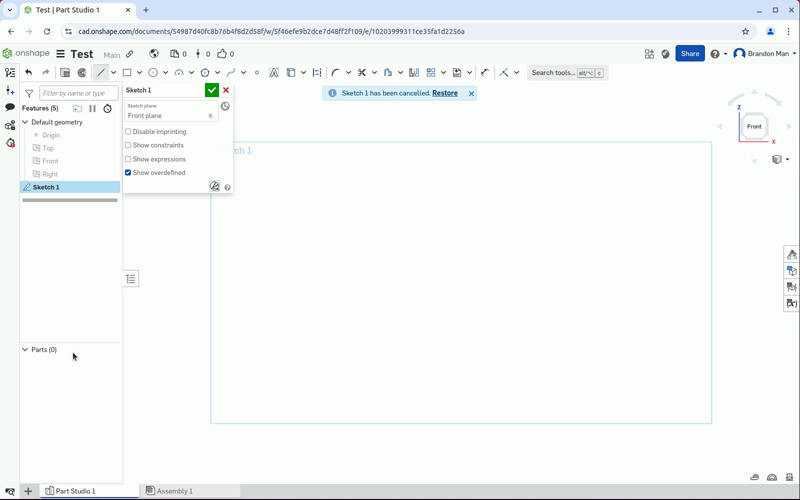
key_down(shift)
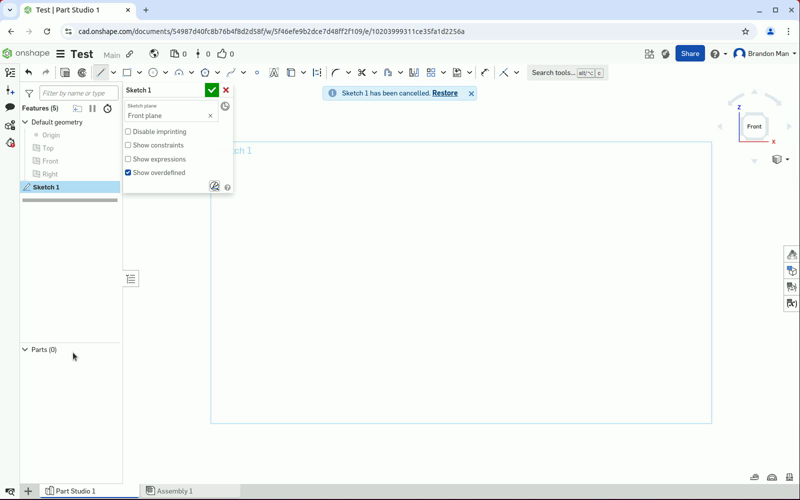
mouse_move(348, 387)
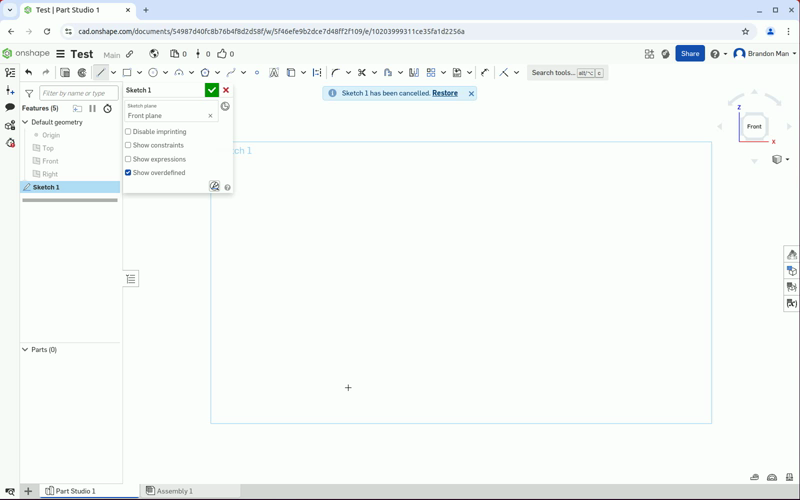
click(348, 387)
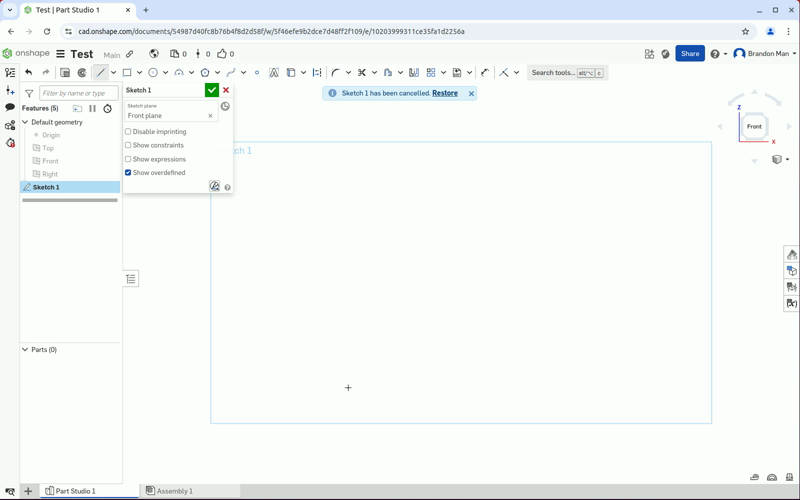
key_up(shift)
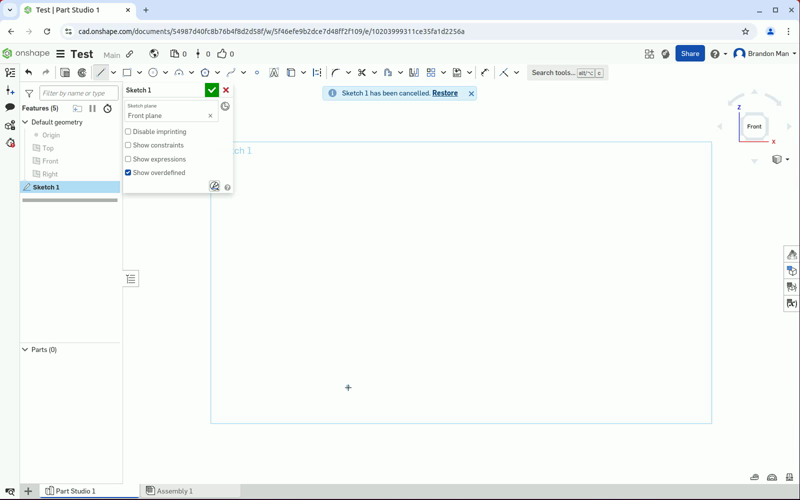
key_down(shift)
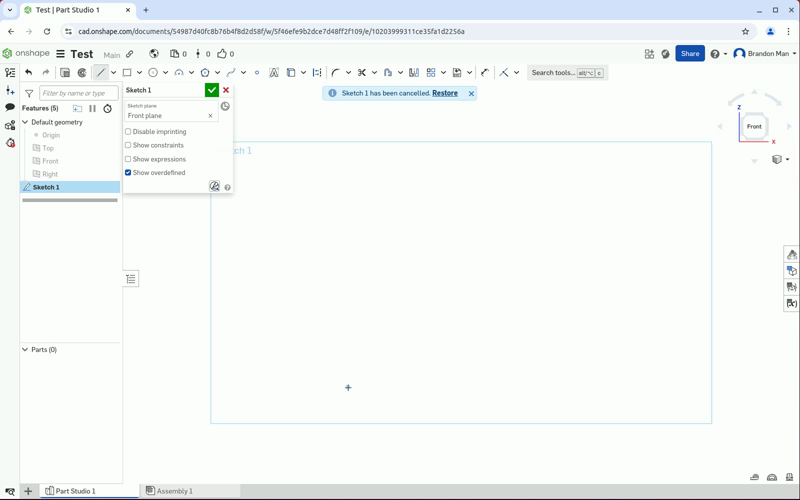
mouse_move(414, 387)
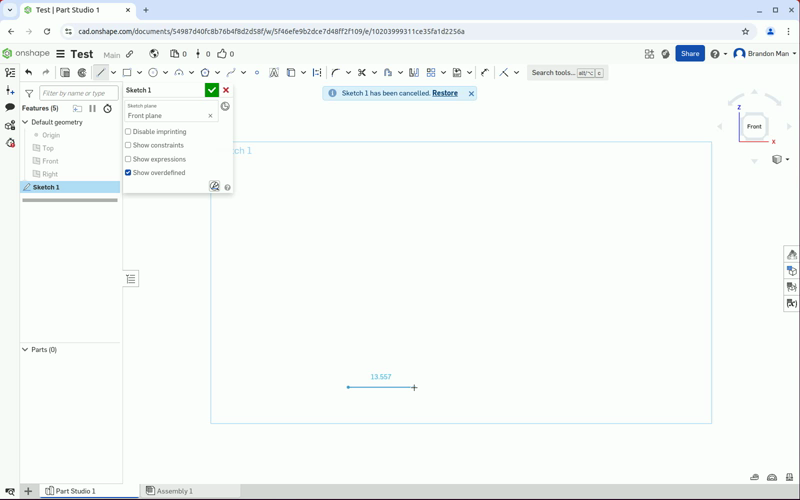
click(414, 387)
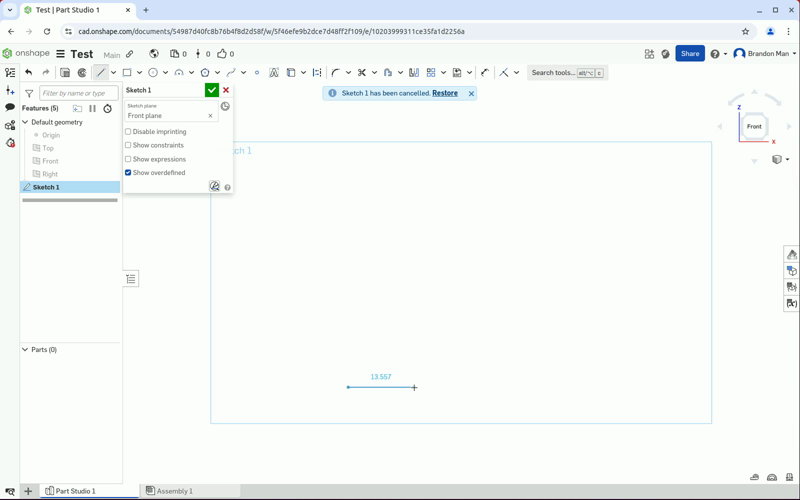
key_up(shift)
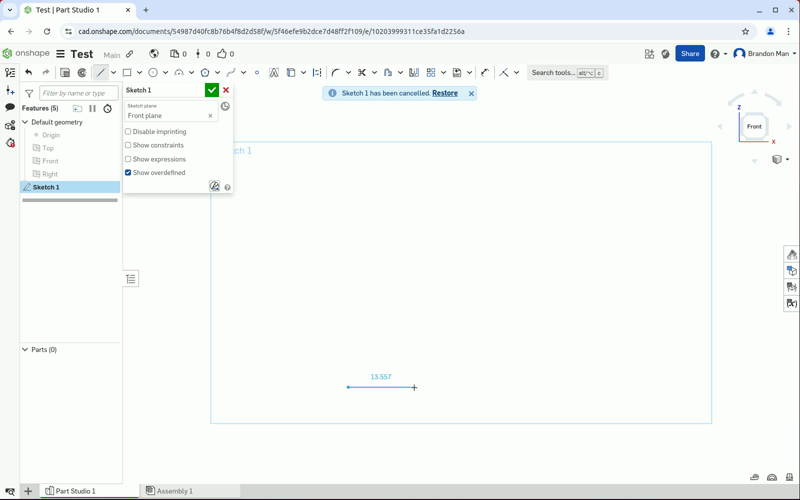
key_down(shift)
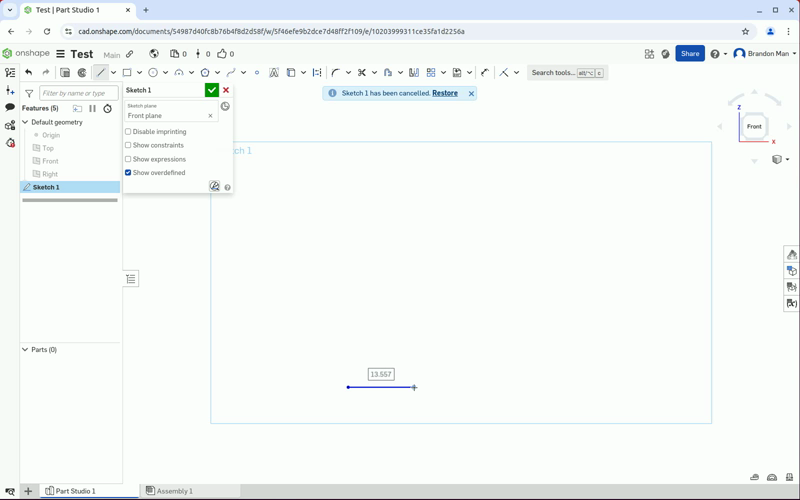
mouse_move(414, 248)
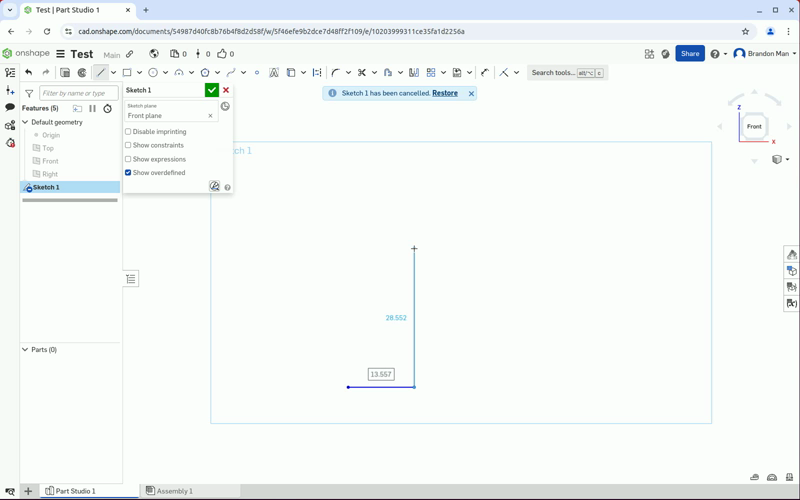
click(414, 248)
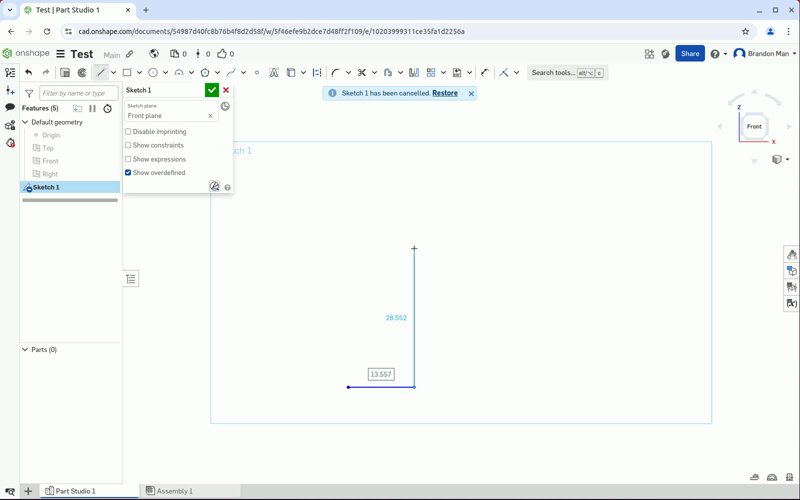
key_up(shift)
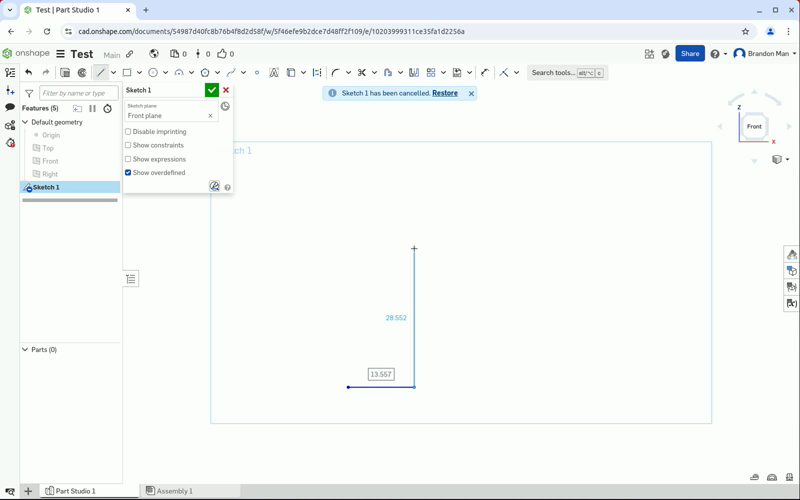
key_down(shift)
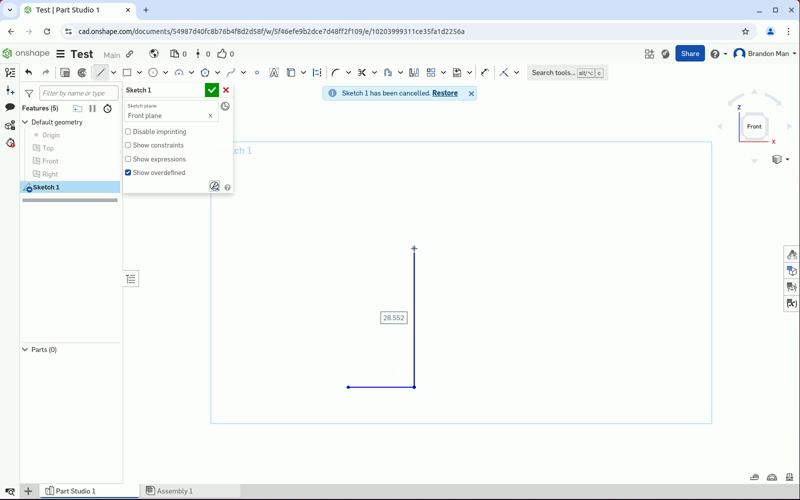
mouse_move(503, 248)
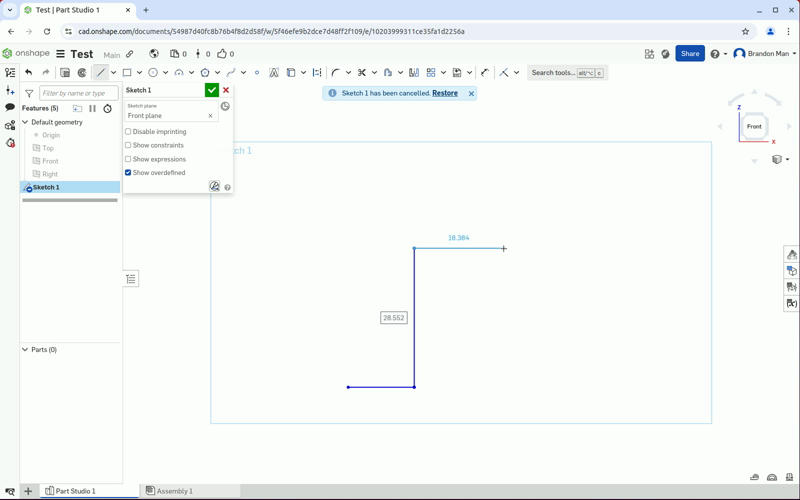
click(503, 248)
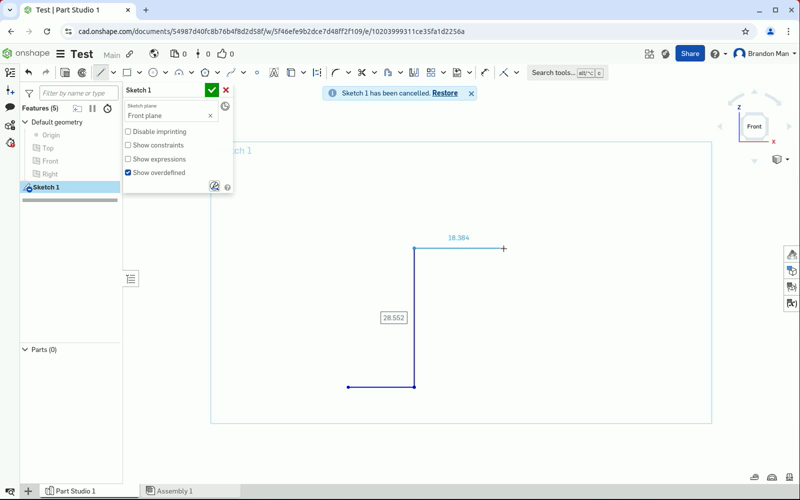
key_up(shift)
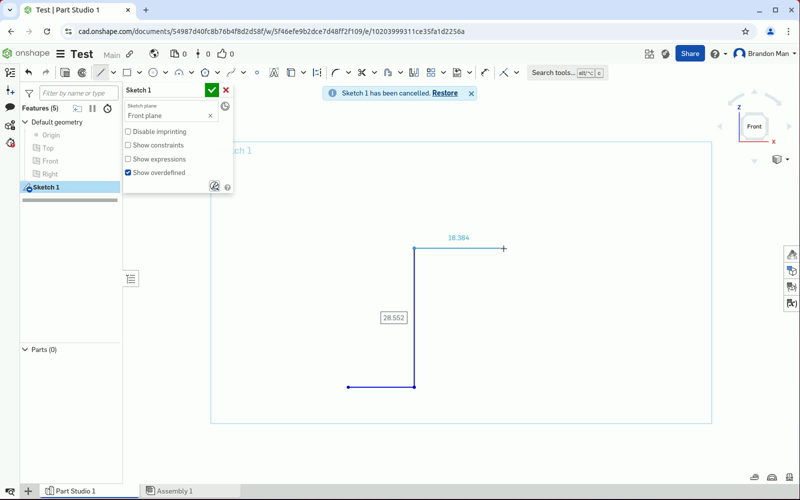
key_down(shift)
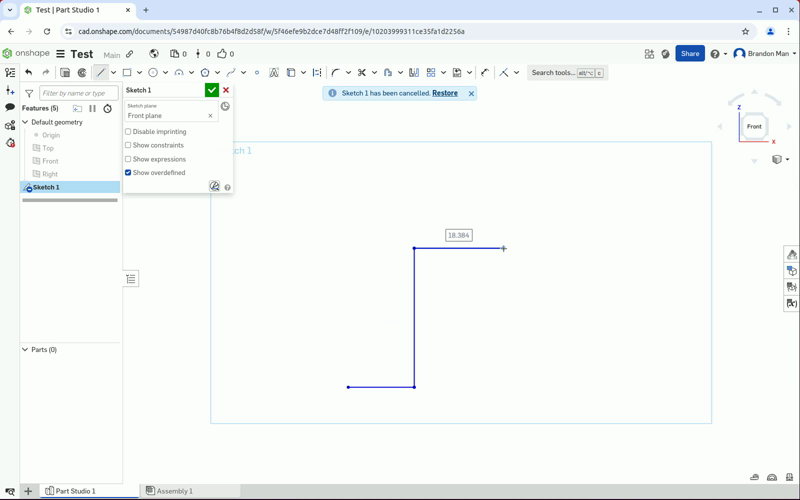
mouse_move(503, 387)
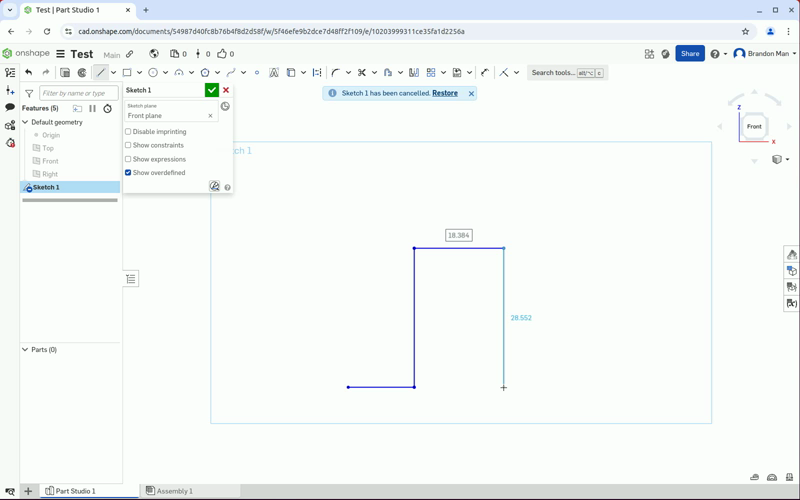
click(503, 387)
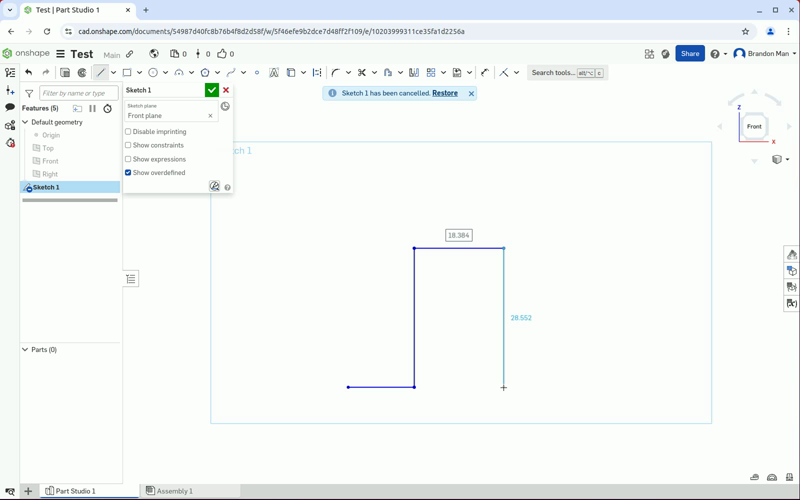
key_up(shift)
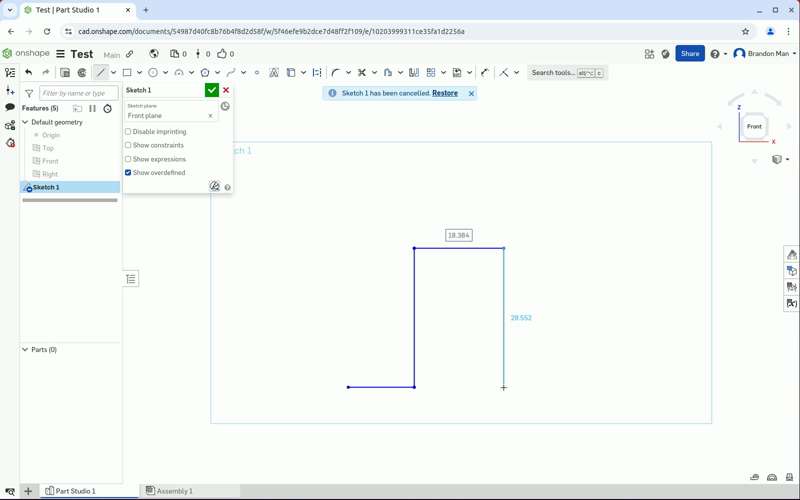
key_down(shift)
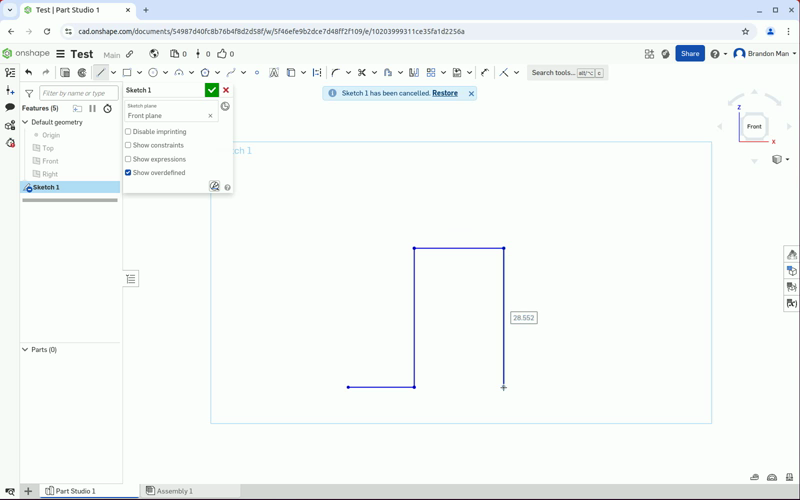
mouse_move(572, 387)
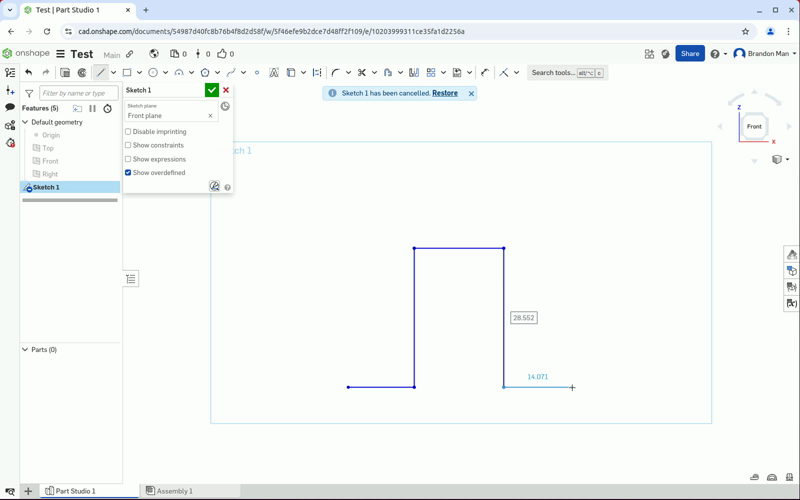
click(572, 387)
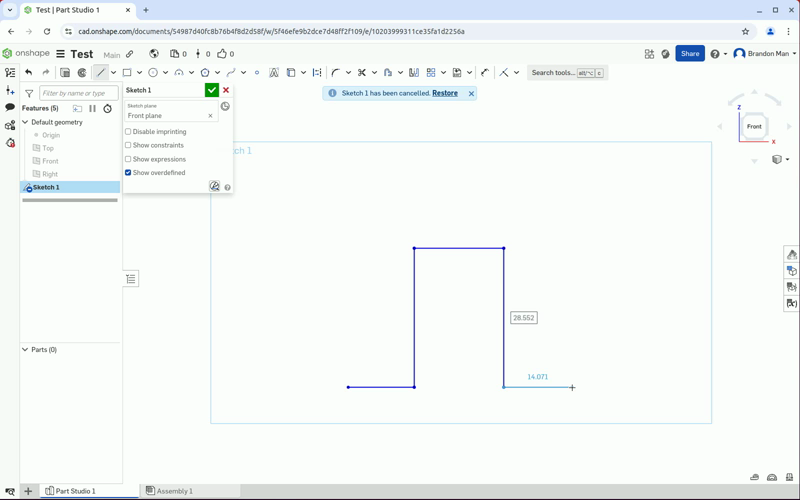
key_up(shift)
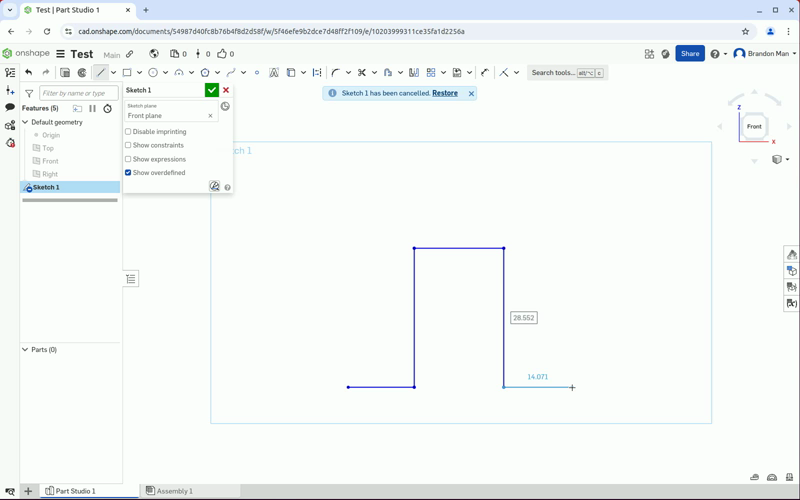
key_down(shift)
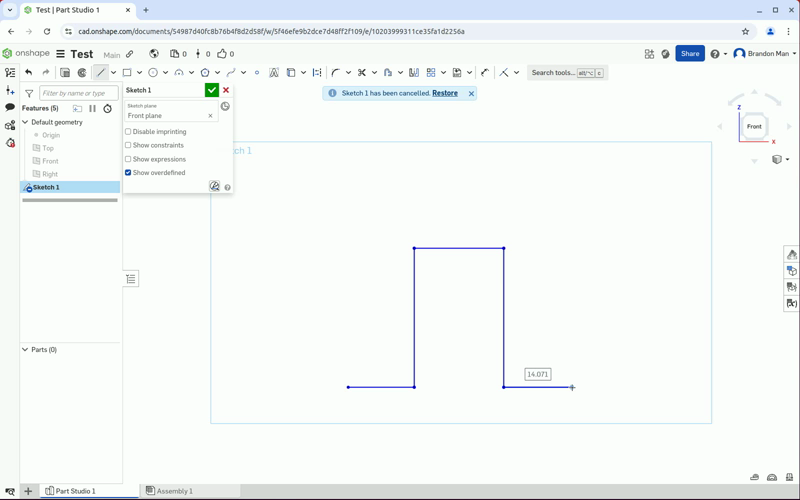
mouse_move(572, 179)
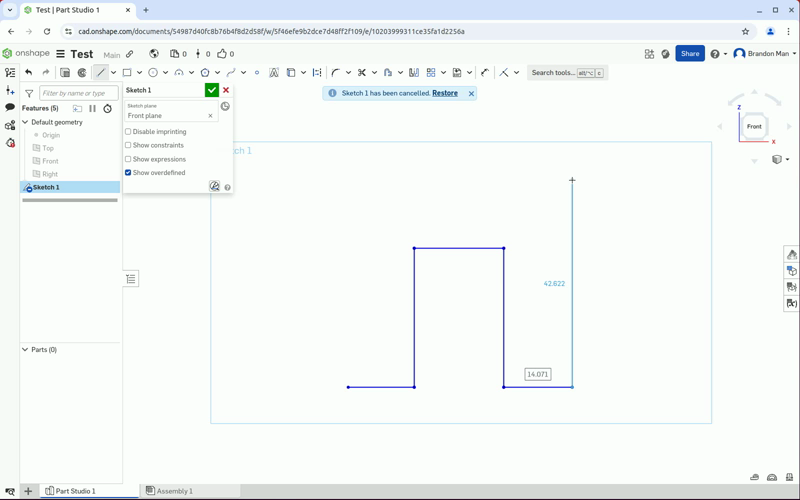
click(572, 179)
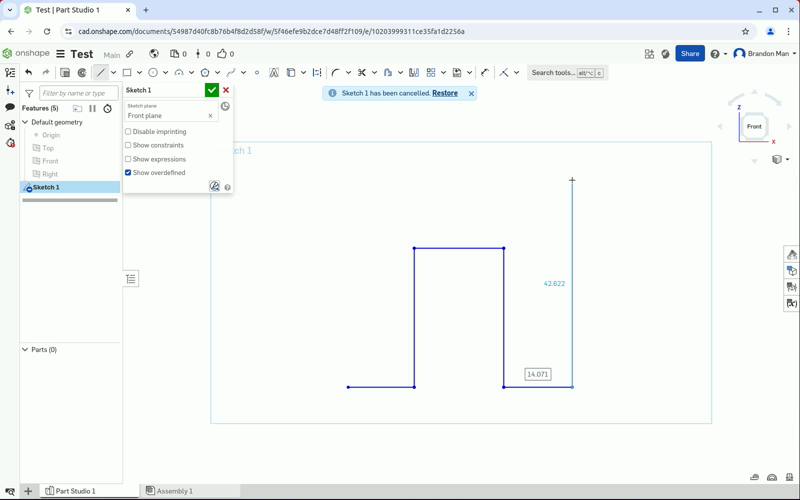
key_up(shift)
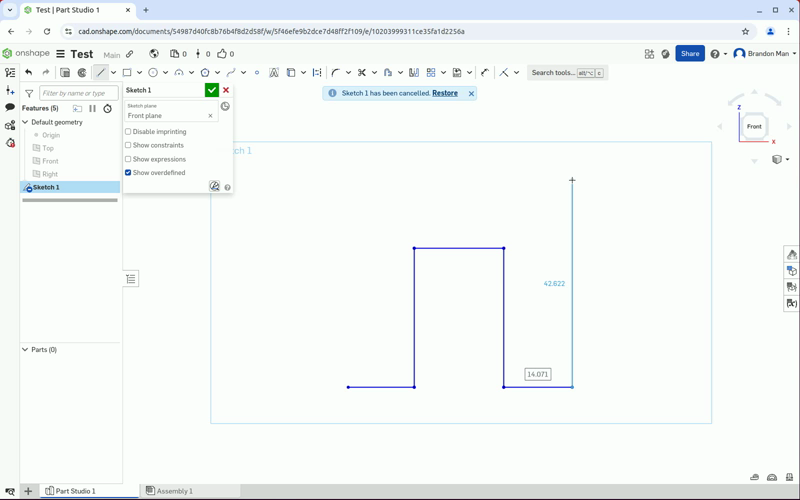
key_down(shift)
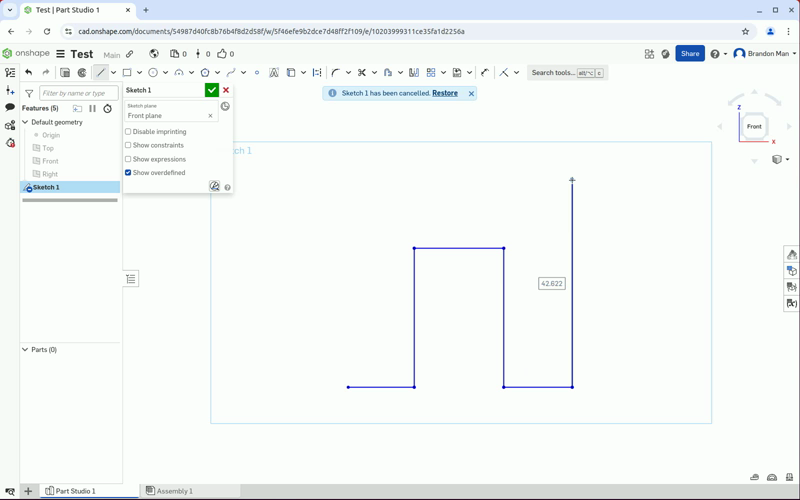
mouse_move(348, 179)
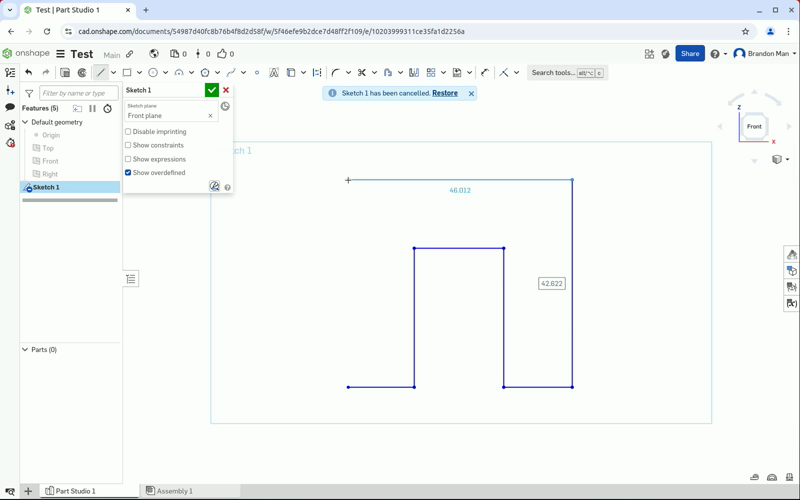
click(348, 179)
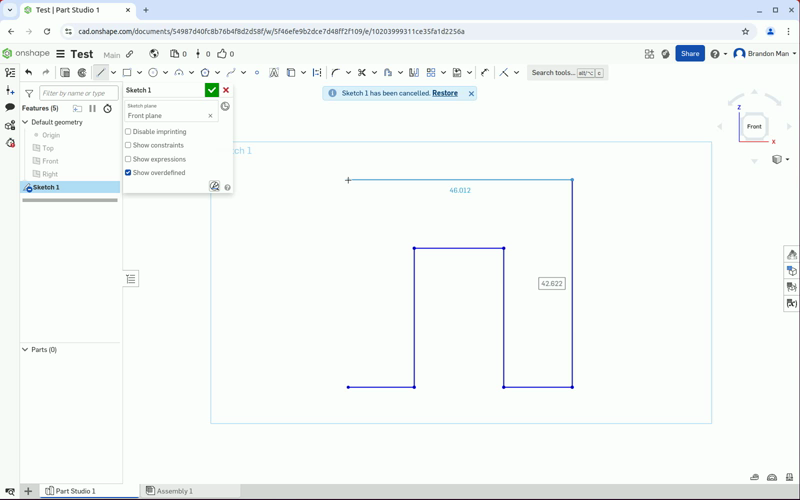
key_up(shift)
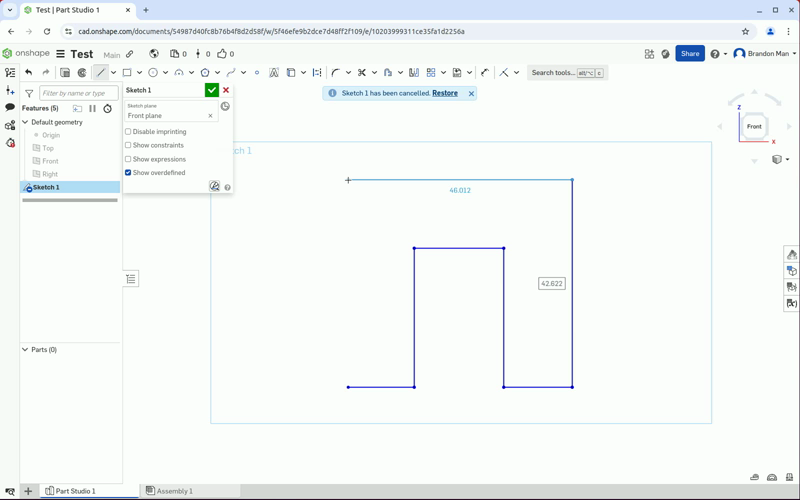
key_down(shift)
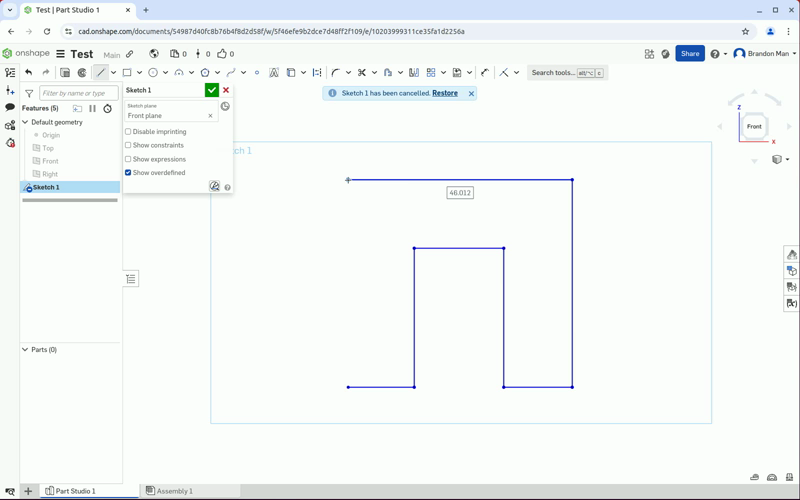
mouse_move(348, 387)
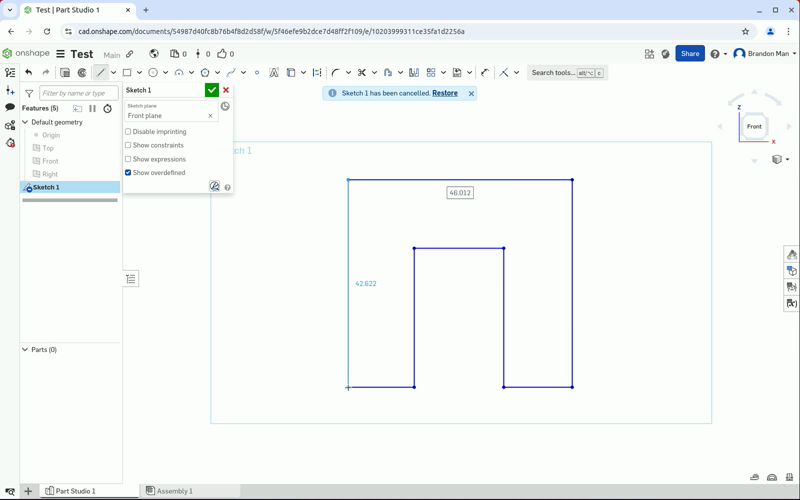
key_up(shift)
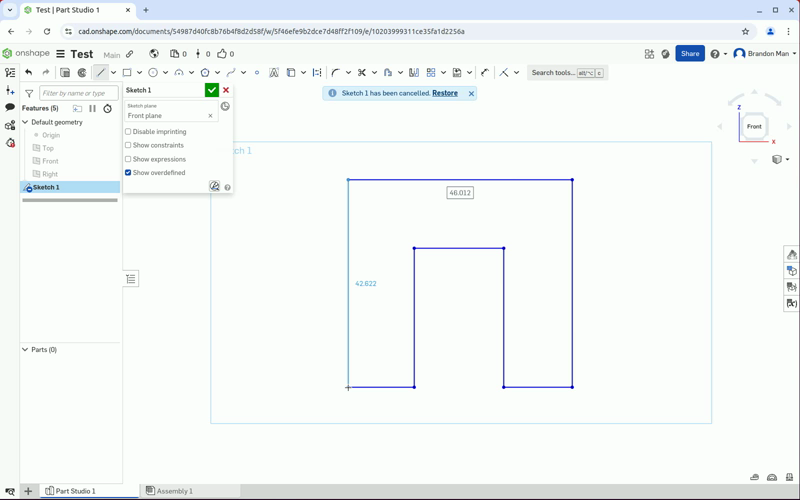
click(348, 387)
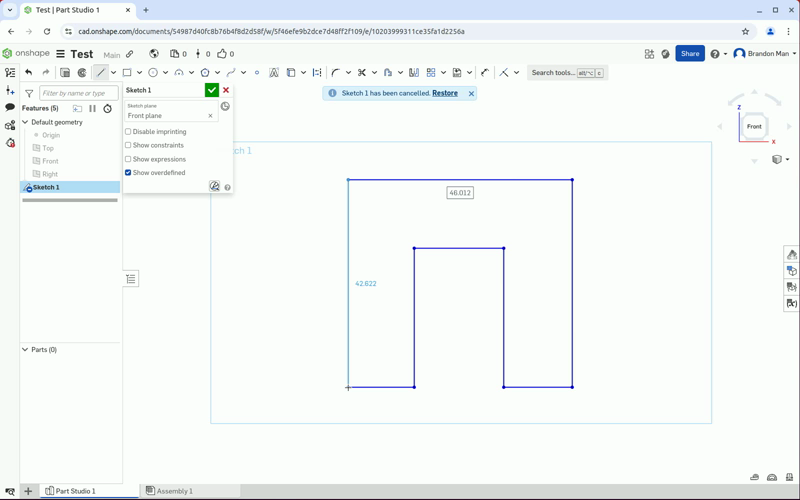
key(esc)
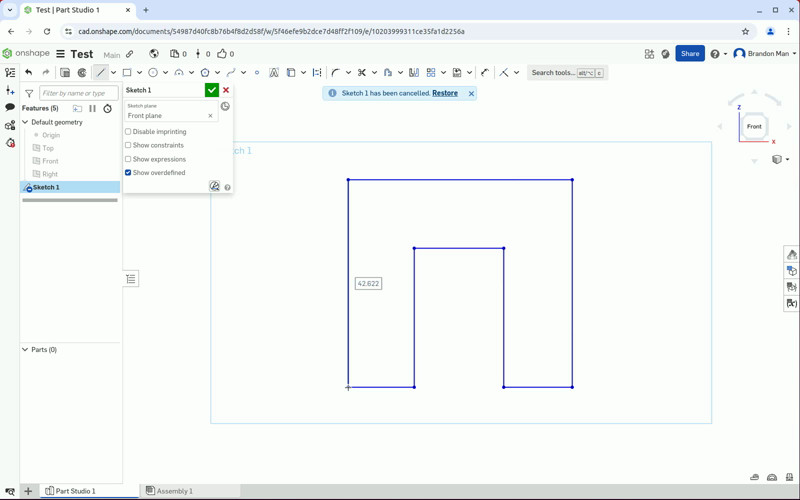
mouse_move(390, 349)
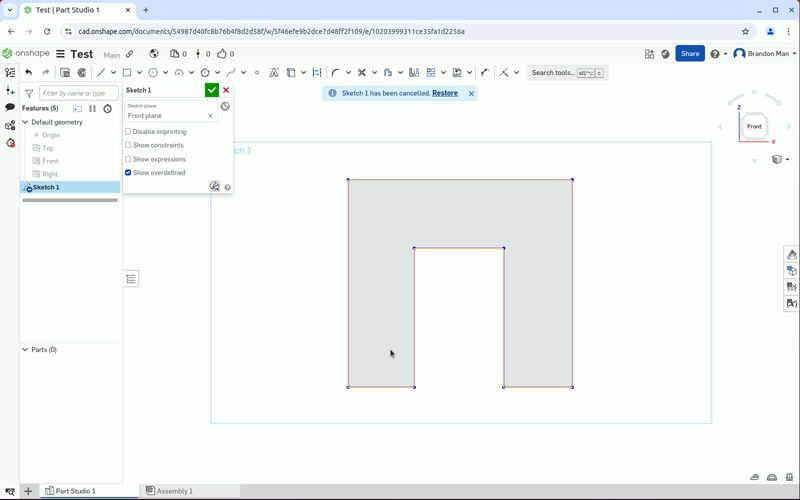
click(390, 349)
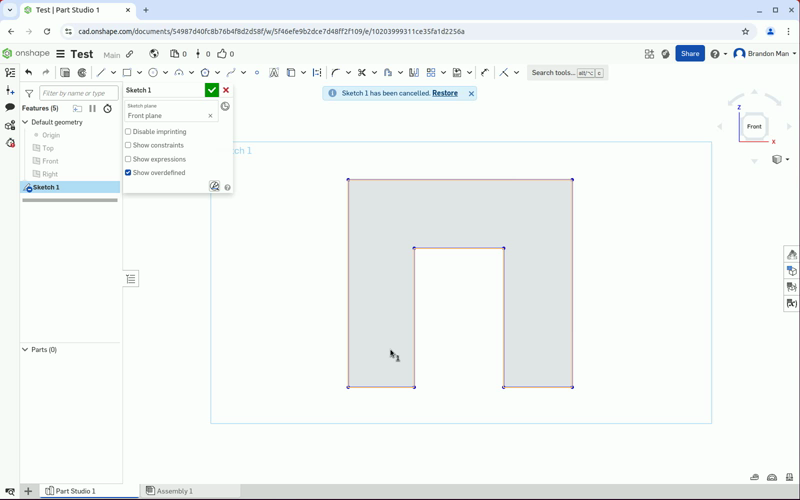
mouse_move(73, 352)
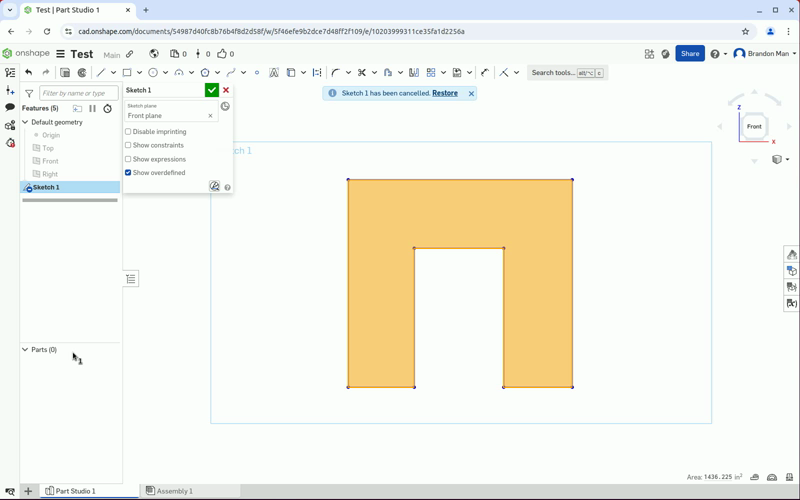
key(shift+y)
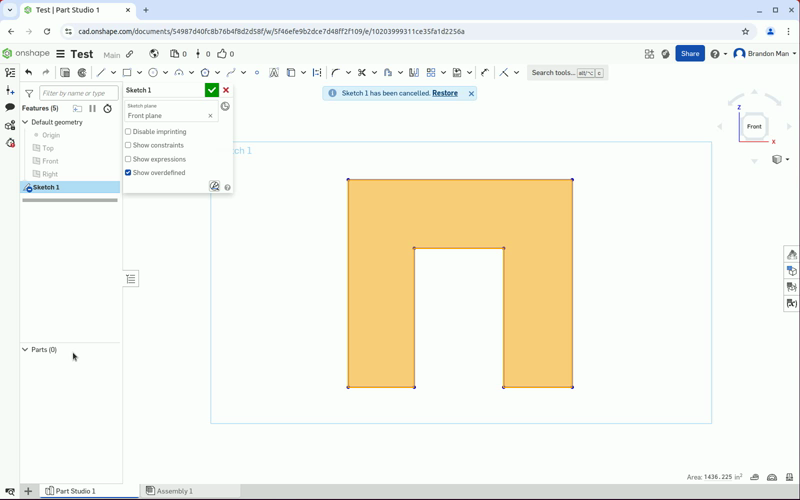
key(shift+e)
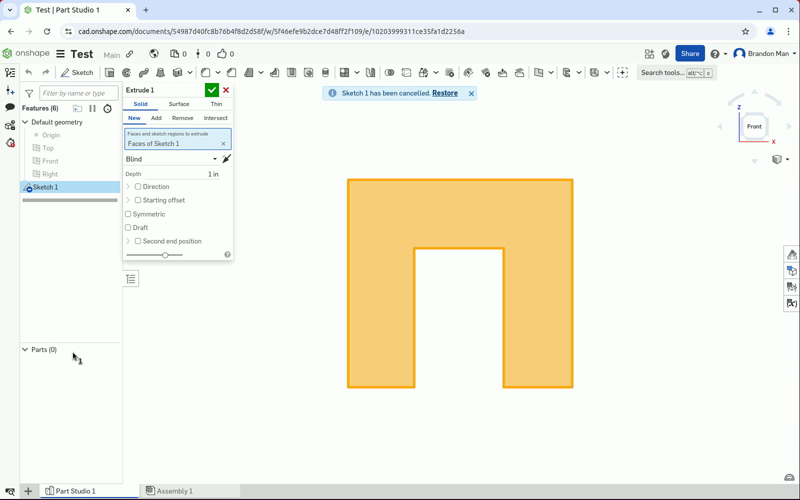
mouse_move(143, 106)
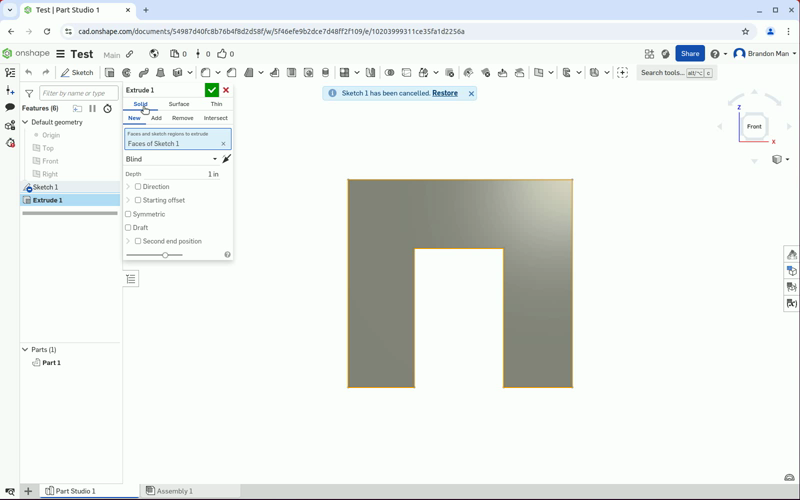
click(143, 106)
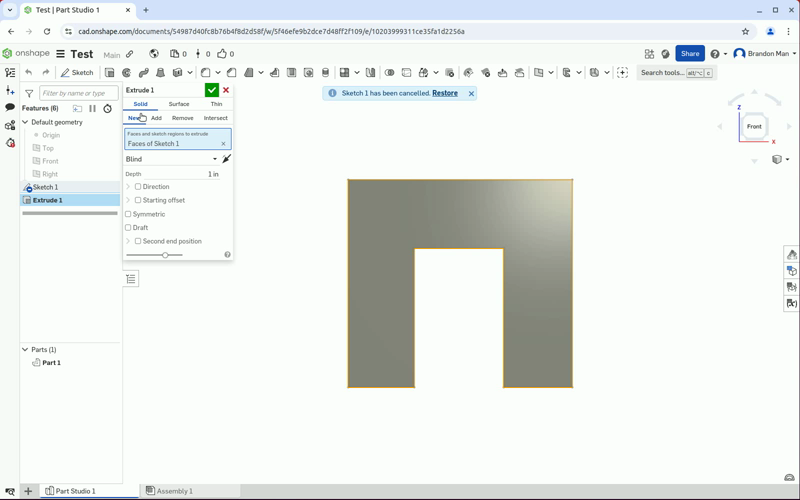
mouse_move(137, 120)
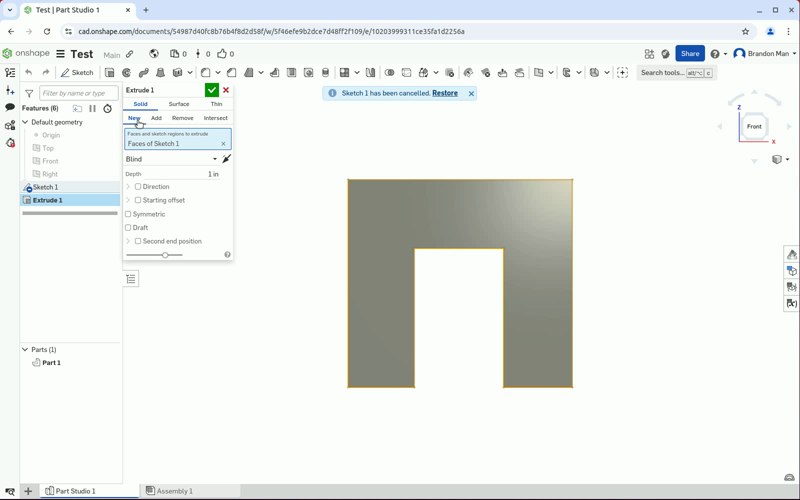
click(137, 120)
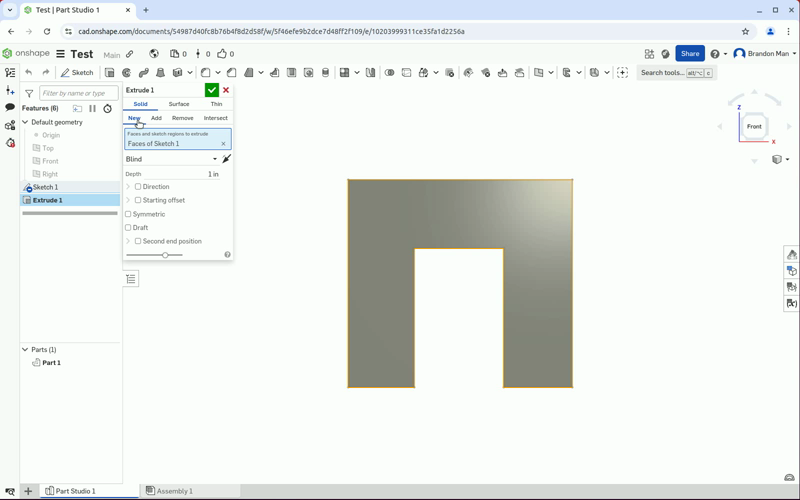
key(tab, 4)
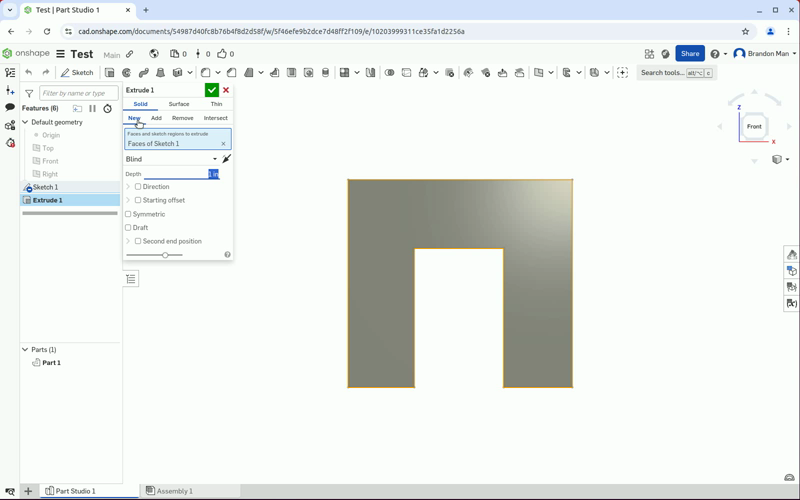
text(23.108)
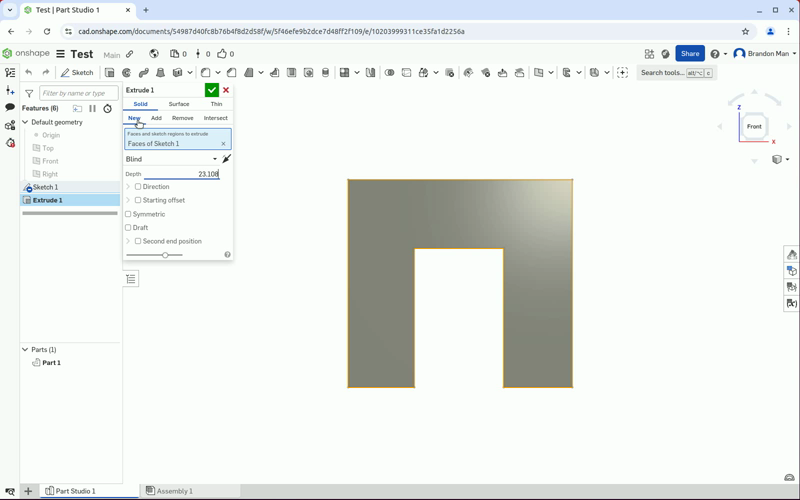
key(enter)
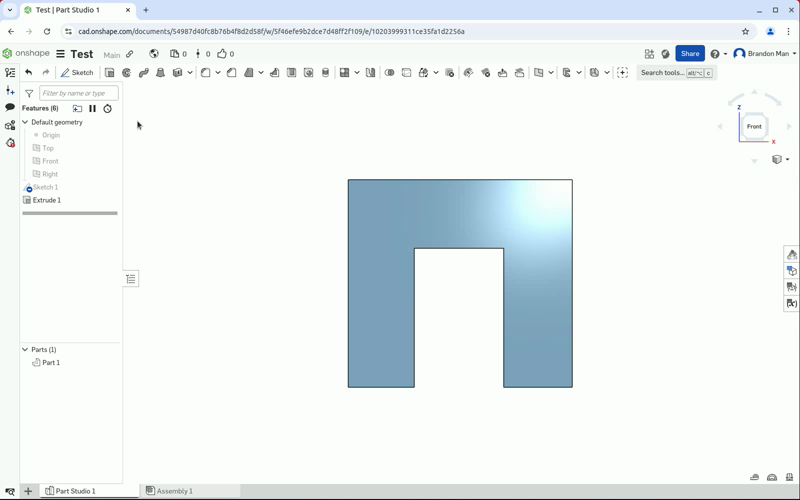
key(shift+h)
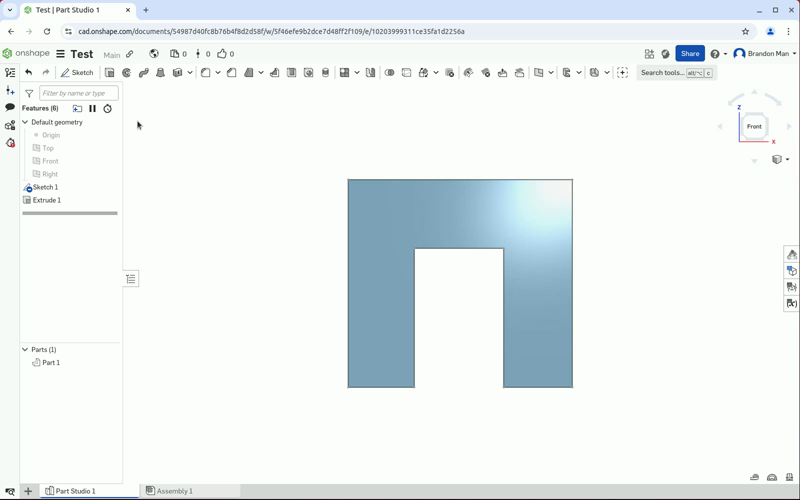
key(shift+h)
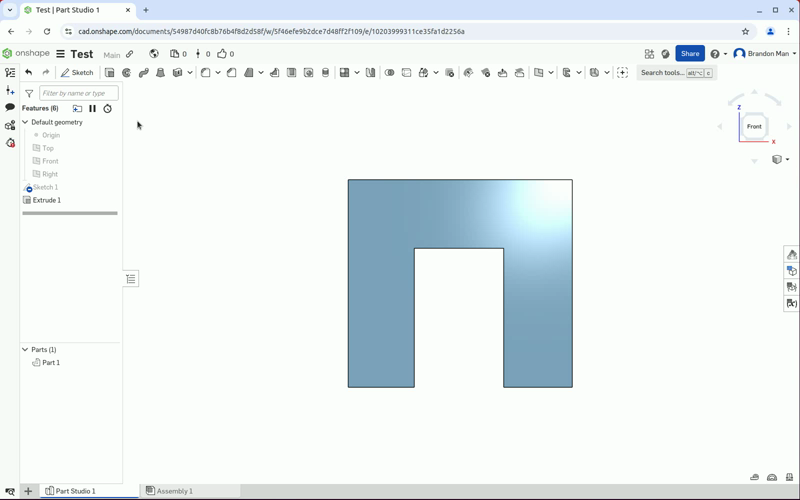
mouse_move(73, 189)
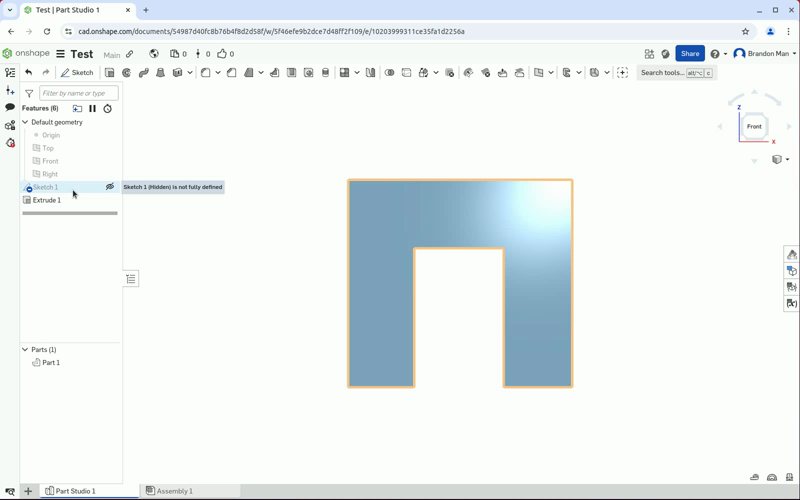
click(73, 189)
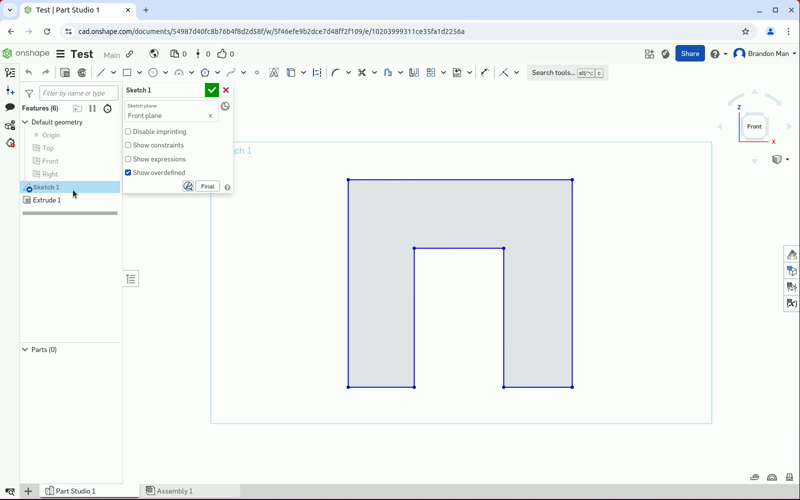
mouse_move(229, 92)
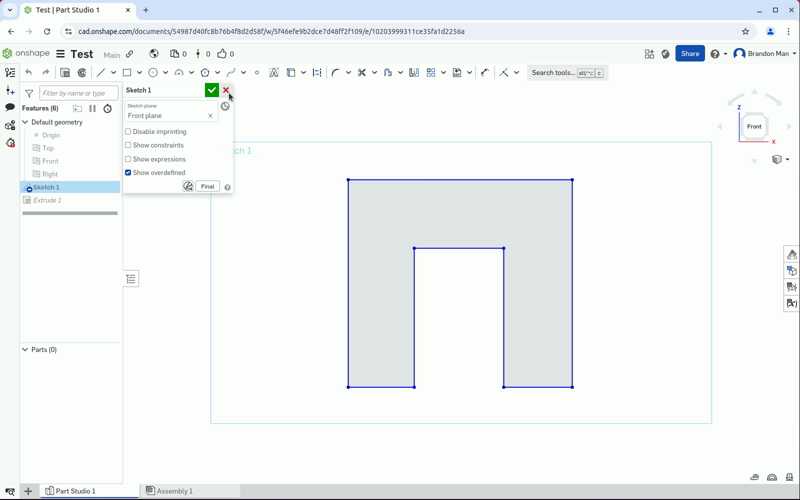
click(229, 92)
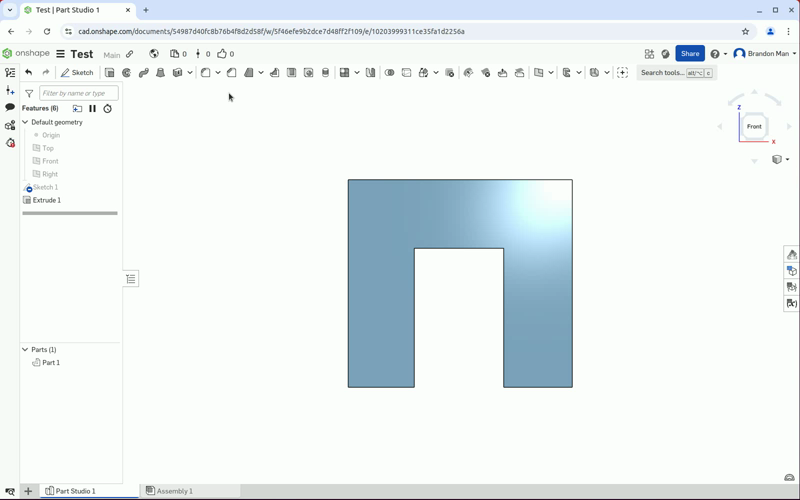
mouse_move(541, 75)
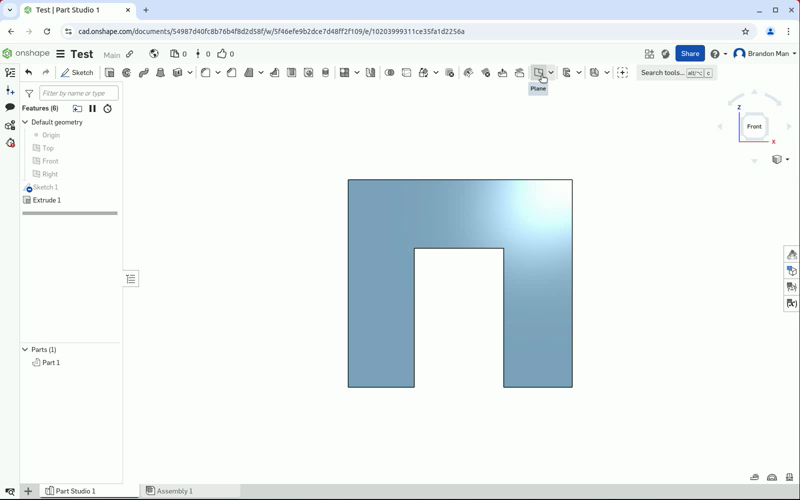
click(541, 75)
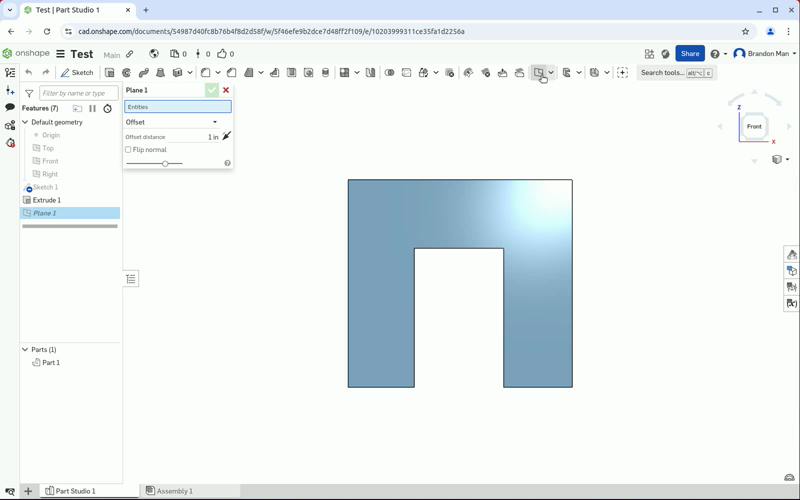
mouse_move(73, 163)
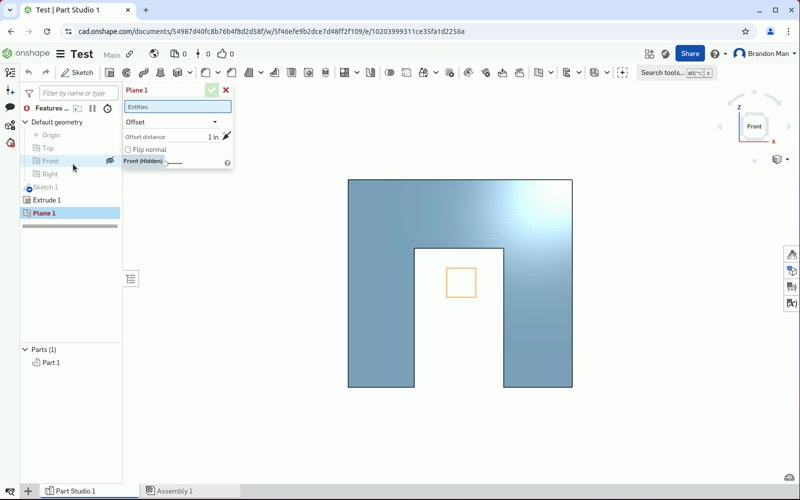
click(73, 163)
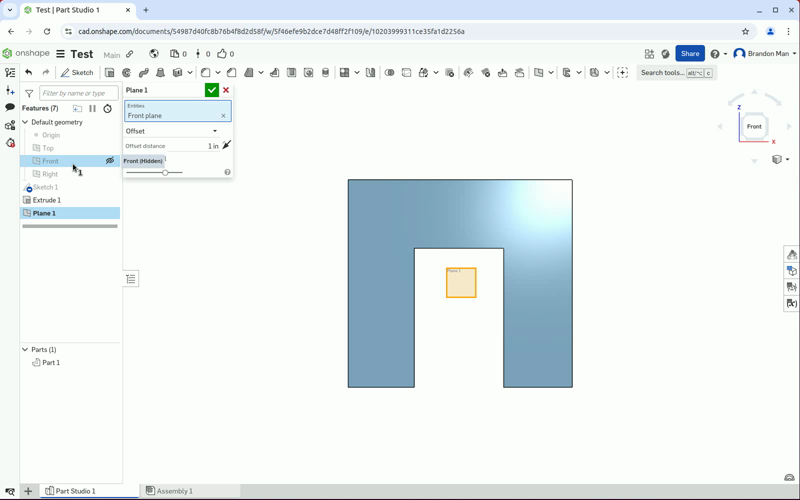
key(tab, 2)
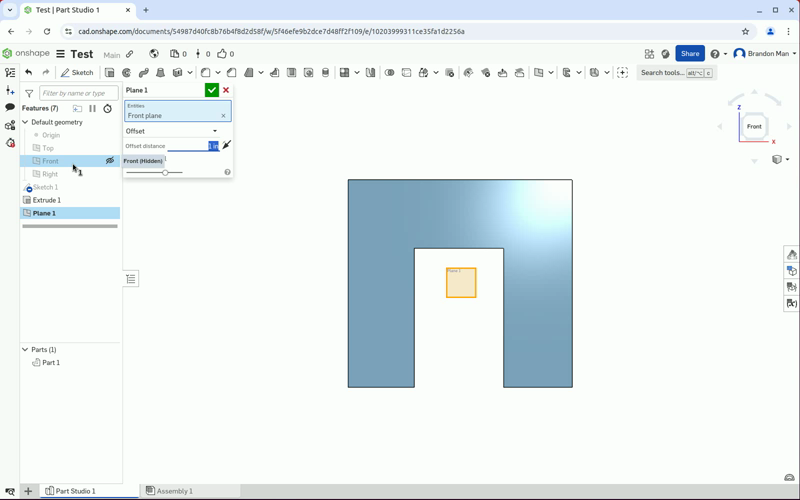
text(23.108)
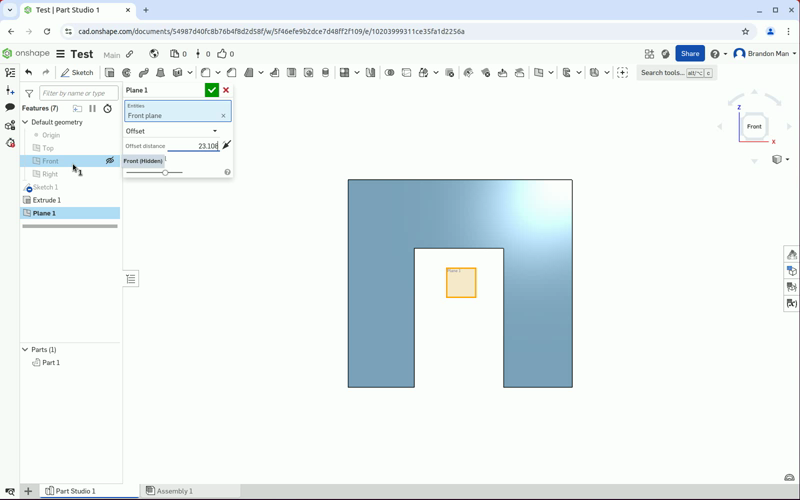
key(enter, 2)
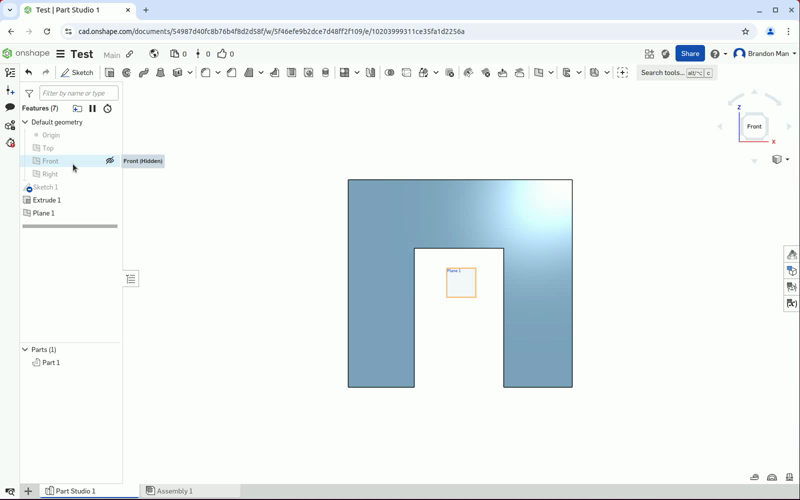
key(shift+s)
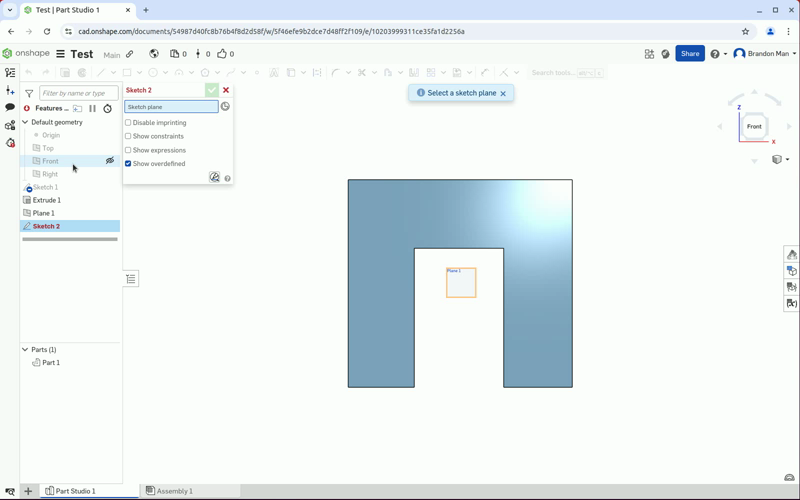
mouse_move(73, 215)
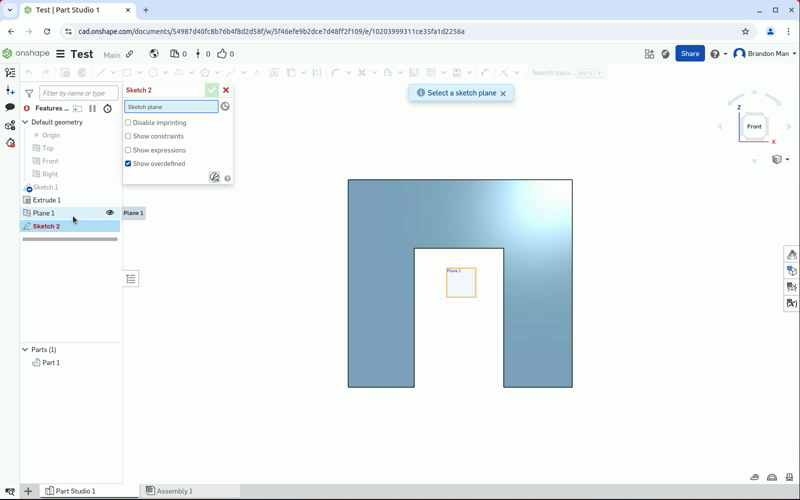
click(73, 215)
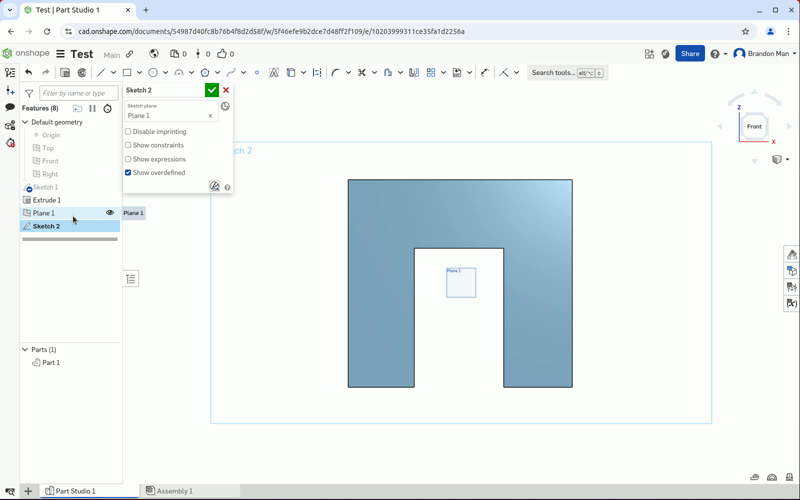
mouse_move(73, 352)
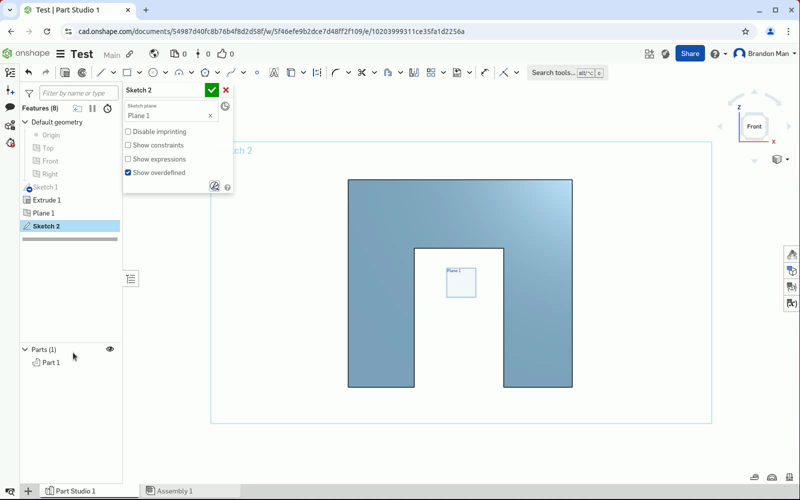
key(y)
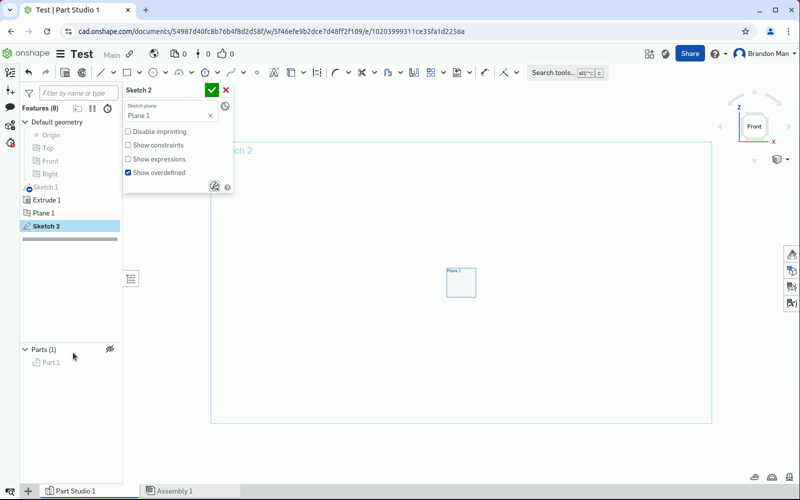
key(l)
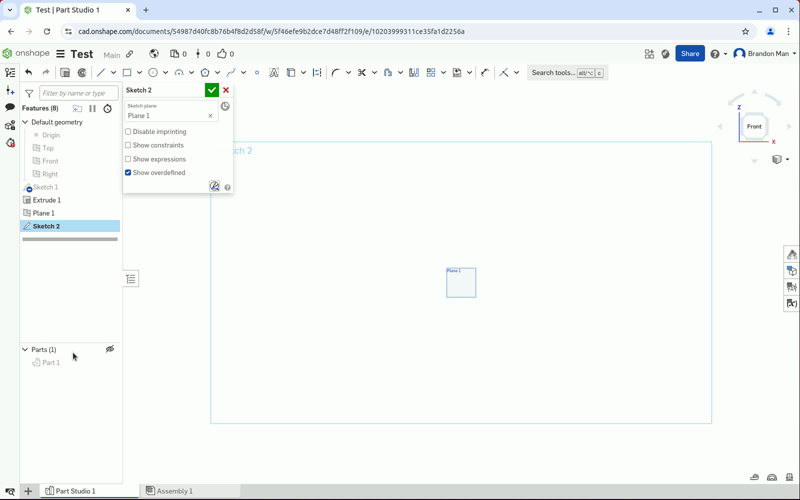
key_down(shift)
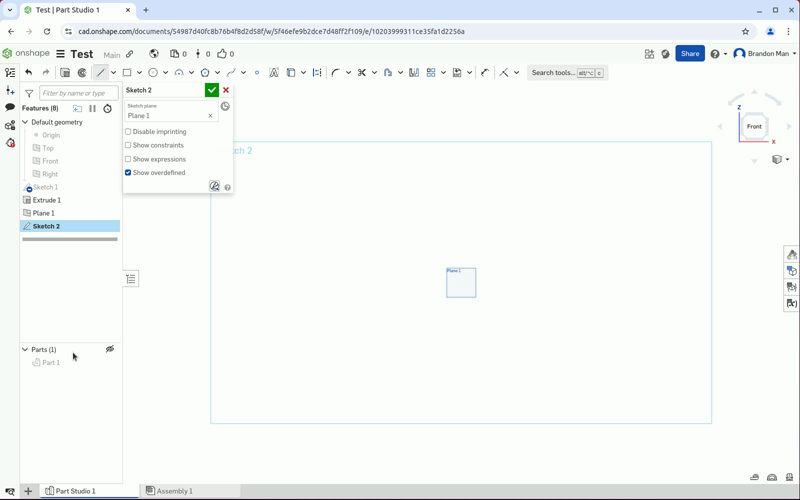
mouse_move(359, 375)
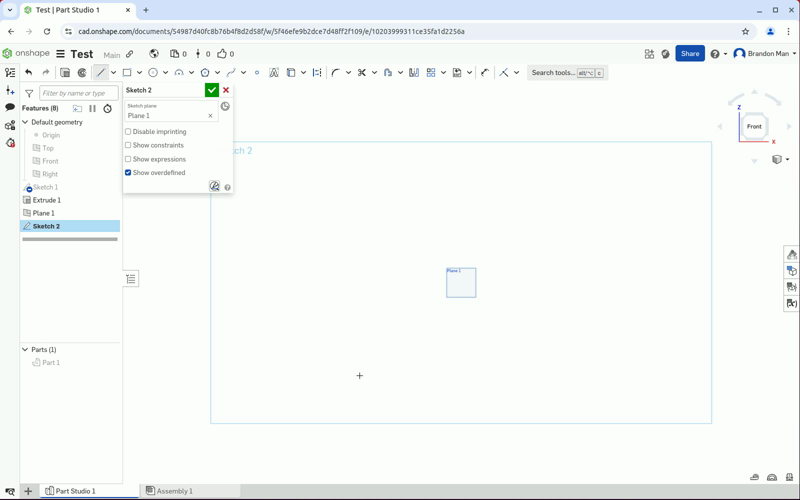
click(359, 375)
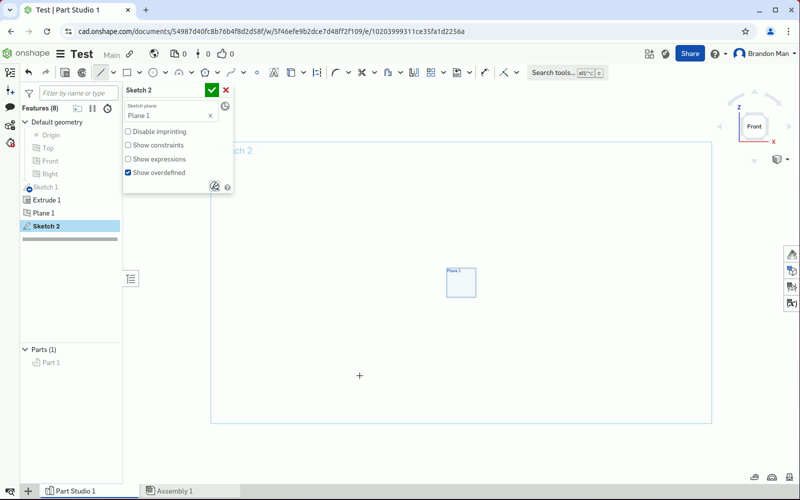
key_up(shift)
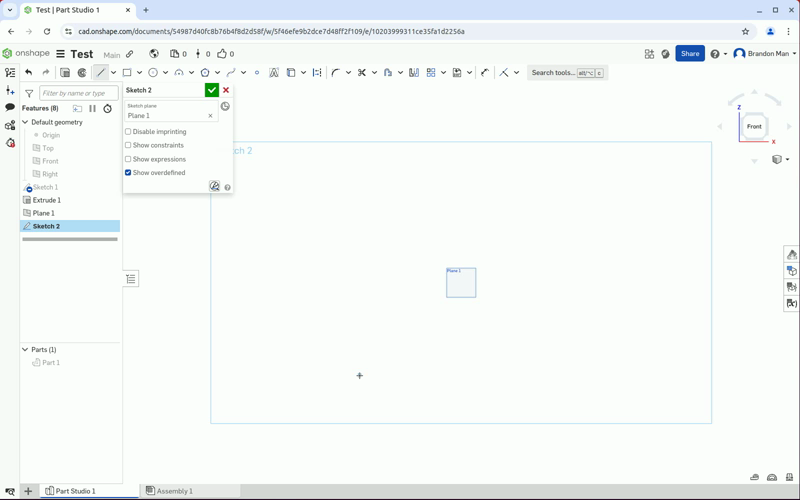
key_down(shift)
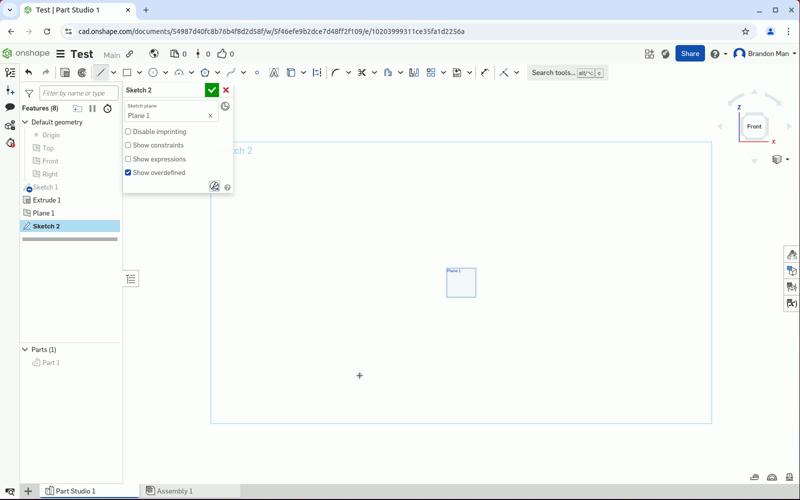
mouse_move(389, 375)
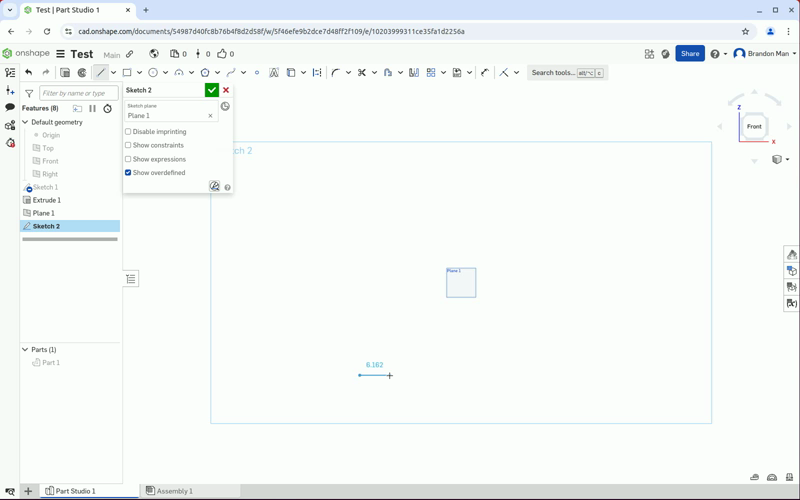
mouse_move(404, 375)
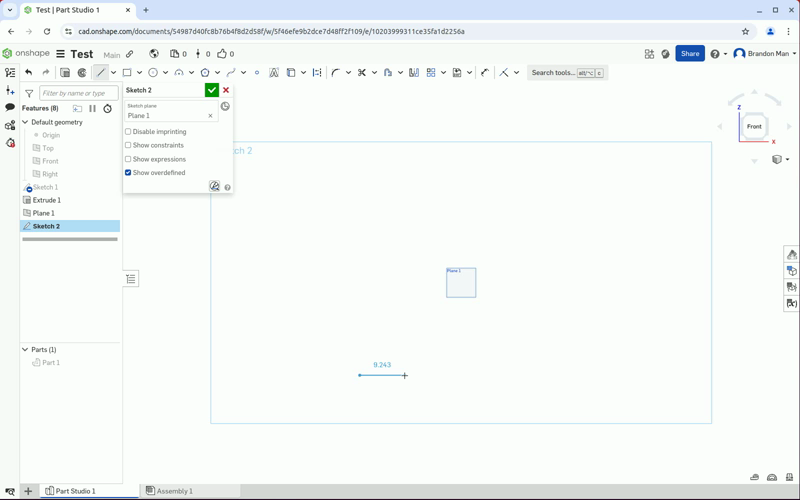
click(404, 375)
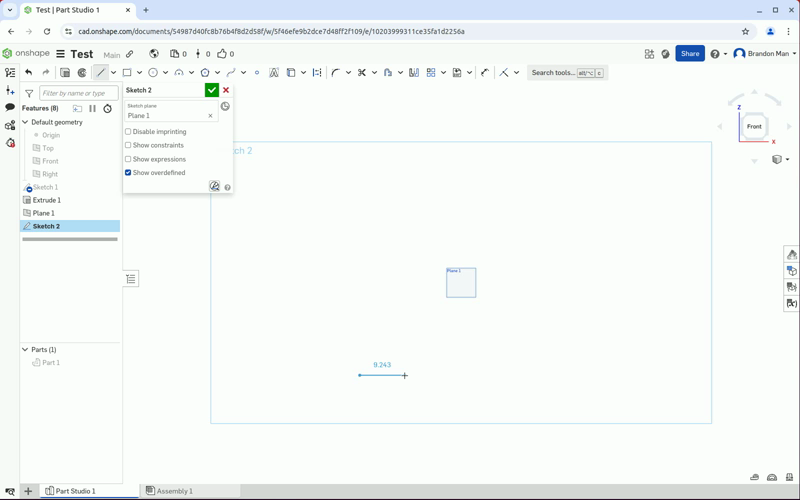
key_up(shift)
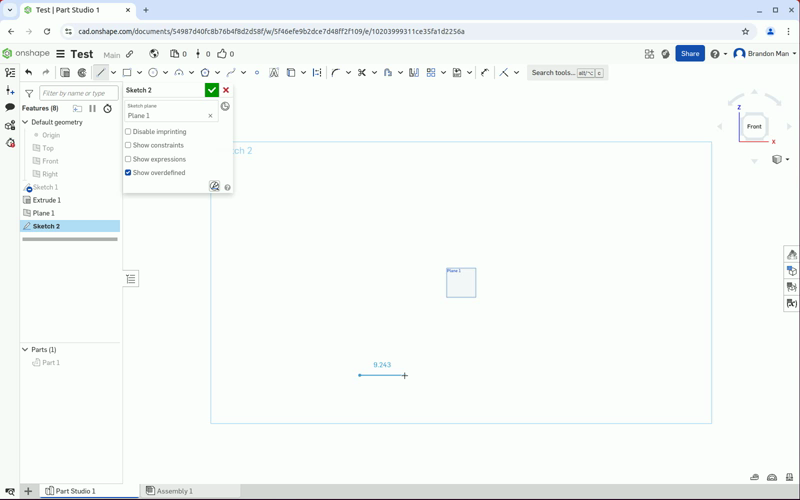
key_down(shift)
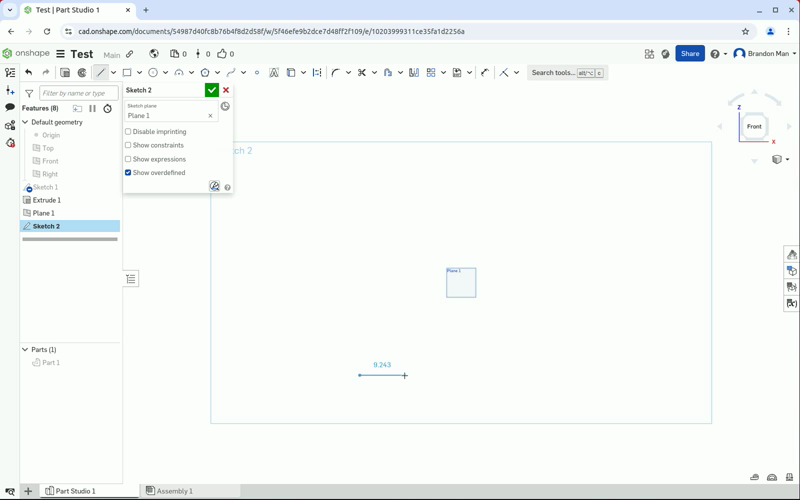
mouse_move(404, 191)
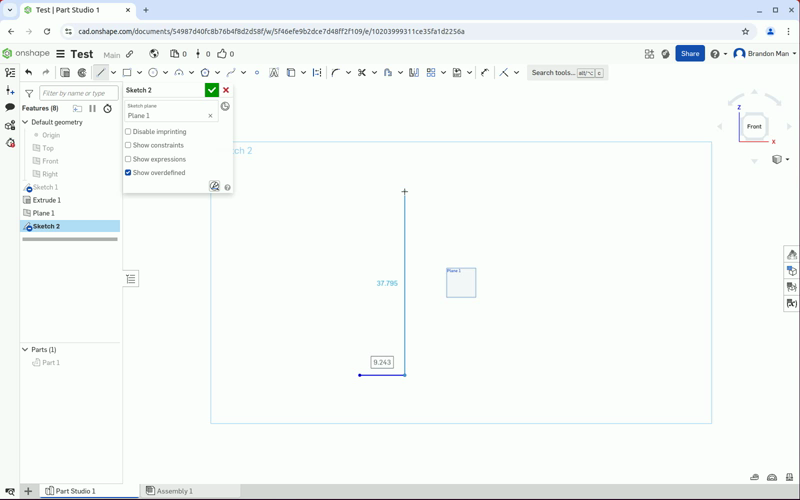
click(404, 191)
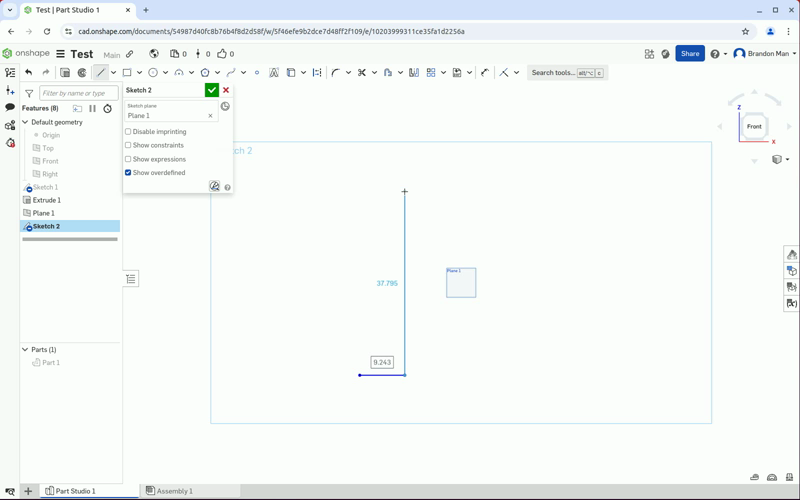
key_up(shift)
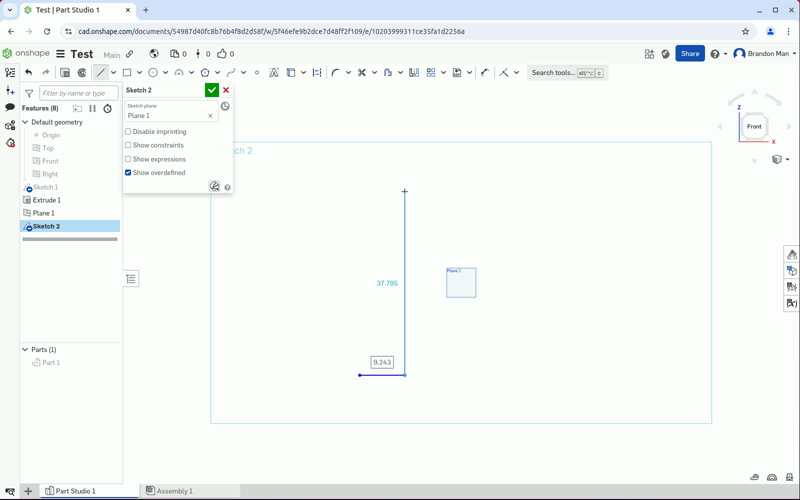
key_down(shift)
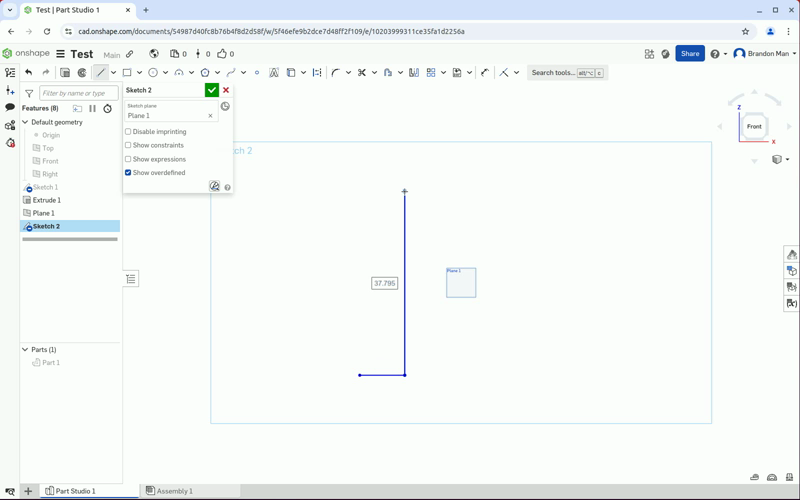
mouse_move(434, 191)
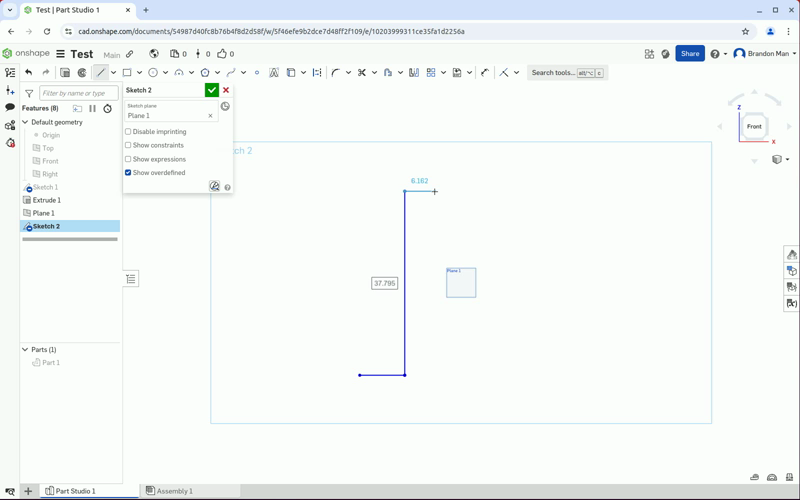
mouse_move(359, 191)
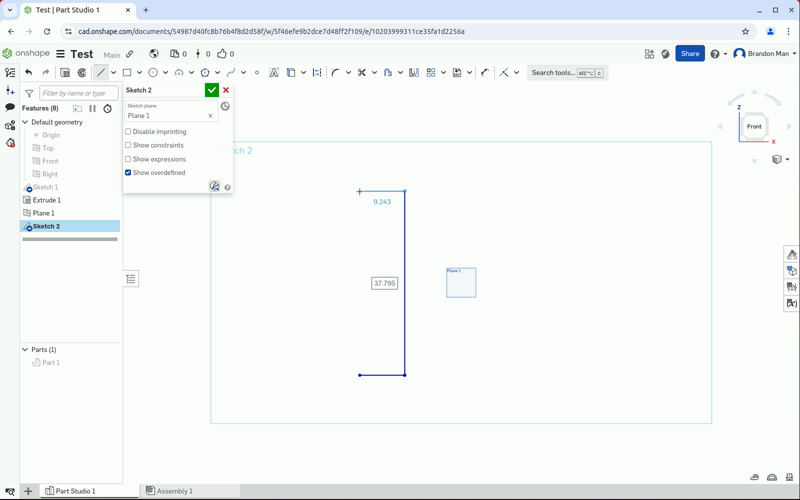
click(359, 191)
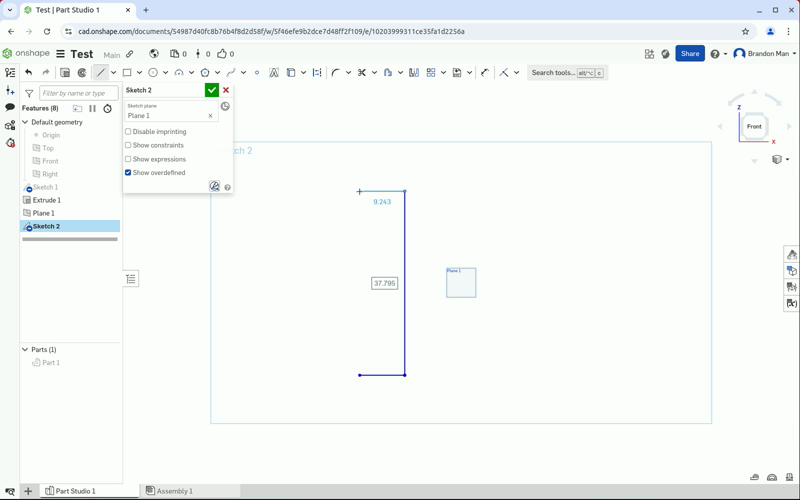
key_up(shift)
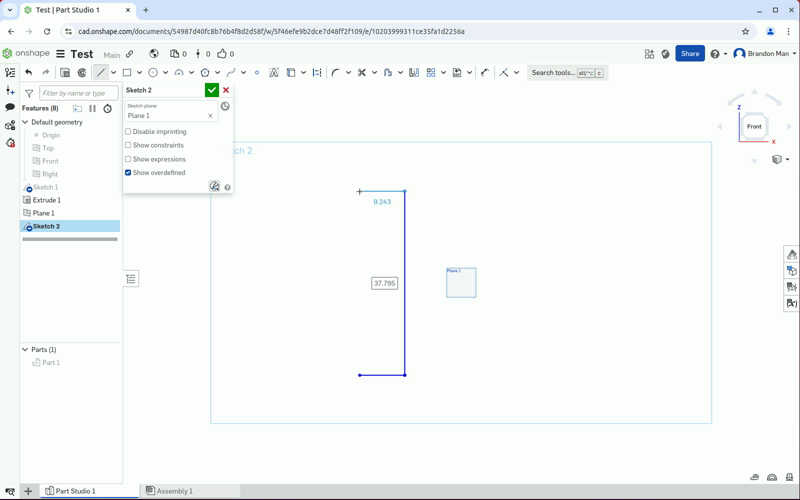
key_down(shift)
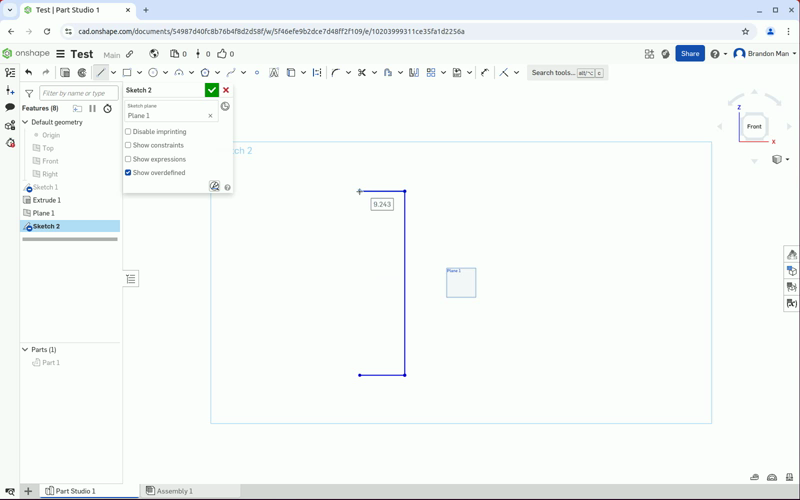
mouse_move(359, 375)
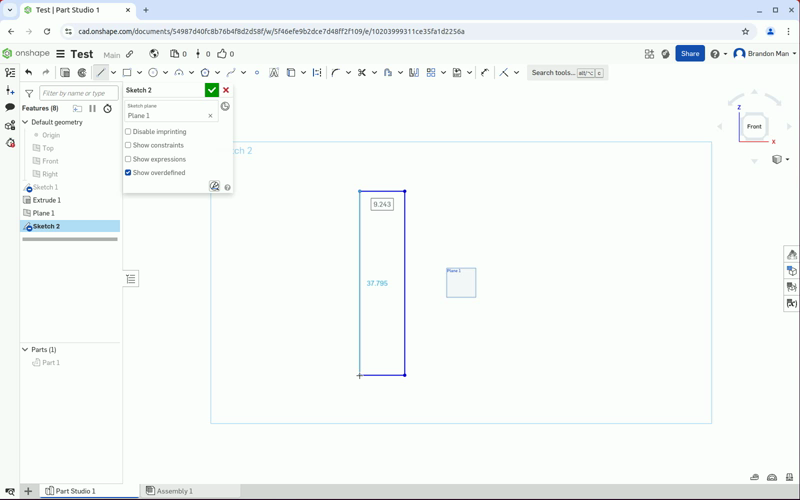
key_up(shift)
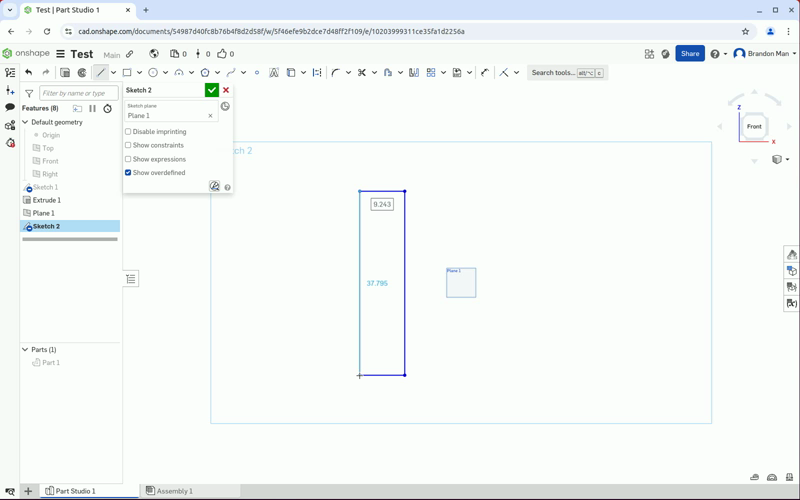
click(359, 375)
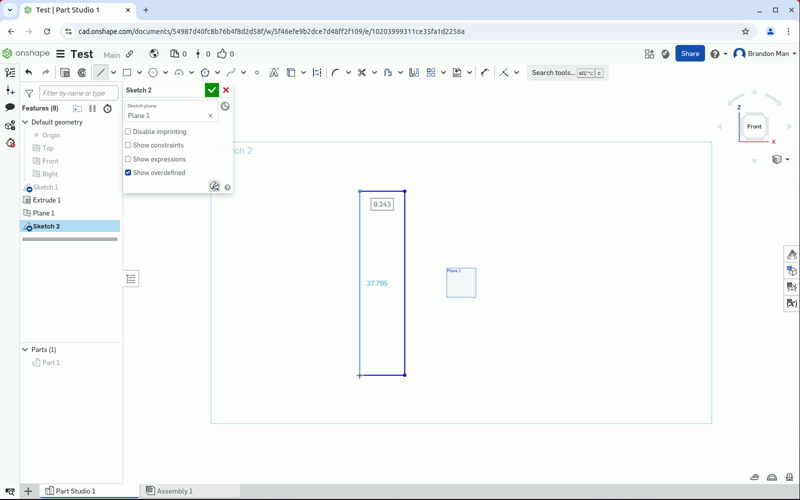
key(esc)
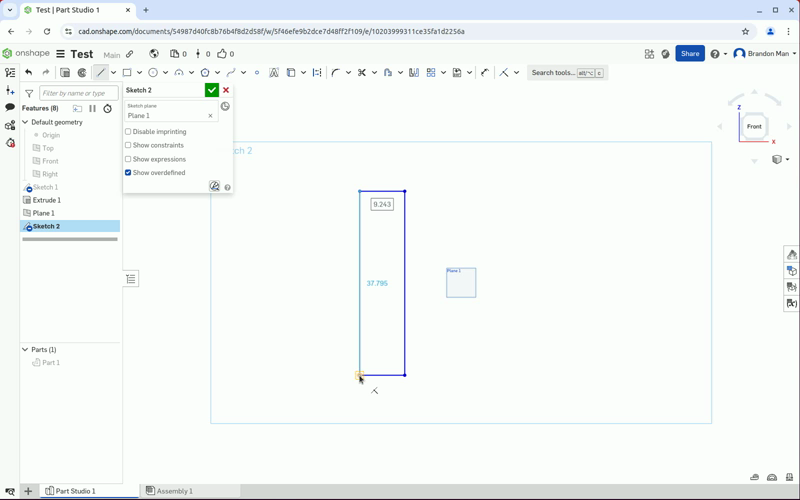
mouse_move(369, 258)
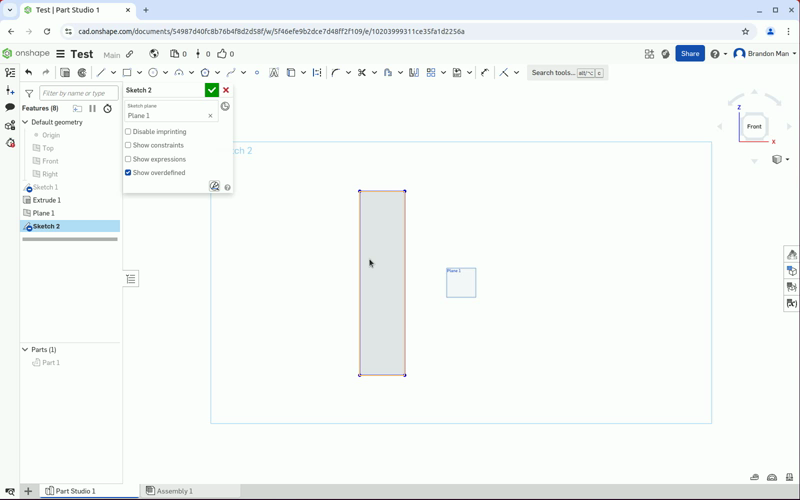
click(369, 258)
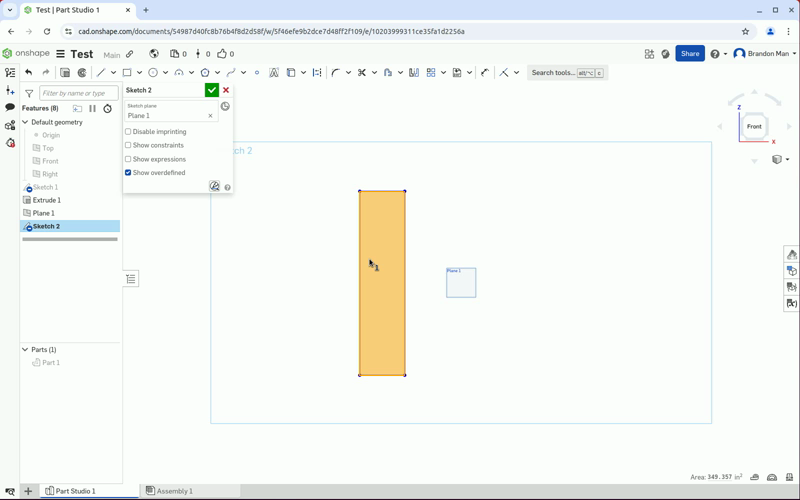
mouse_move(73, 352)
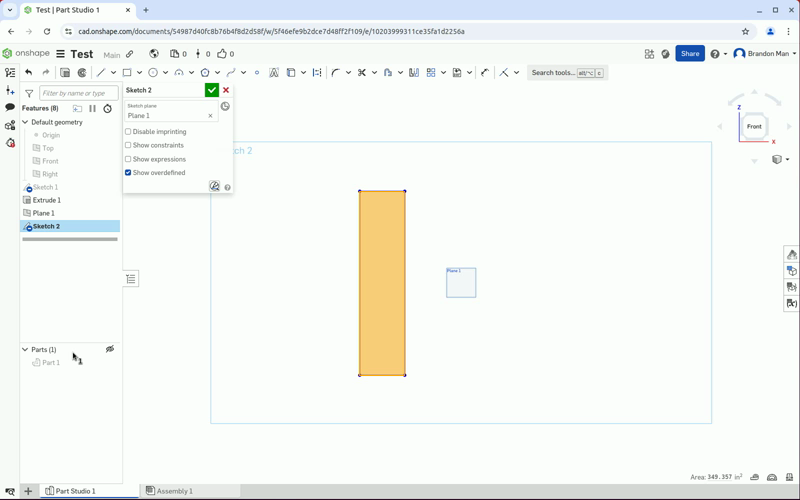
key(shift+y)
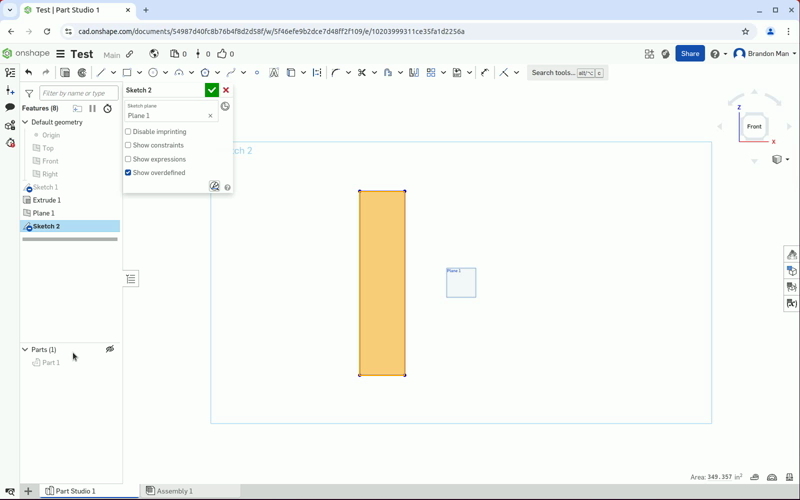
key(shift+e)
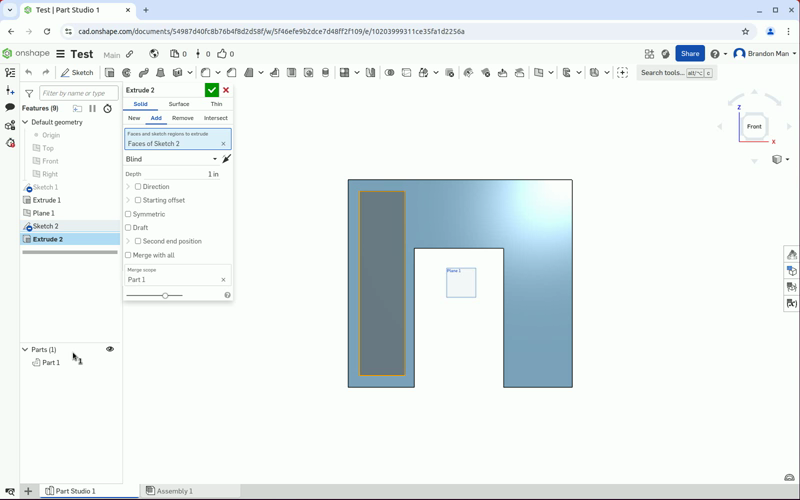
mouse_move(143, 106)
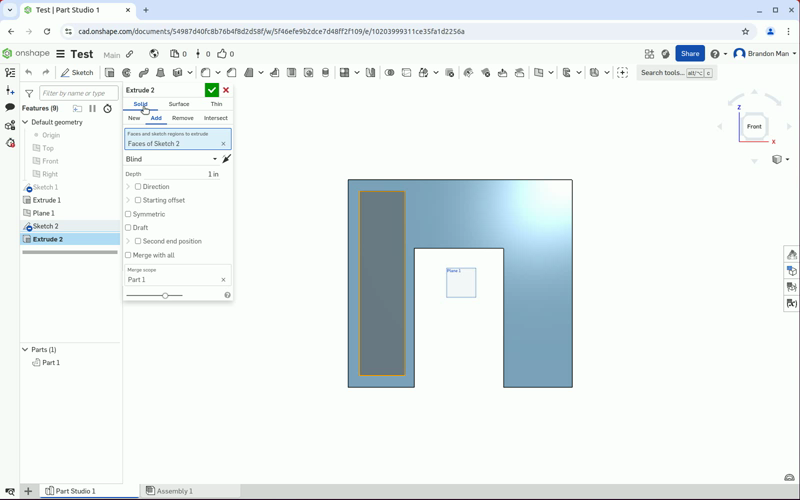
click(143, 106)
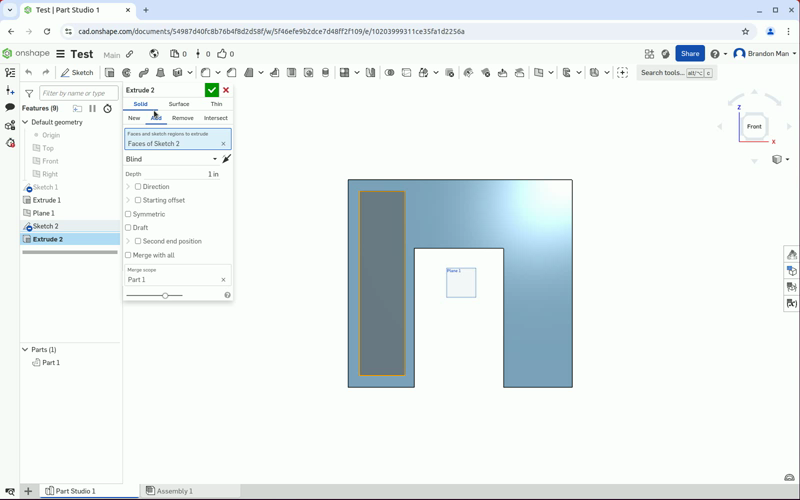
mouse_move(186, 120)
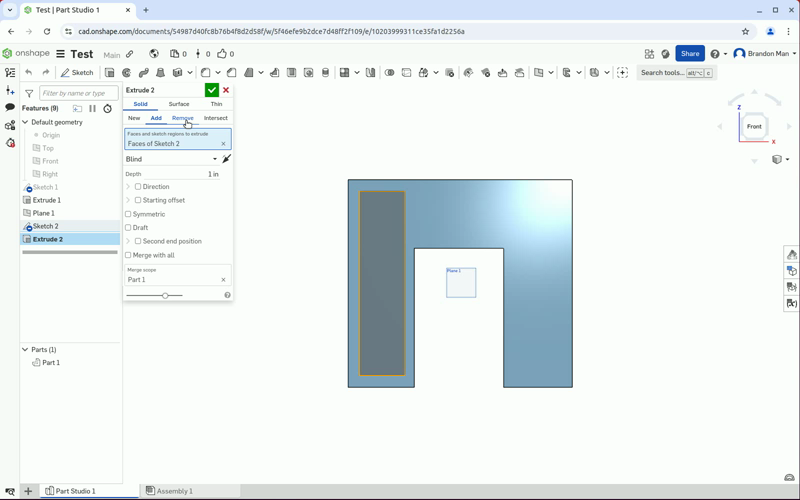
click(186, 120)
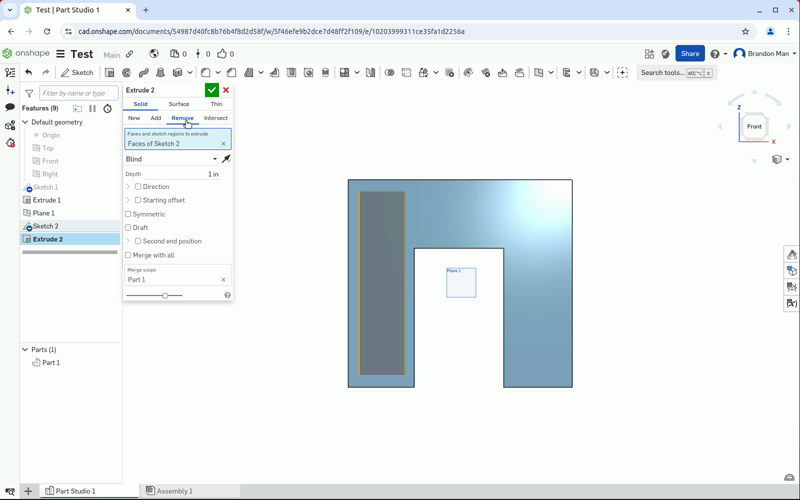
key(tab, 4)
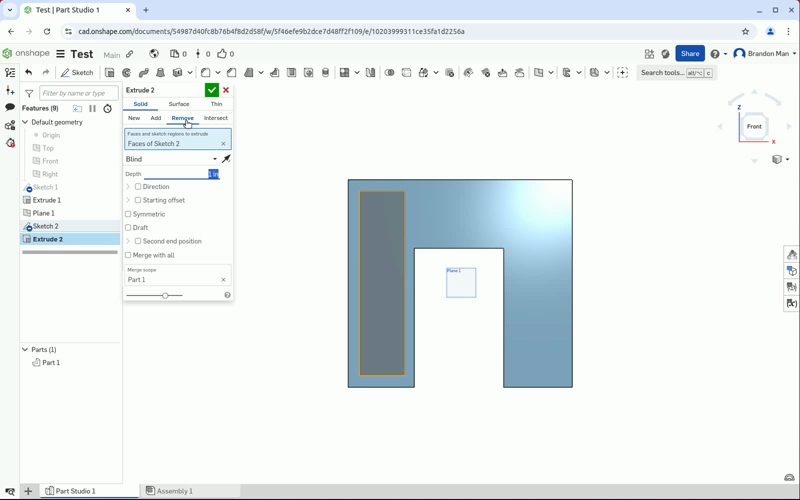
text(1.204)
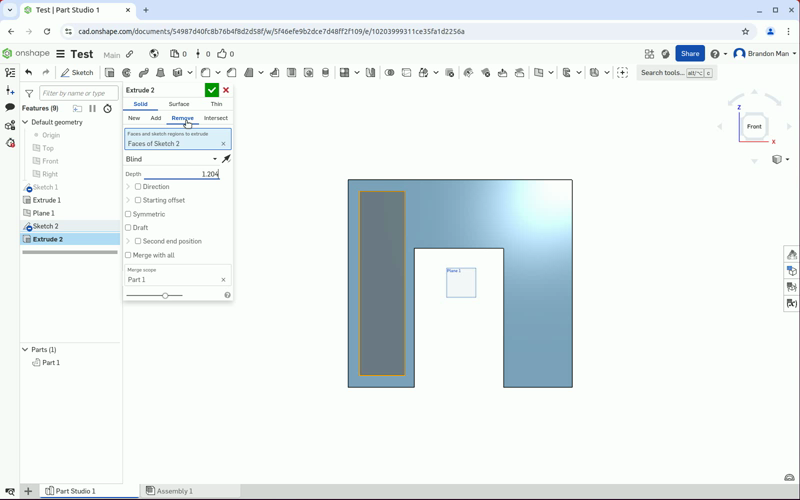
key(tab, 6)
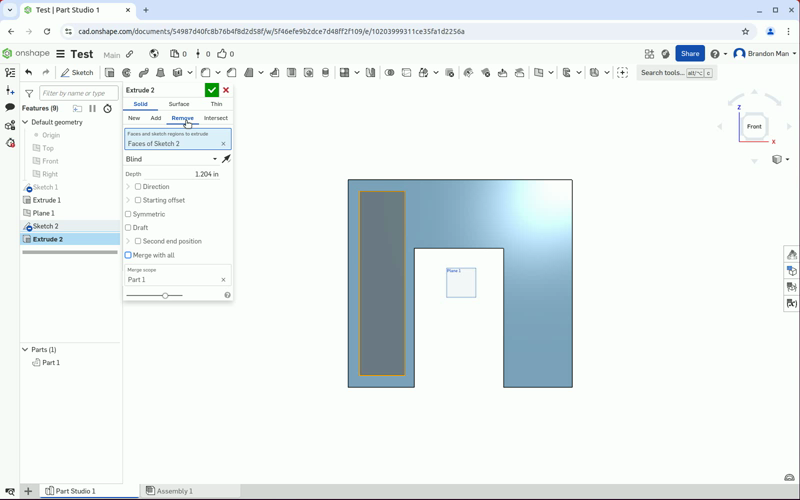
key(space)
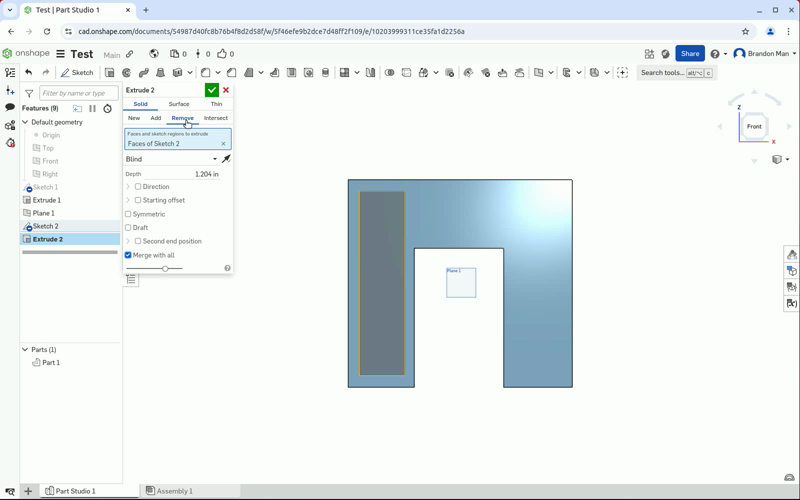
key(enter)
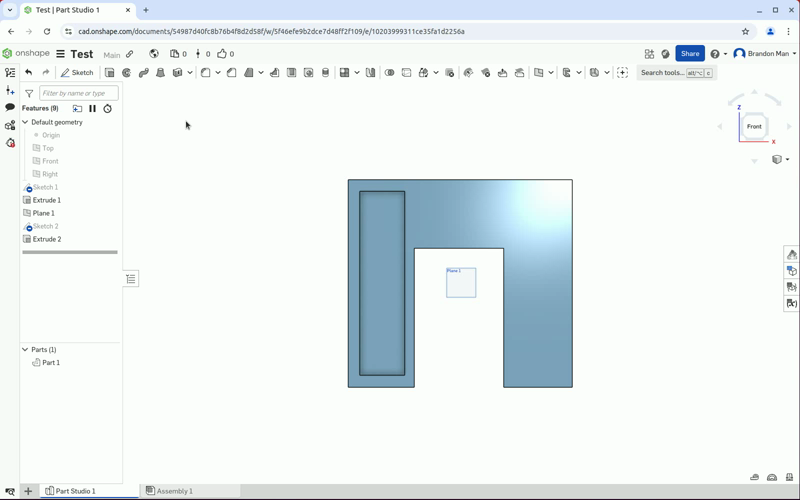
key(shift+h)
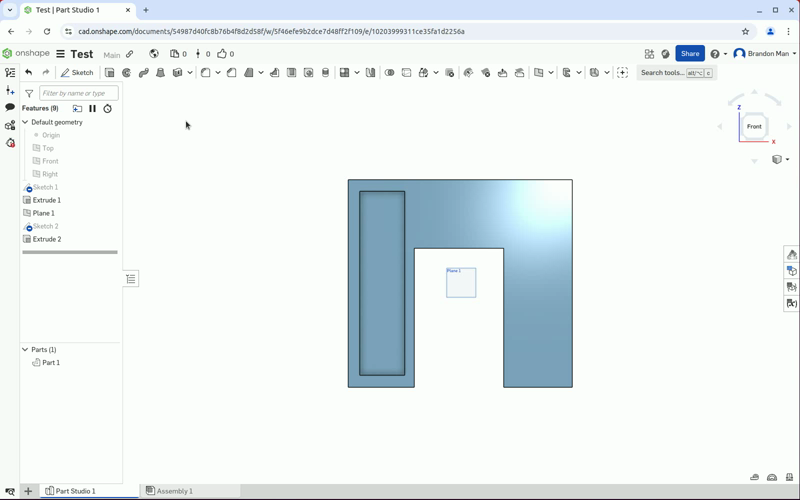
key(shift+h)
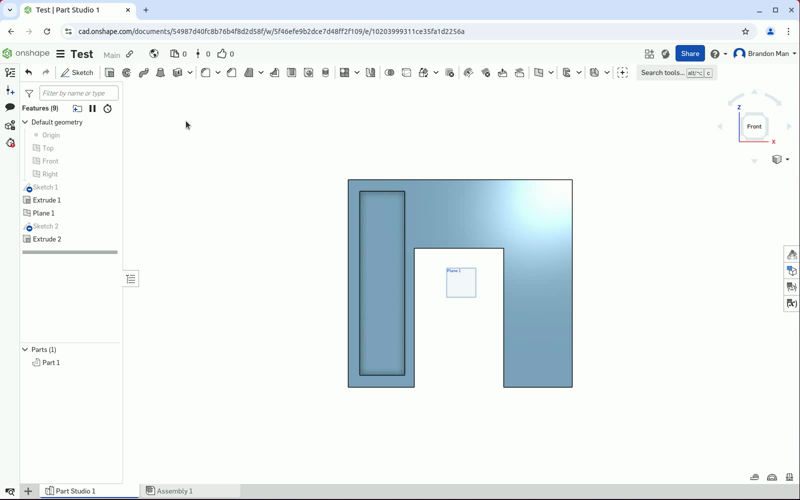
mouse_move(73, 189)
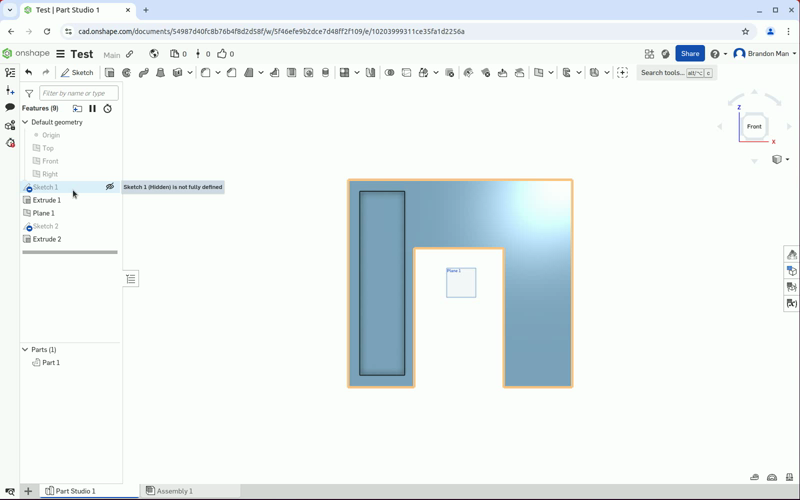
click(73, 189)
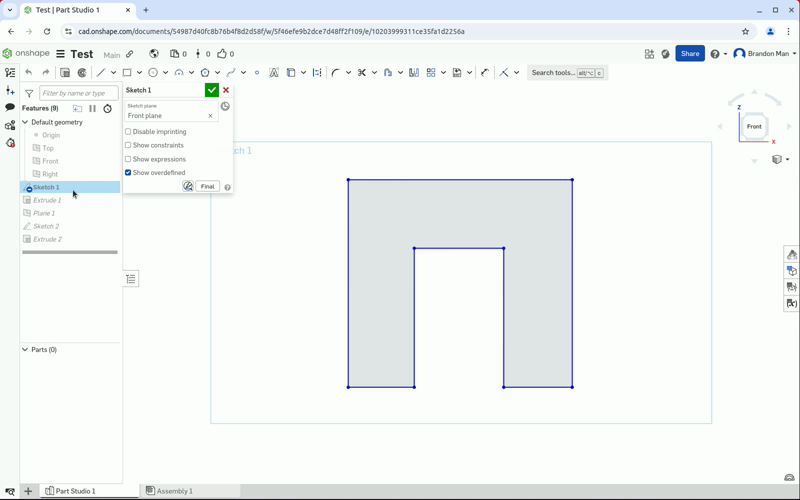
mouse_move(229, 92)
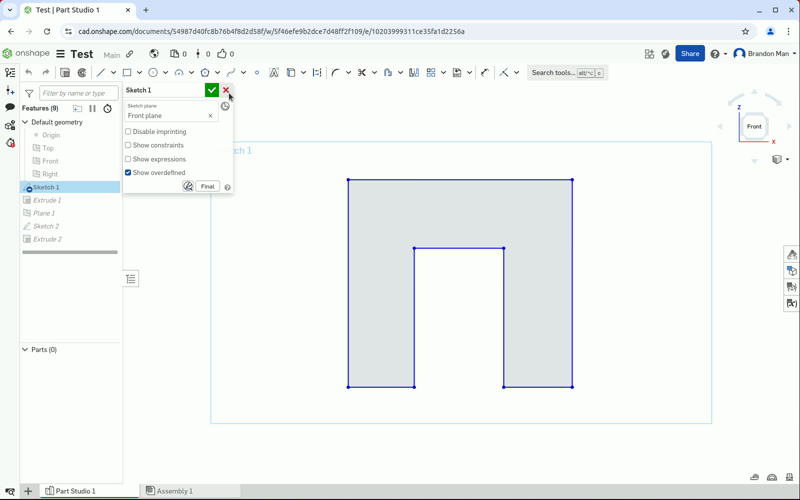
click(229, 92)
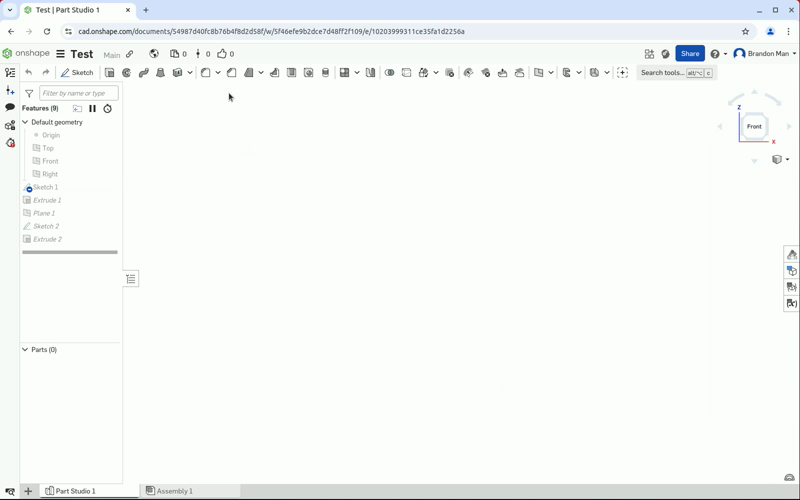
key(shift+s)
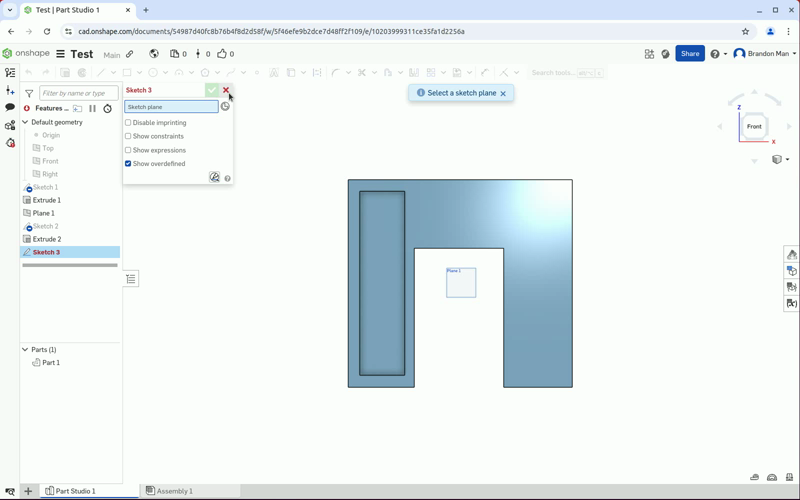
mouse_move(73, 215)
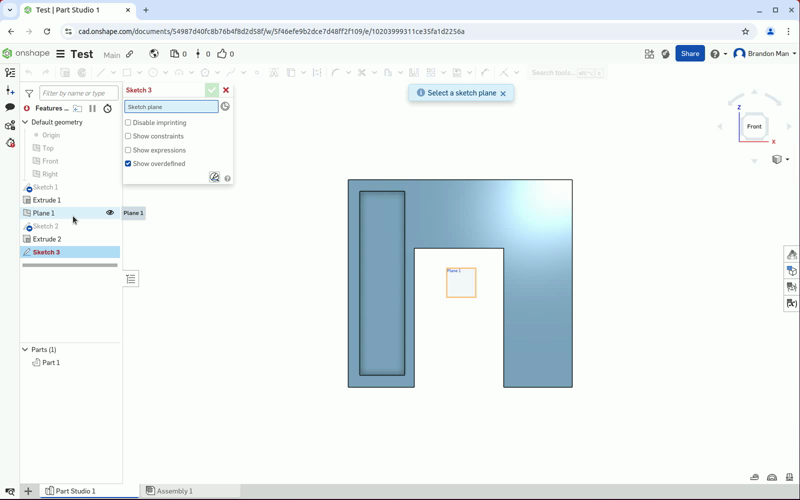
click(73, 215)
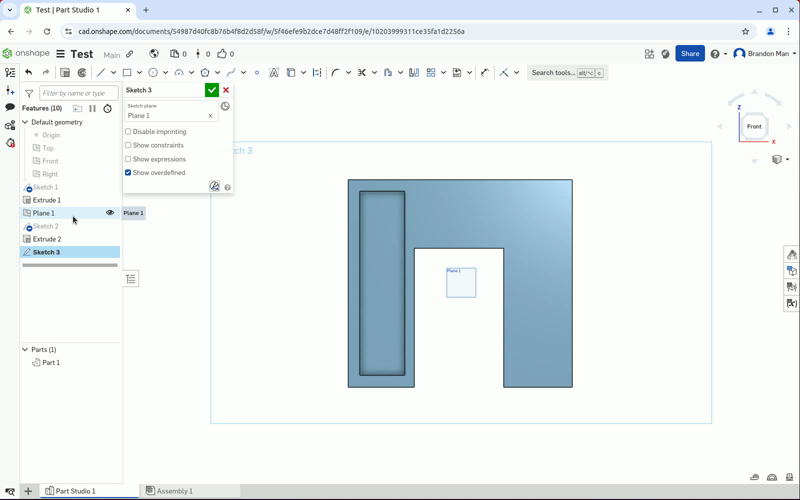
mouse_move(73, 352)
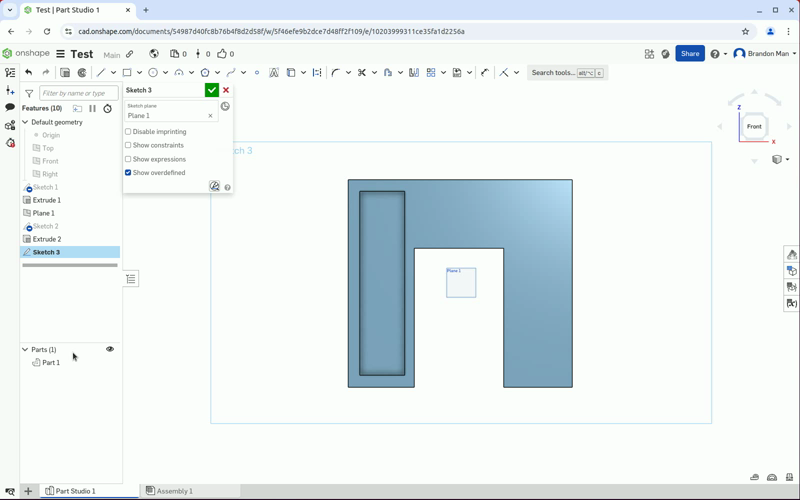
key(y)
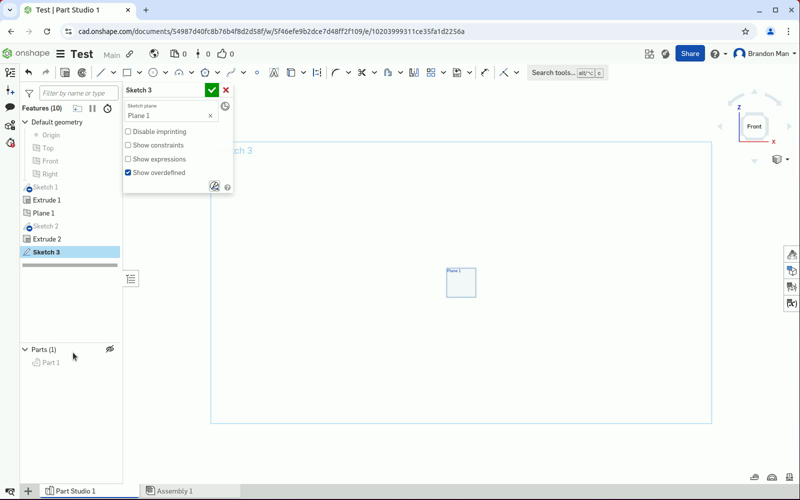
key(l)
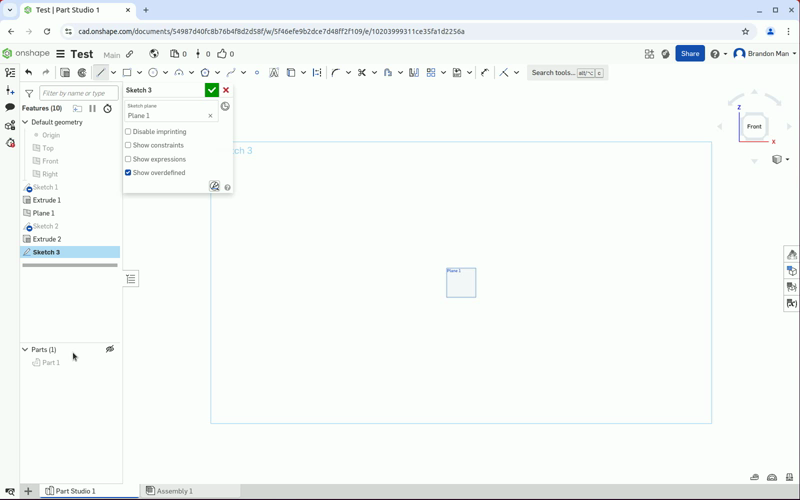
key_down(shift)
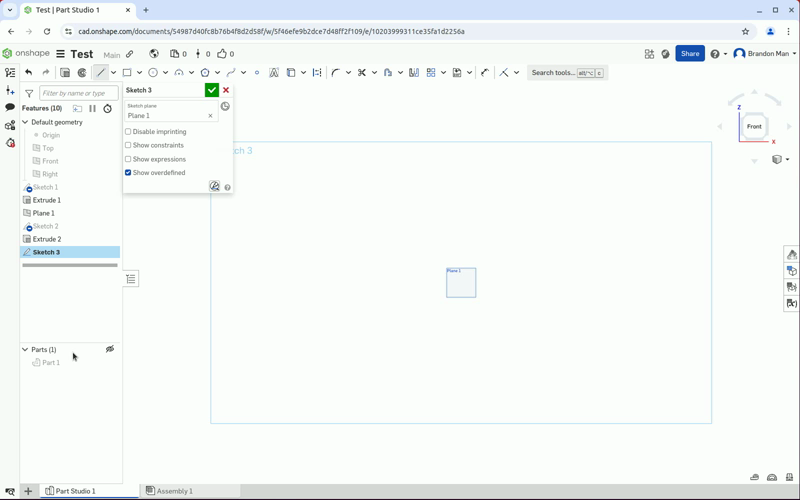
mouse_move(416, 237)
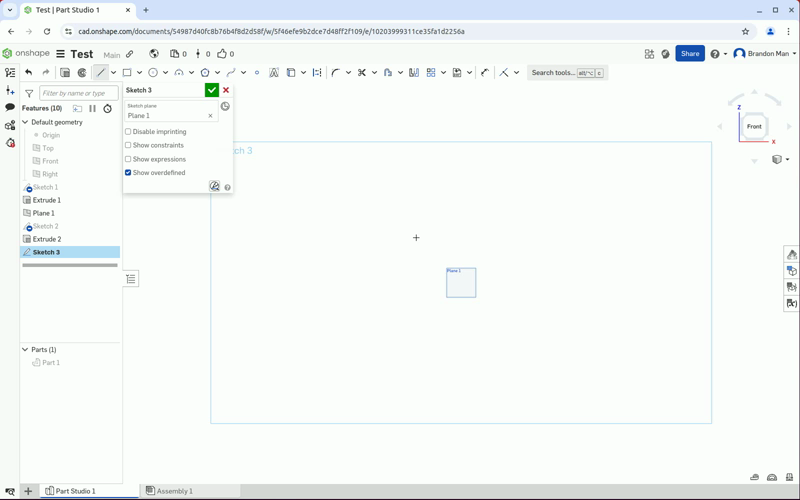
click(416, 237)
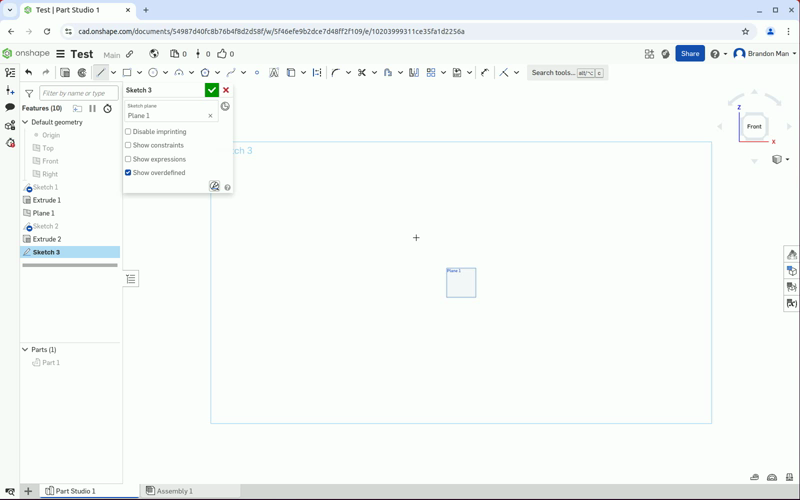
key_up(shift)
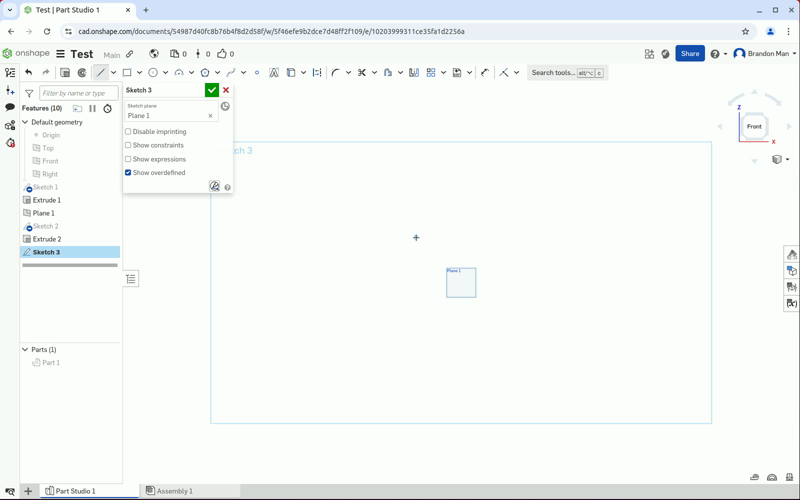
key_down(shift)
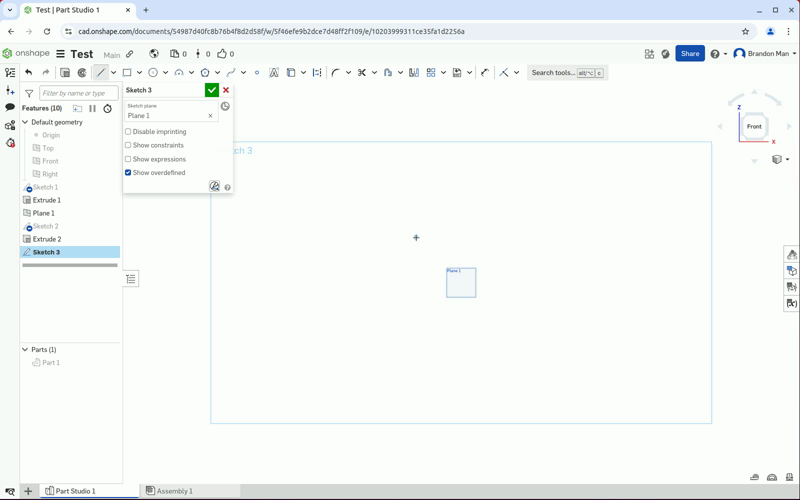
mouse_move(506, 237)
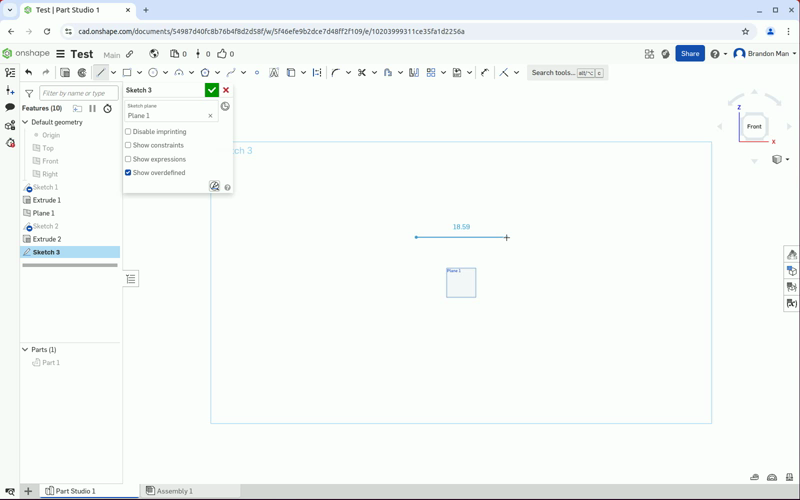
click(506, 237)
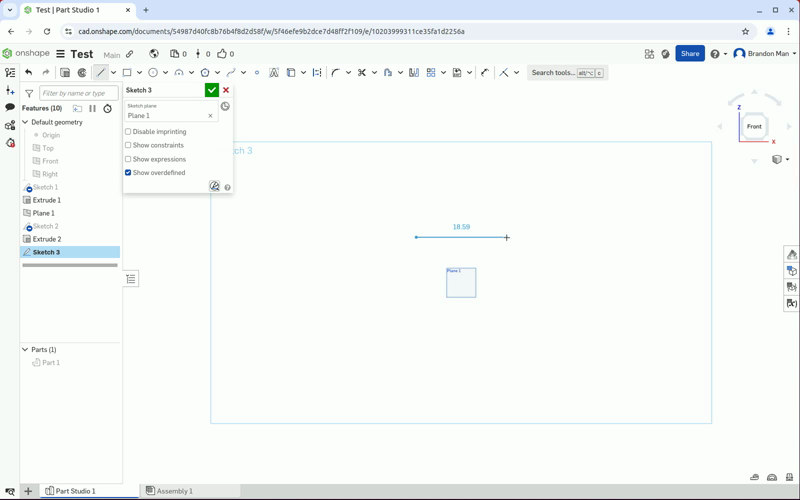
key_up(shift)
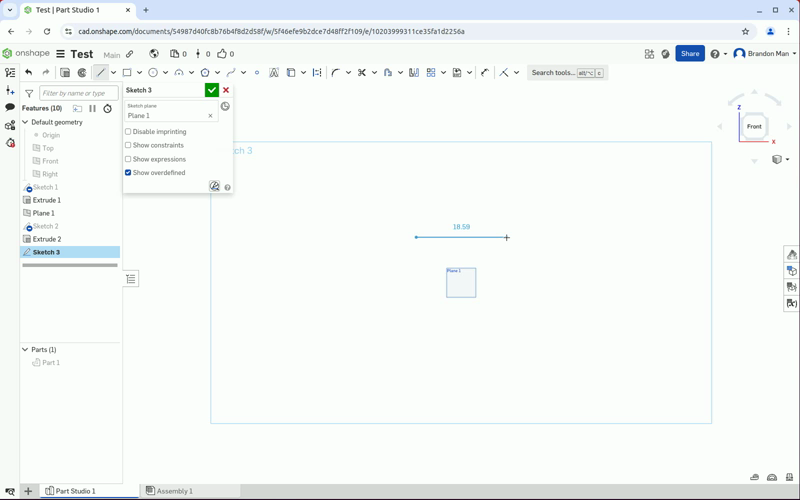
key_down(shift)
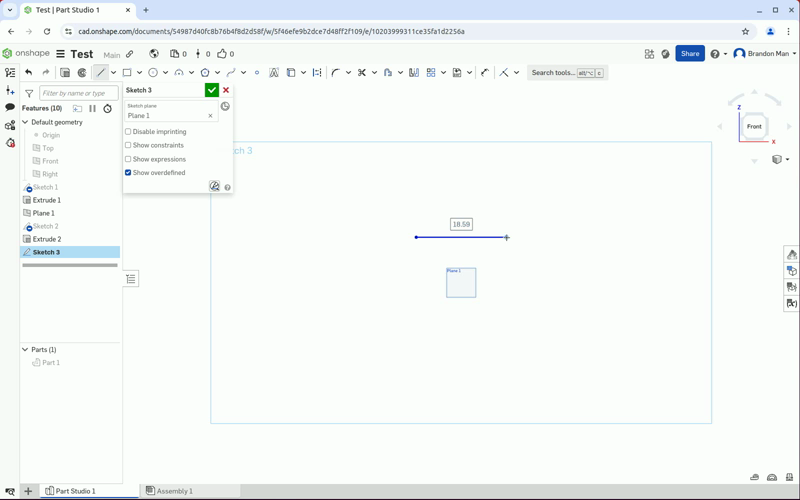
mouse_move(536, 237)
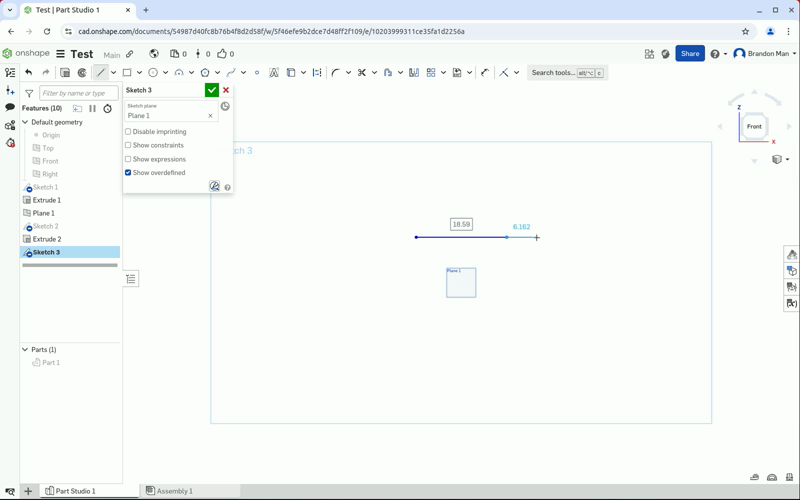
mouse_move(506, 191)
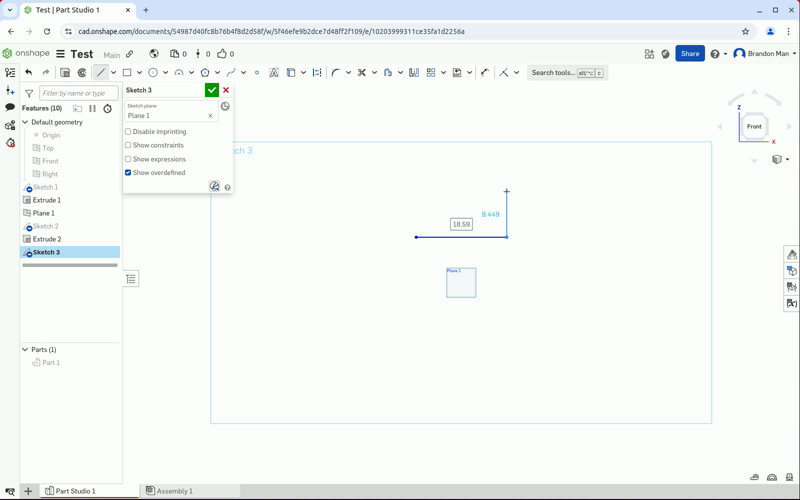
click(506, 191)
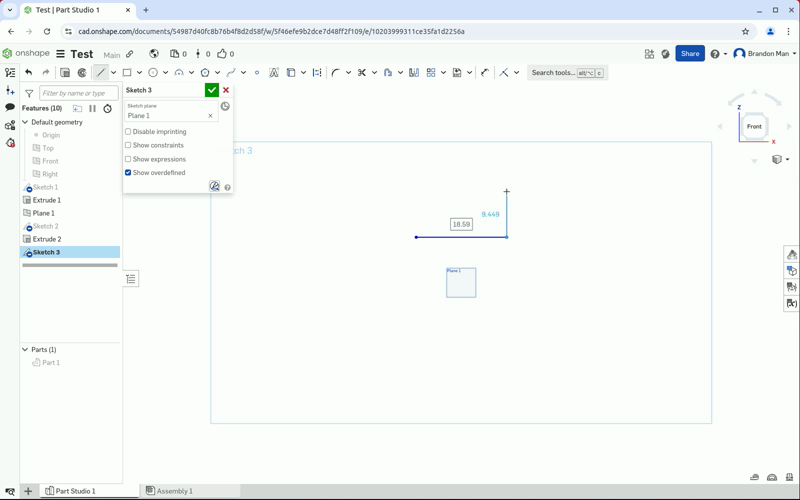
key_up(shift)
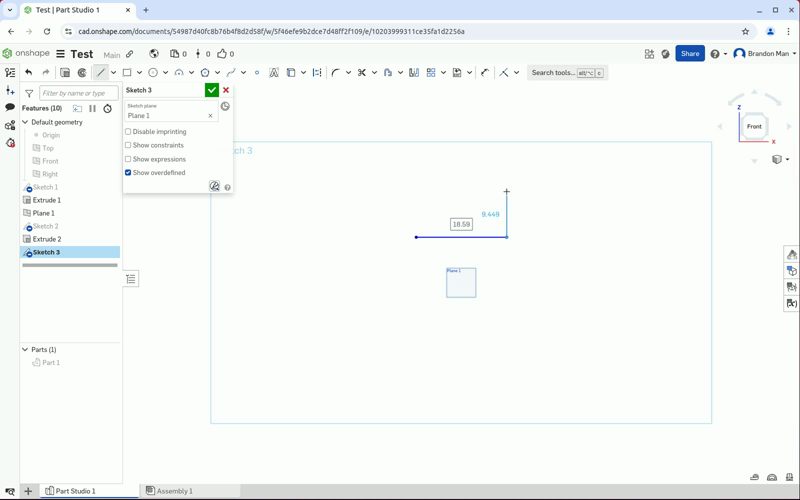
key_down(shift)
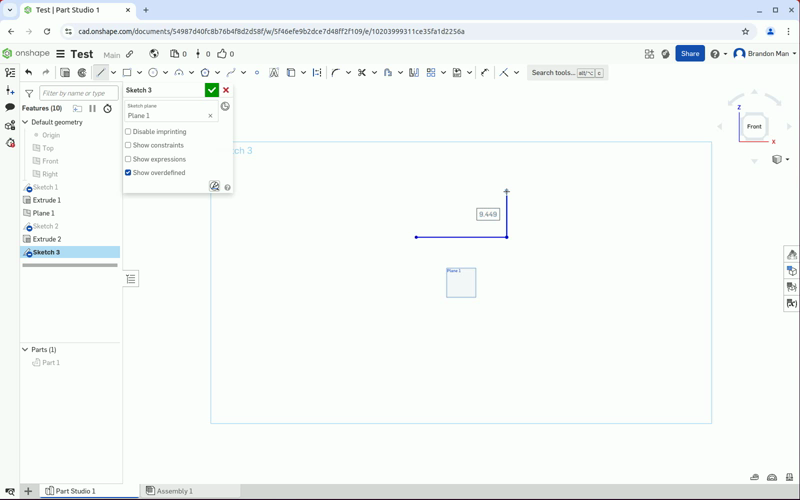
mouse_move(416, 191)
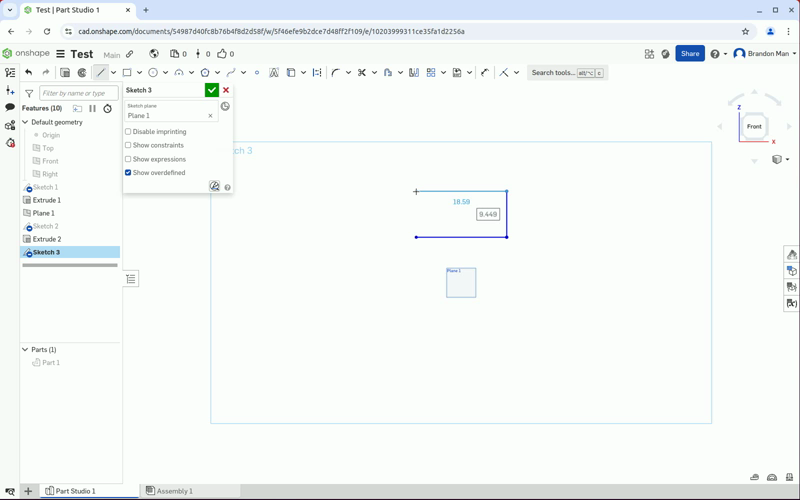
click(416, 191)
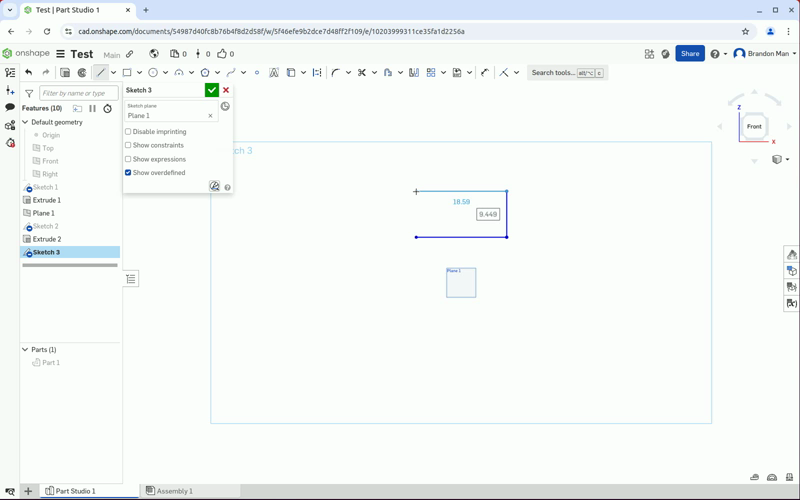
key_up(shift)
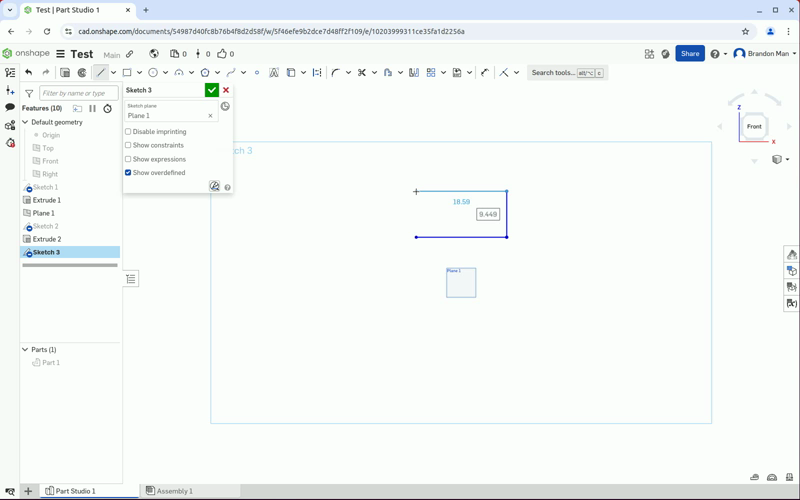
mouse_move(446, 191)
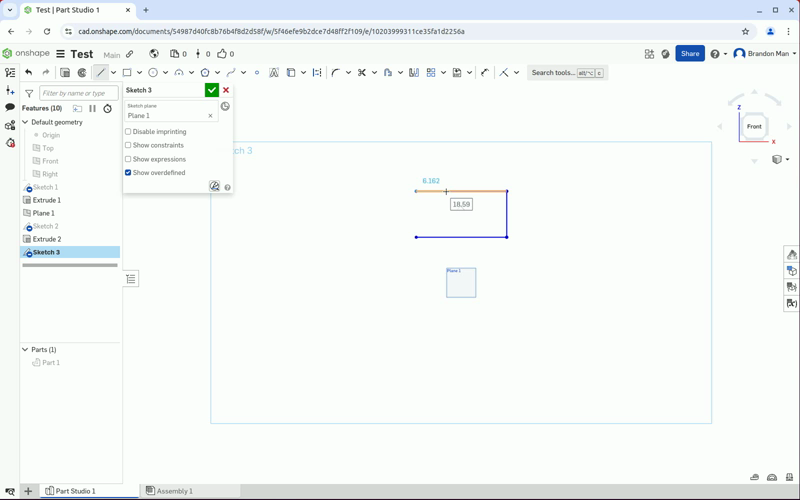
key_down(shift)
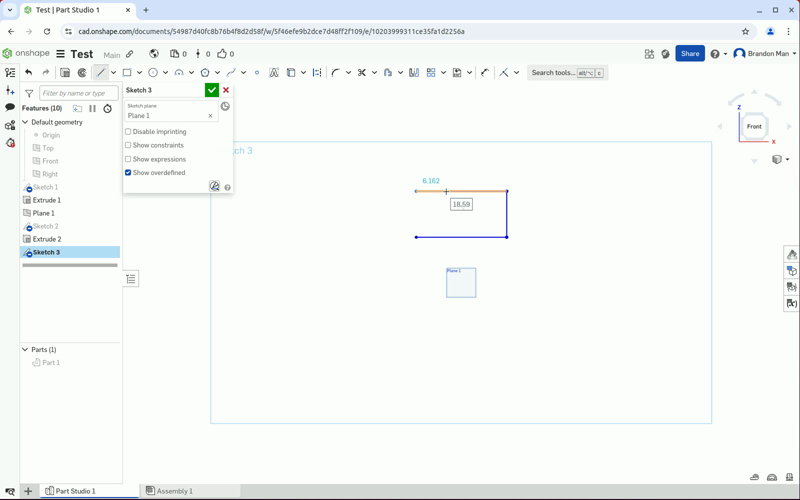
mouse_move(416, 237)
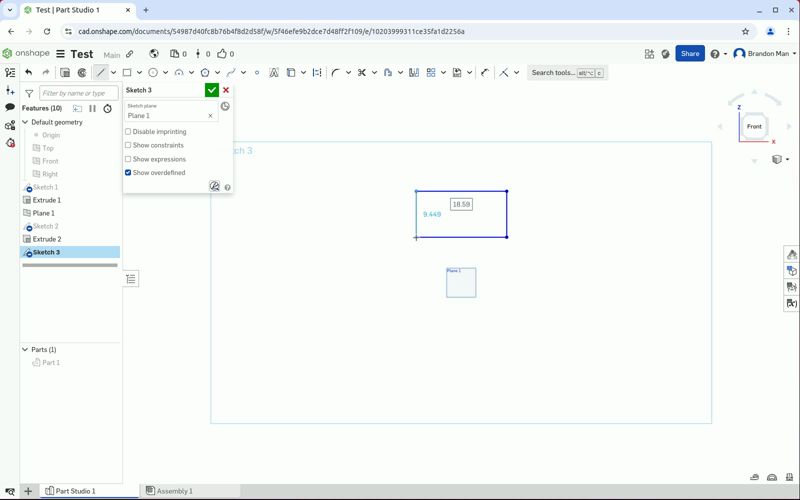
key_up(shift)
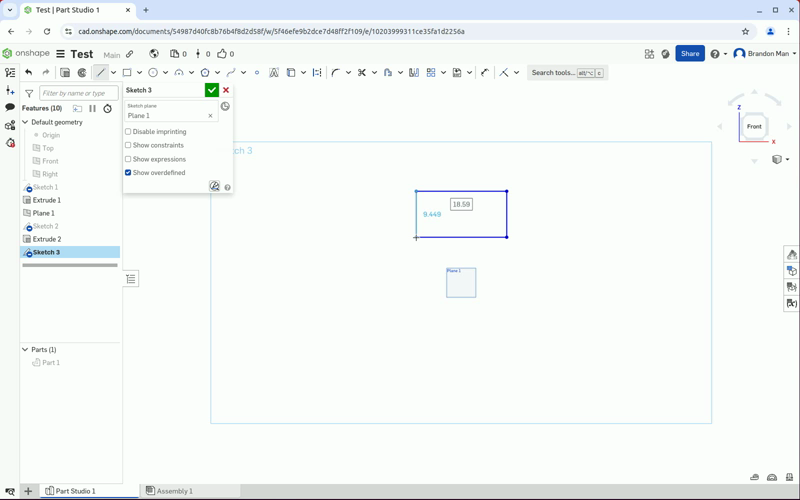
click(416, 237)
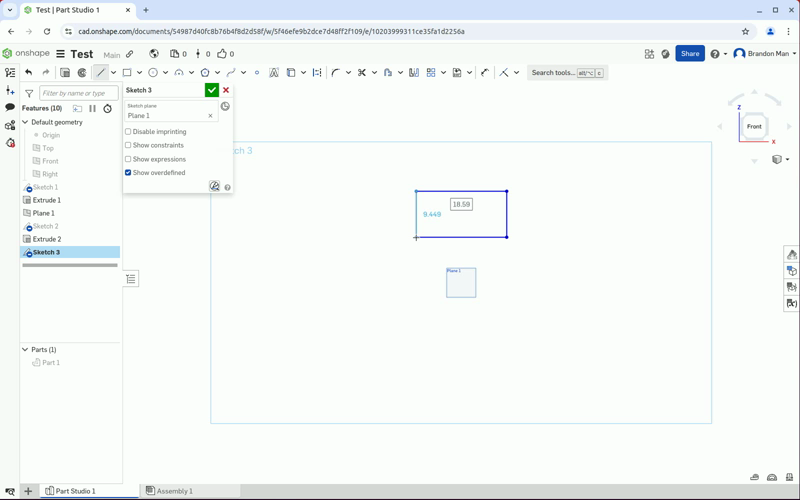
key(esc)
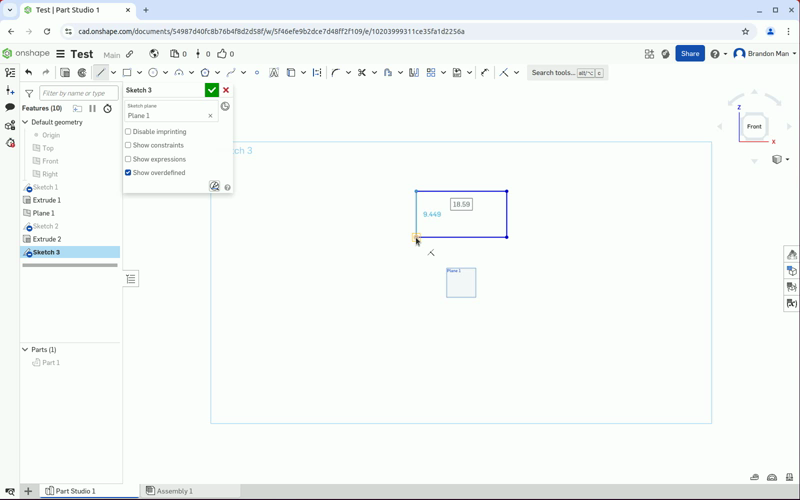
mouse_move(471, 211)
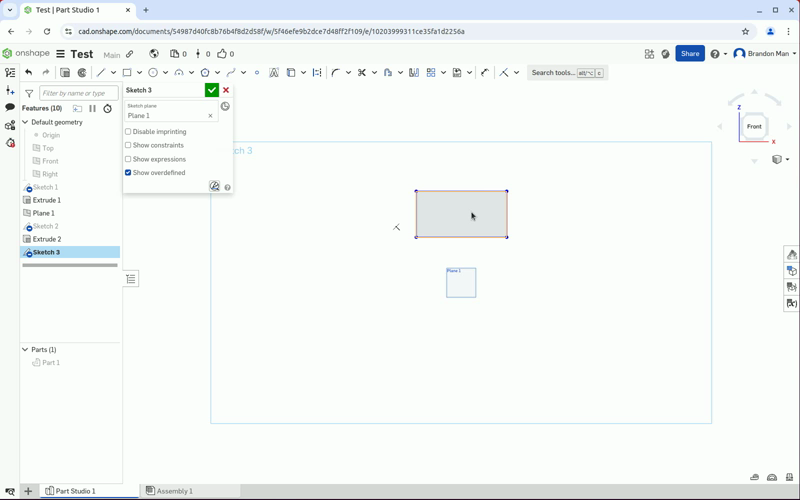
click(471, 211)
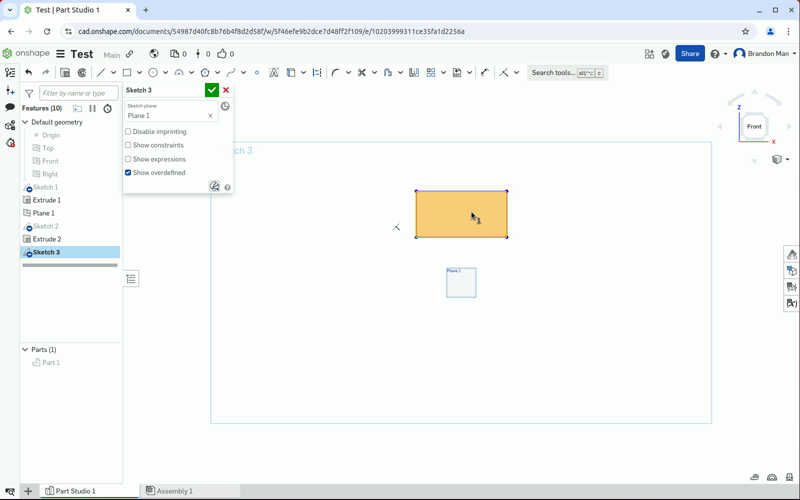
mouse_move(73, 352)
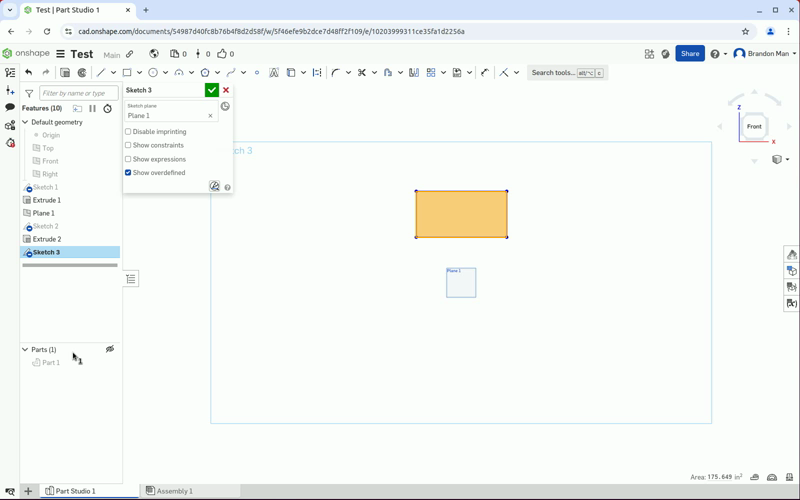
key(shift+y)
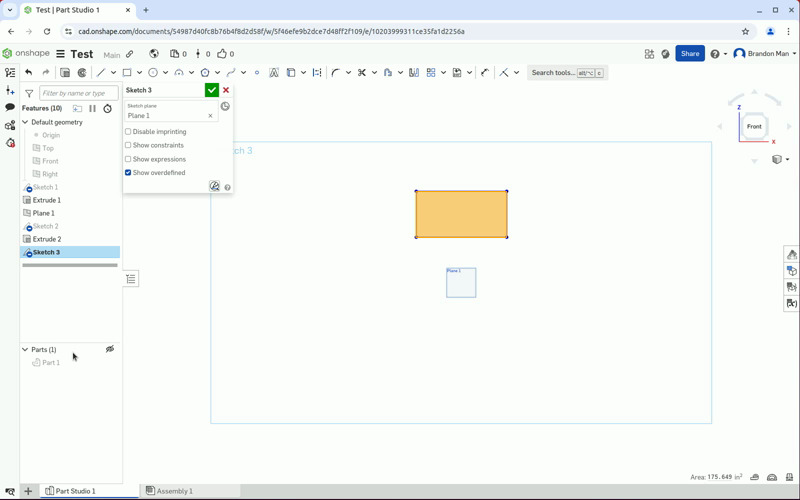
key(shift+e)
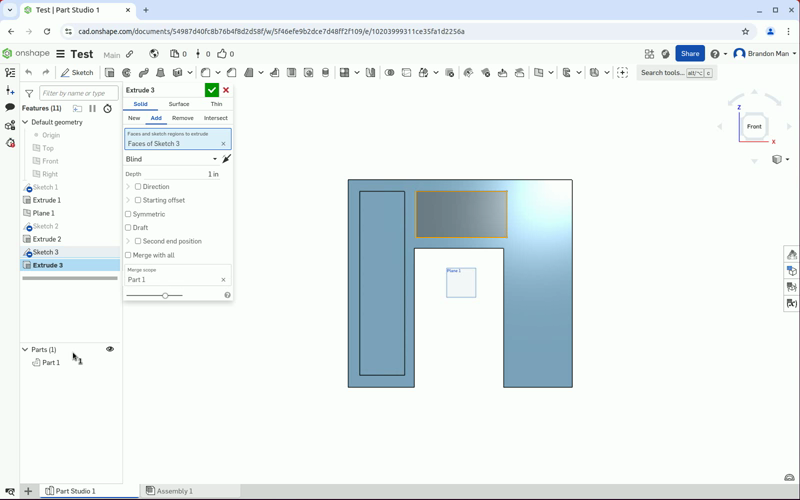
mouse_move(143, 106)
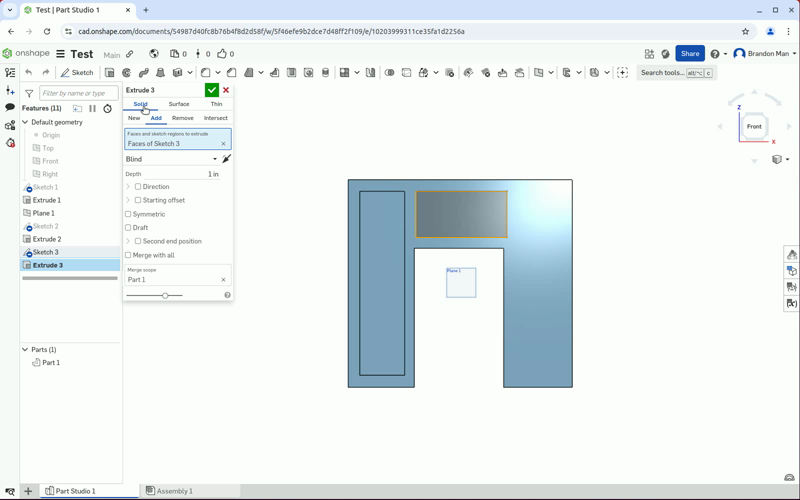
click(143, 106)
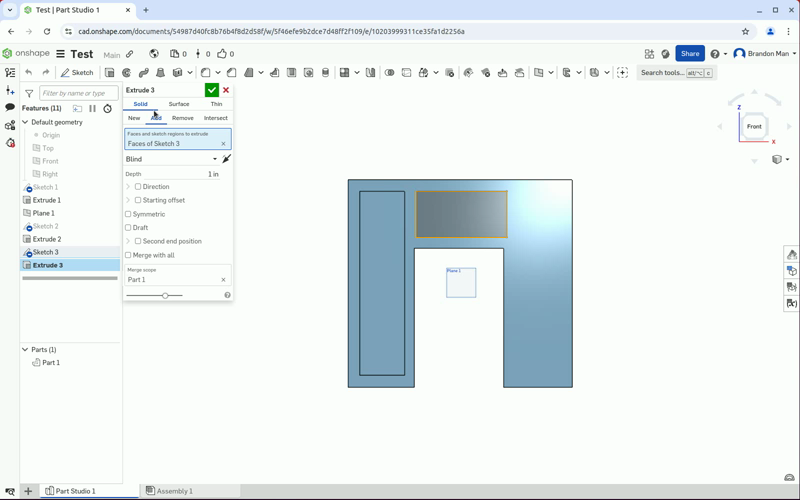
mouse_move(186, 120)
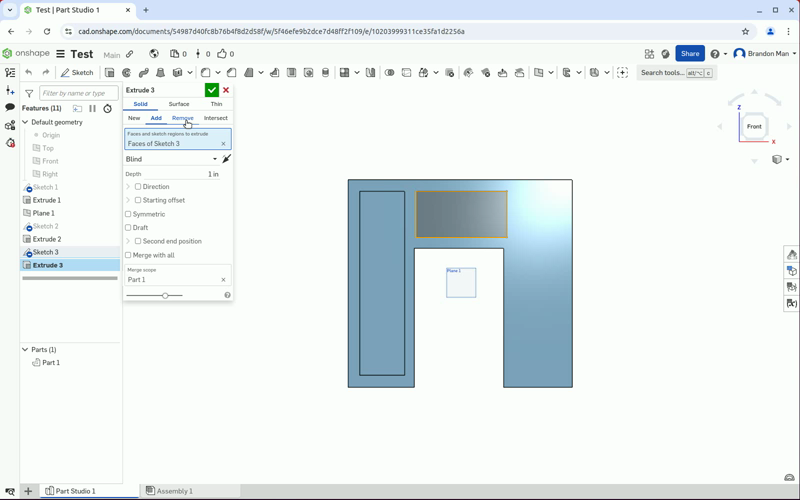
click(186, 120)
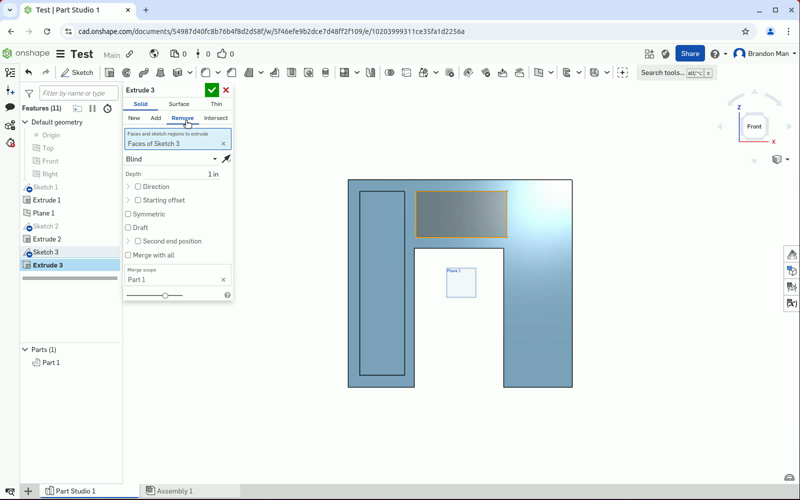
key(tab, 4)
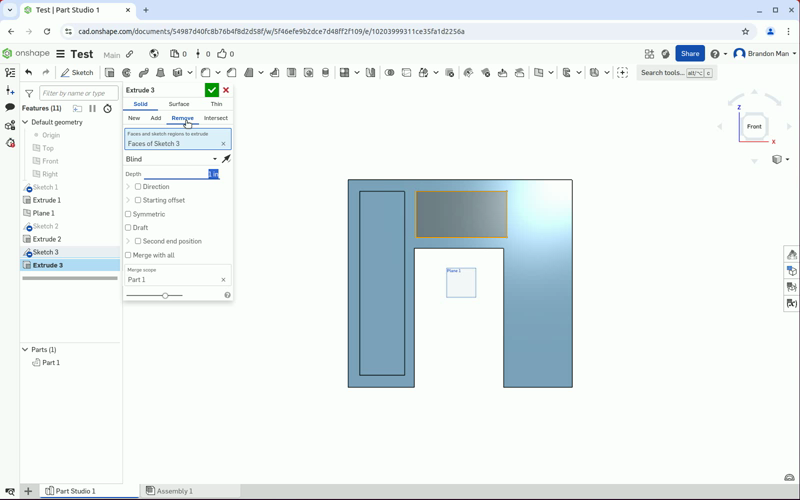
text(1.204)
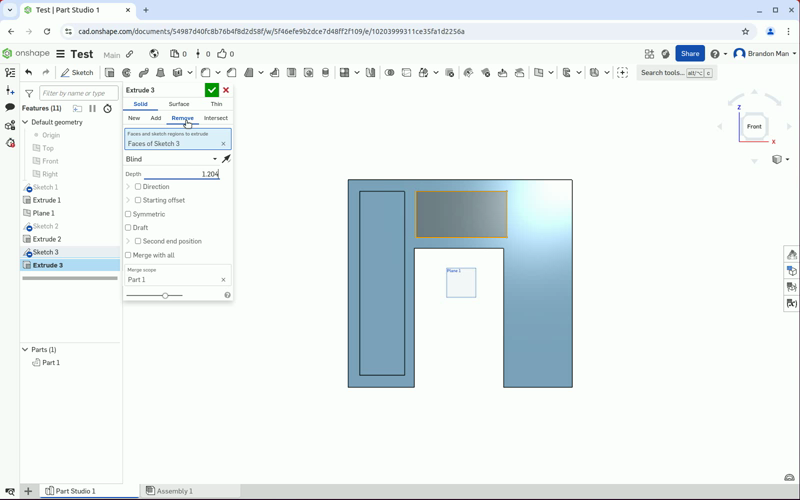
key(tab, 6)
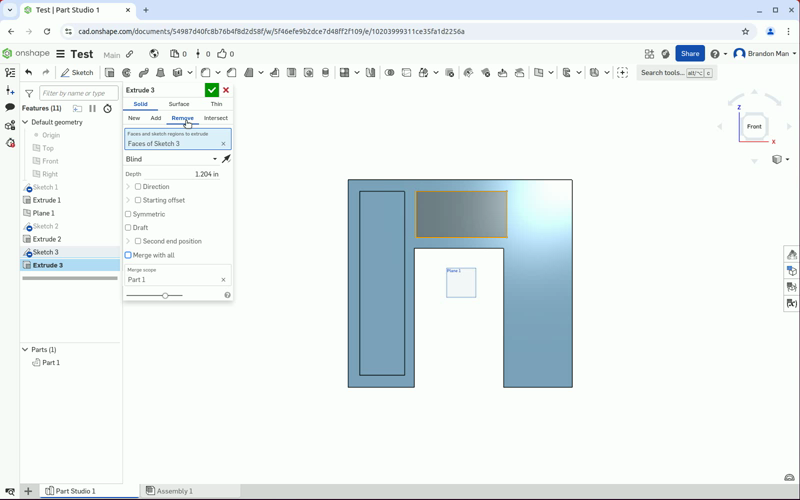
key(space)
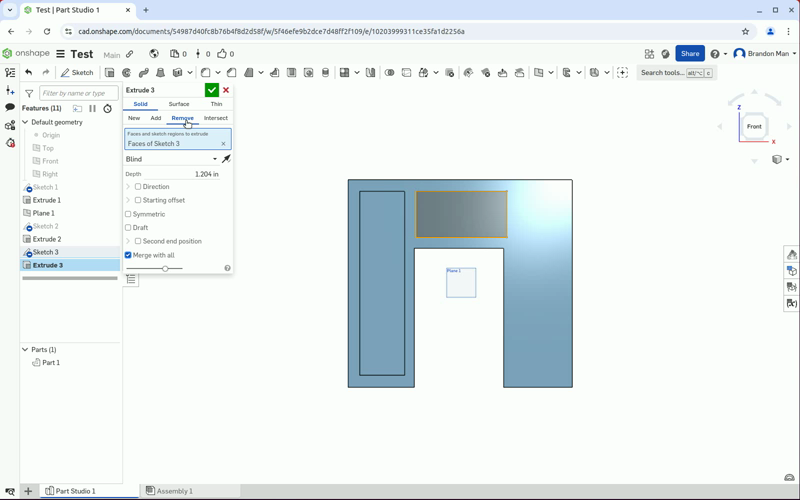
key(enter)
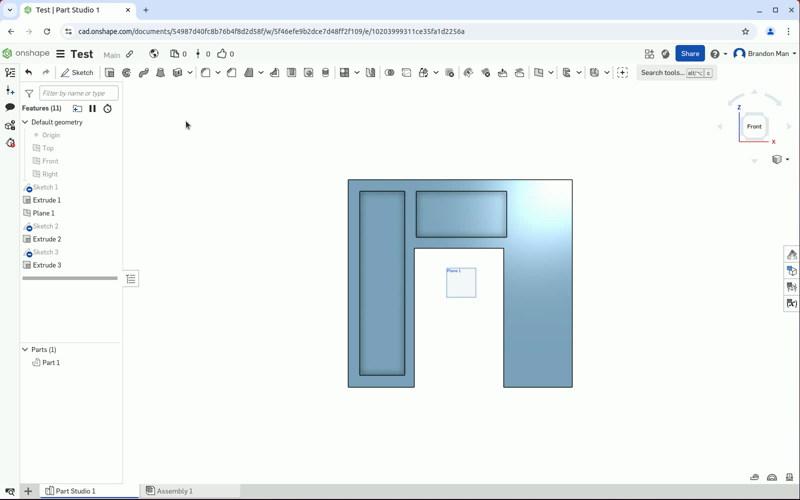
key(shift+h)
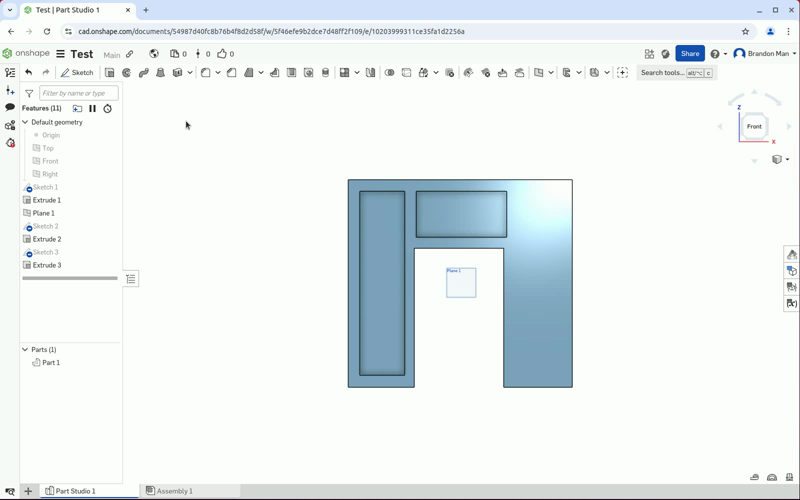
key(shift+h)
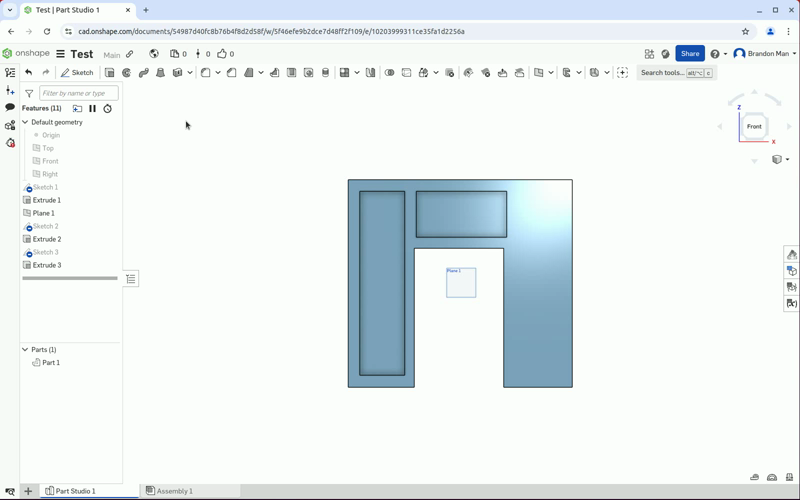
mouse_move(73, 189)
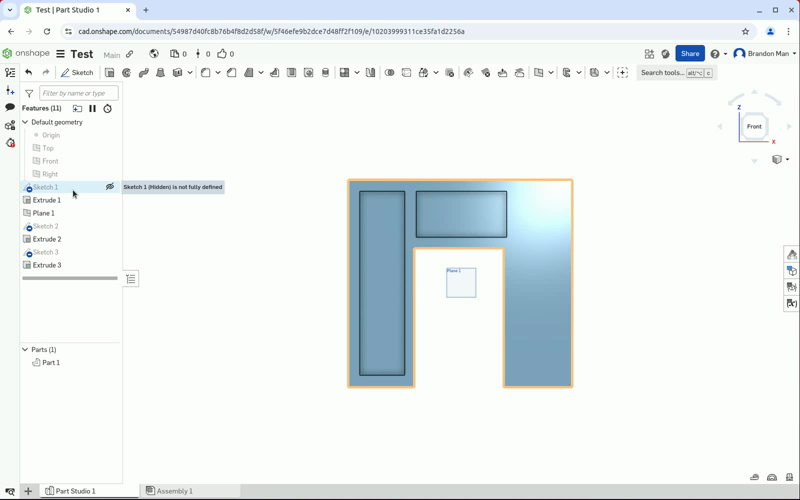
click(73, 189)
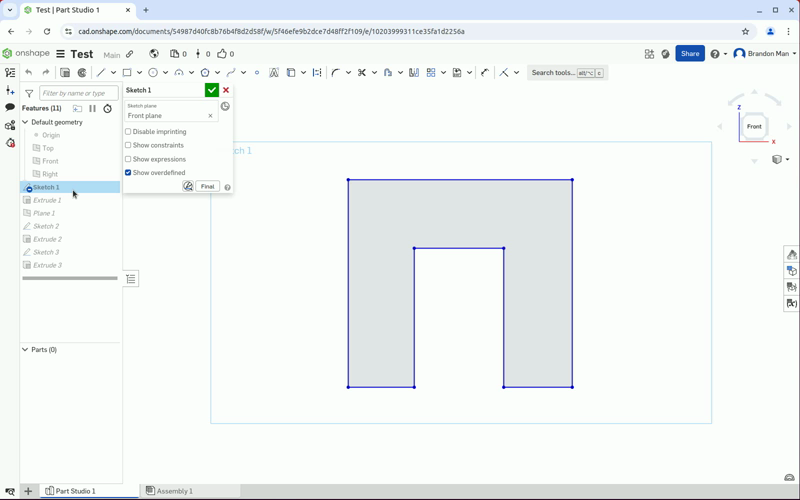
mouse_move(229, 92)
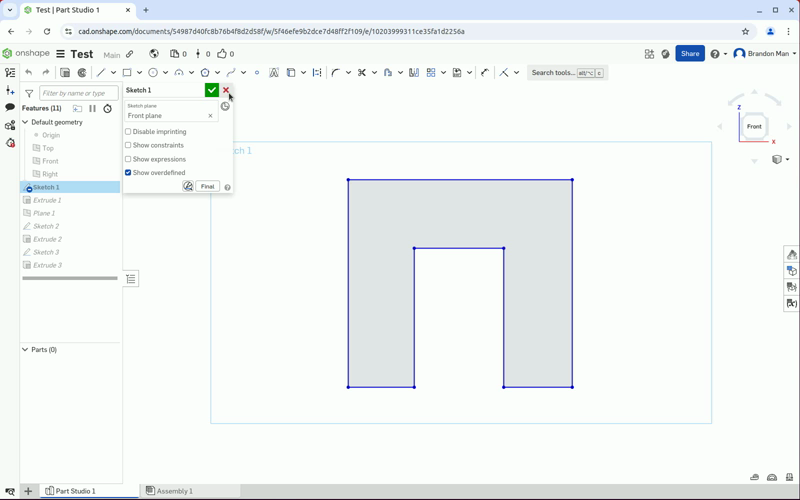
click(229, 92)
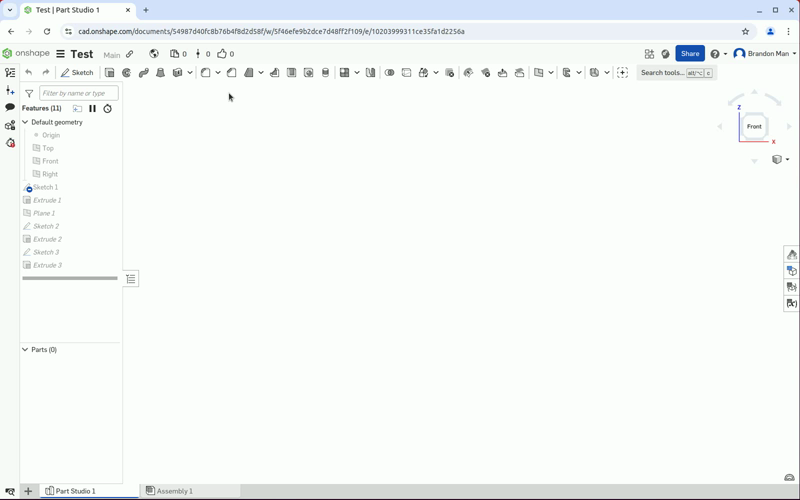
key(shift+s)
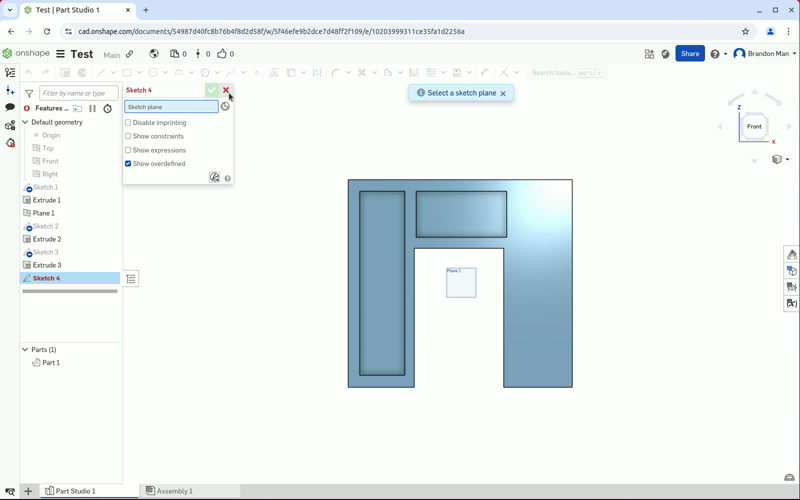
mouse_move(73, 215)
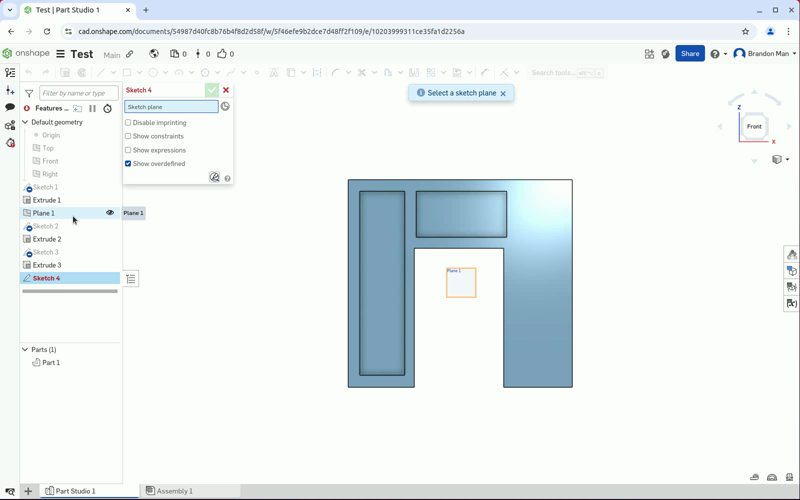
click(73, 215)
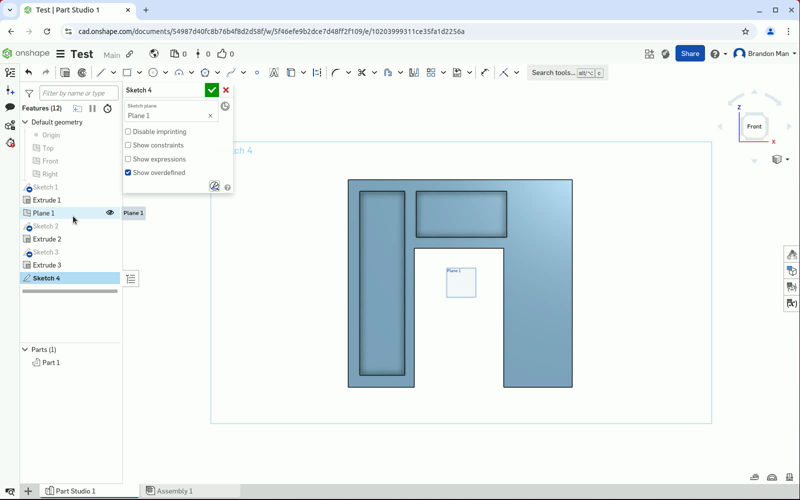
mouse_move(73, 352)
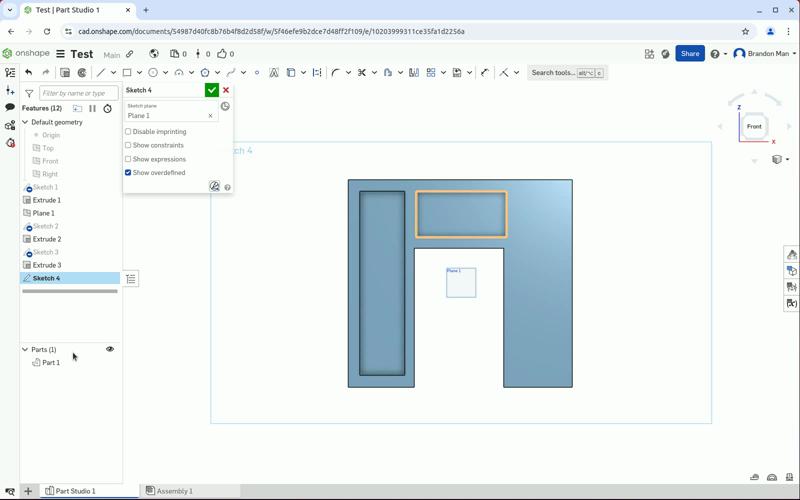
key(y)
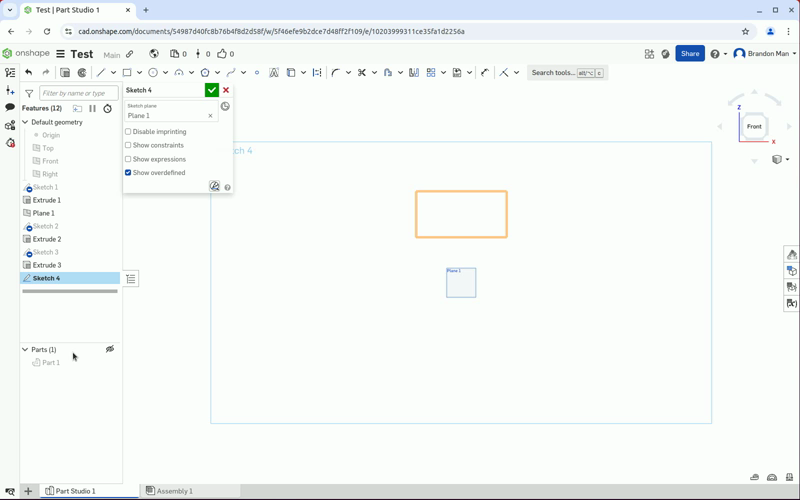
key(l)
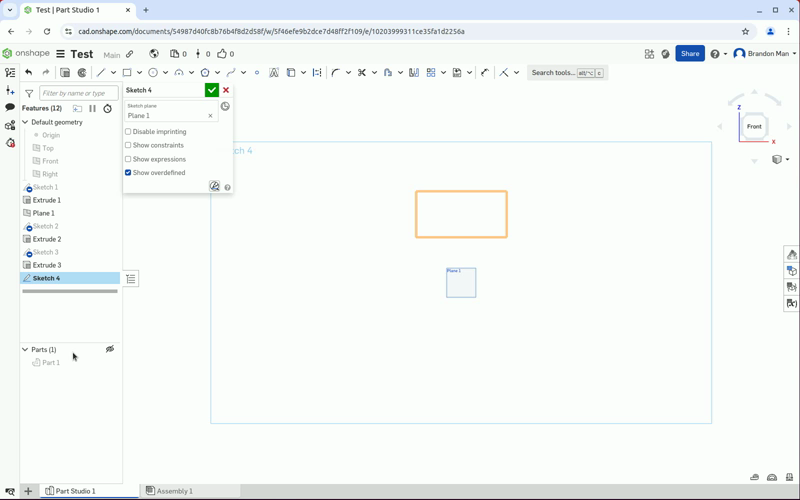
key_down(shift)
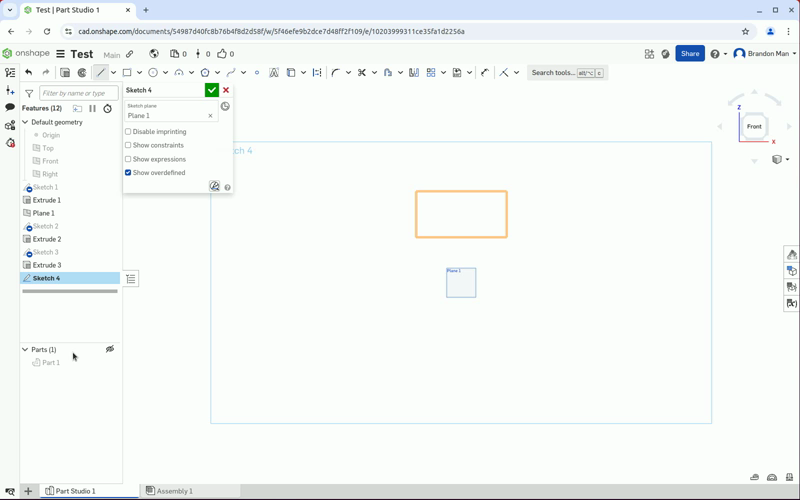
mouse_move(516, 375)
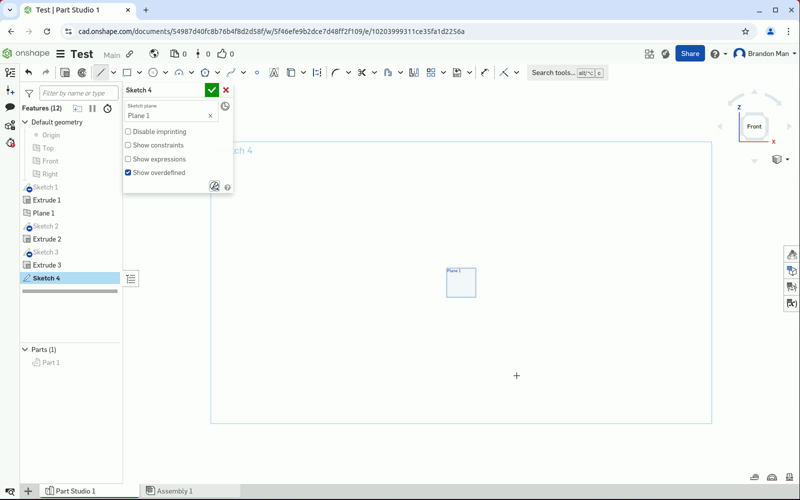
click(516, 375)
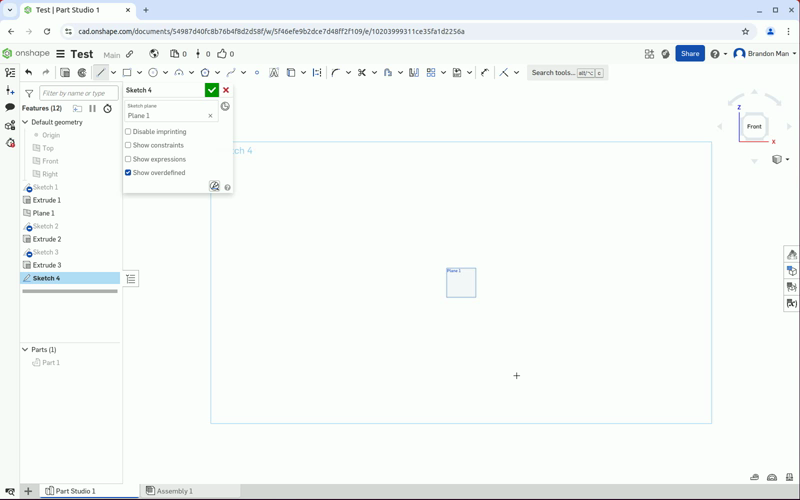
key_up(shift)
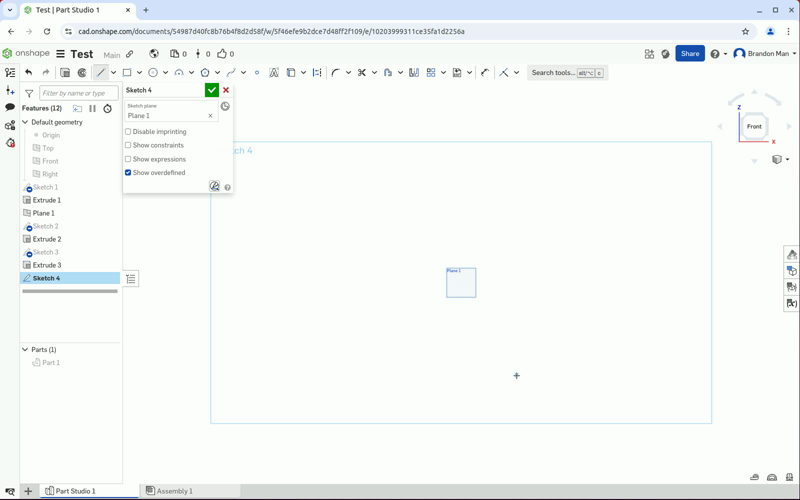
key_down(shift)
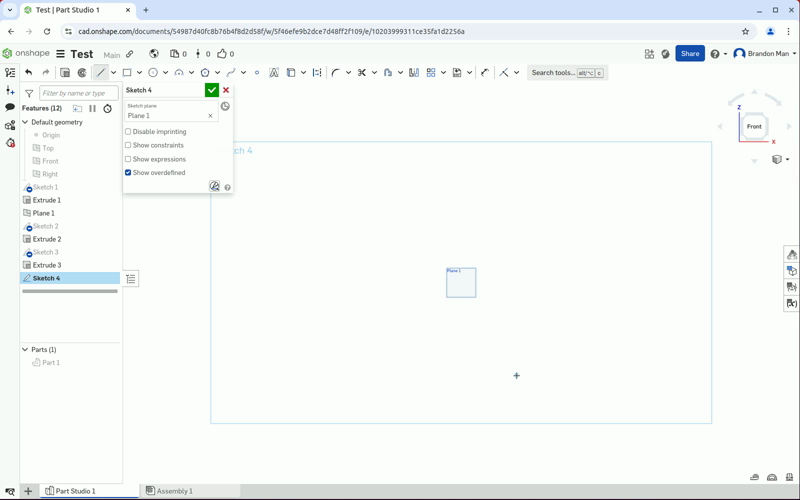
mouse_move(546, 375)
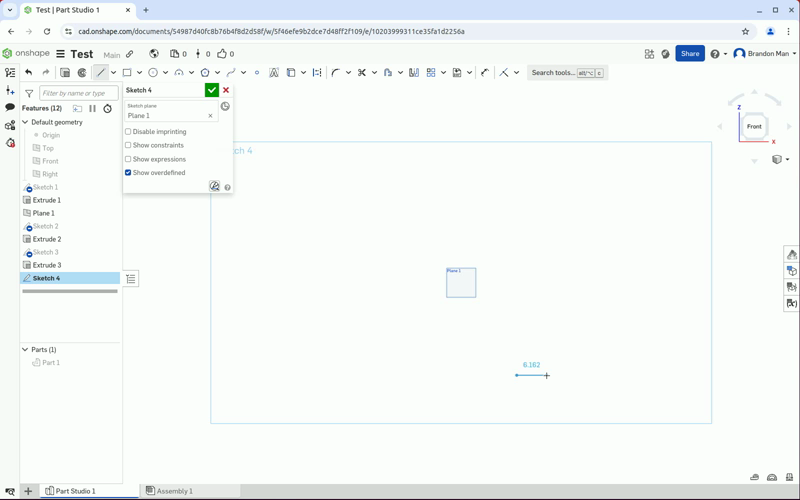
mouse_move(561, 375)
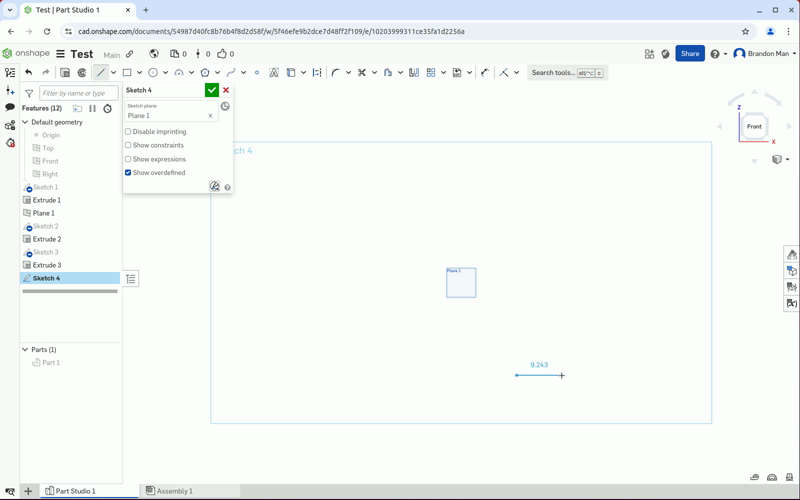
click(561, 375)
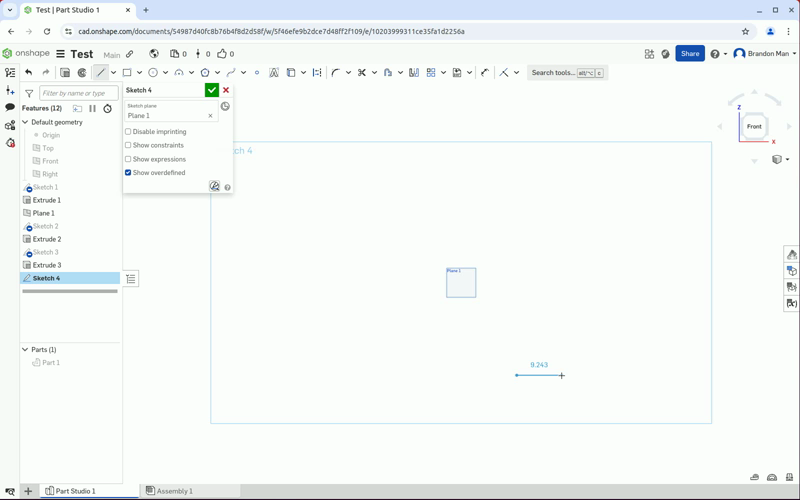
key_up(shift)
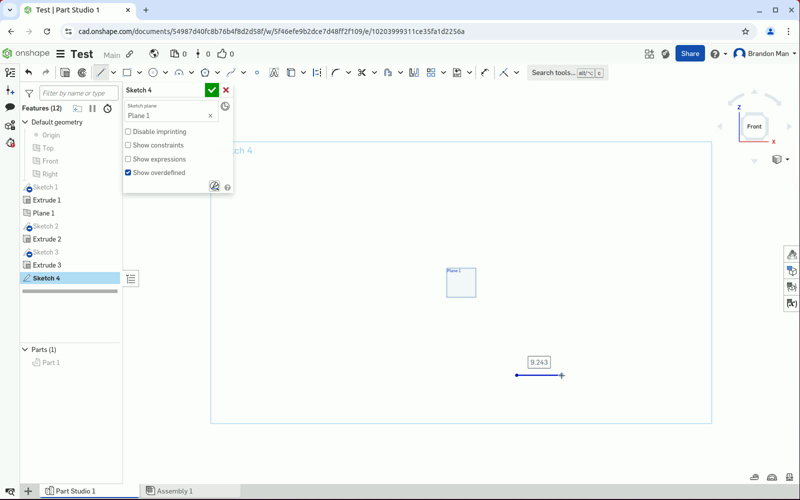
key_down(shift)
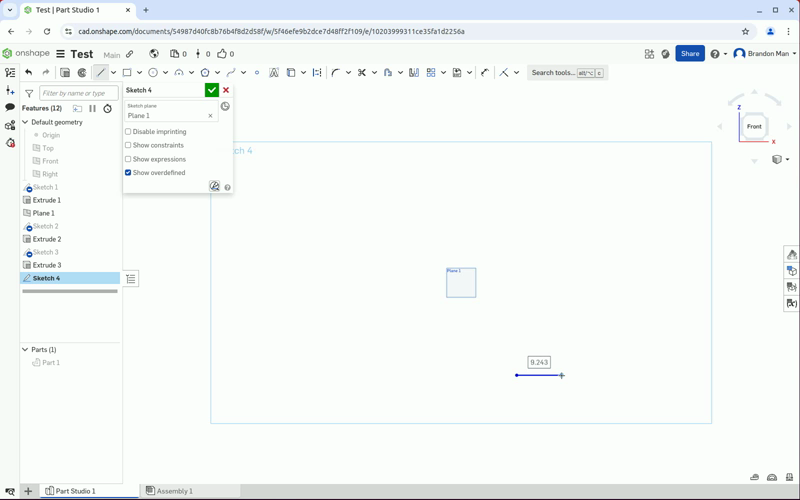
mouse_move(561, 191)
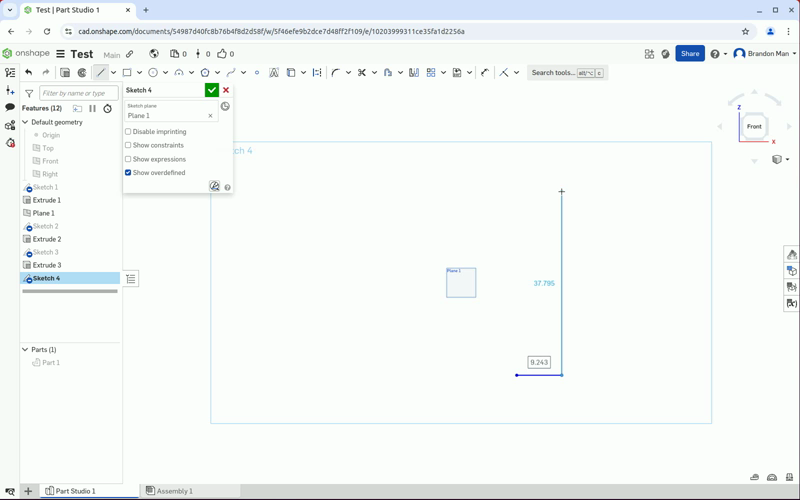
click(561, 191)
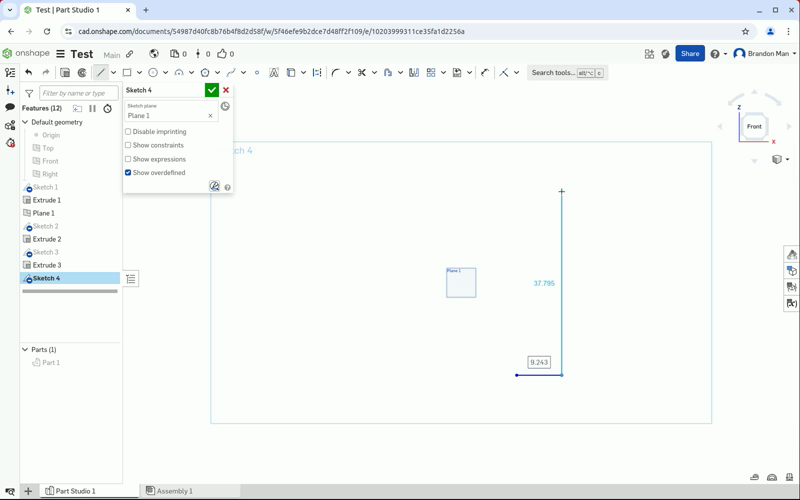
key_up(shift)
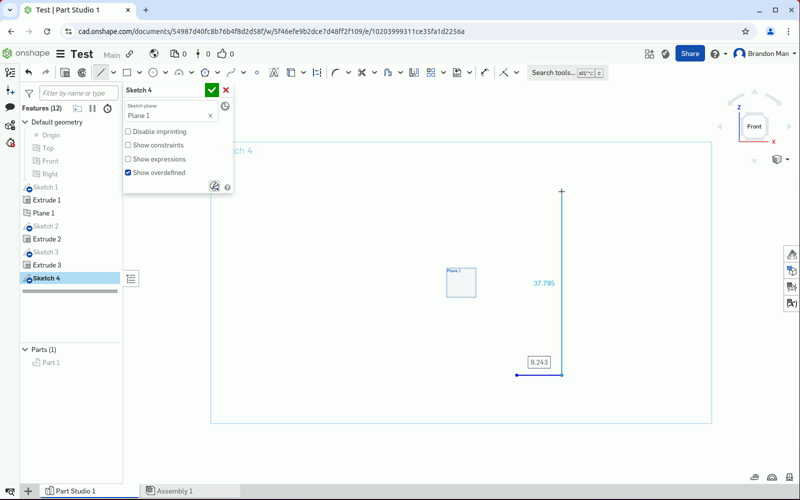
key_down(shift)
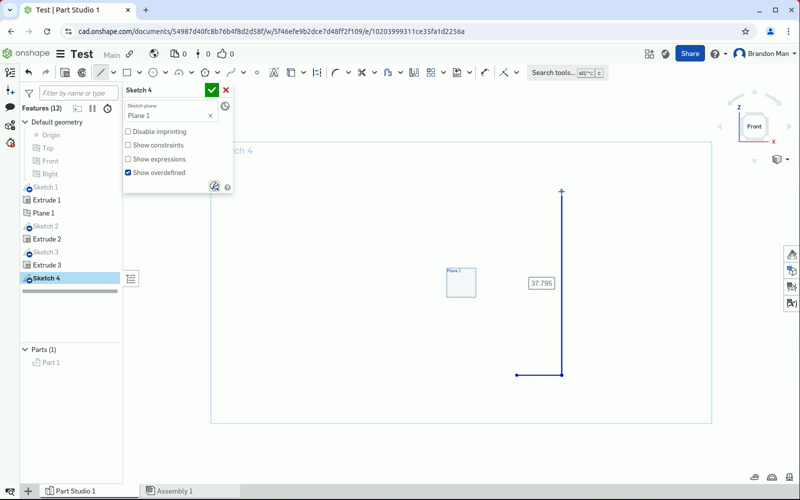
mouse_move(589, 191)
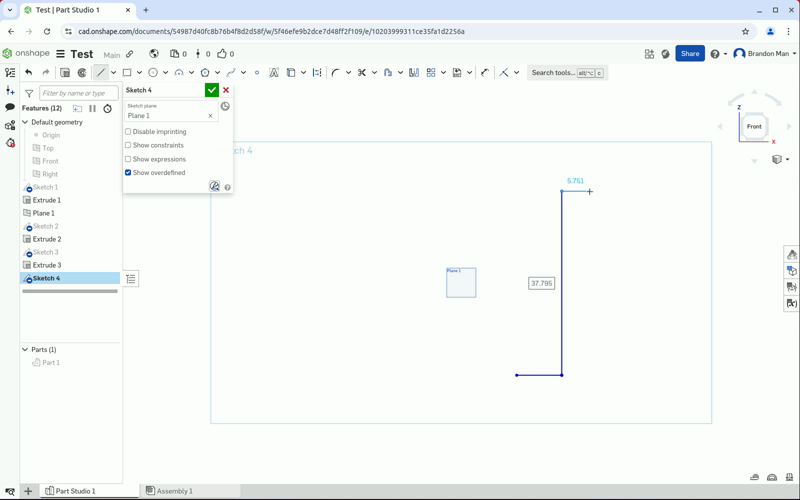
mouse_move(516, 191)
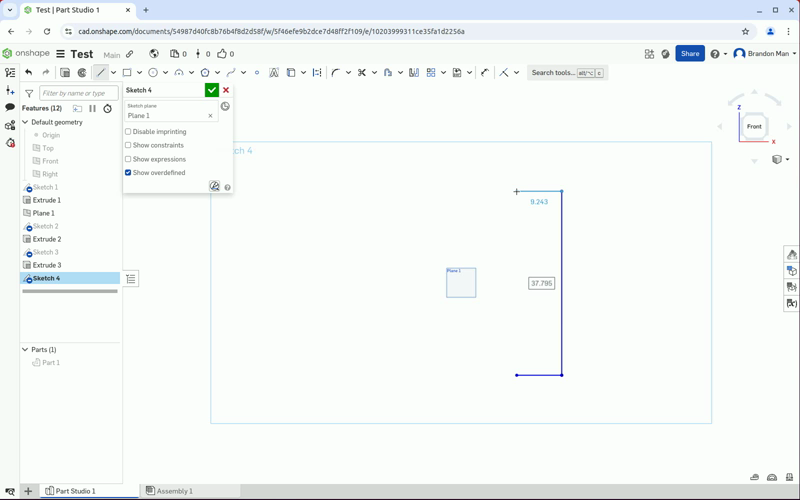
click(516, 191)
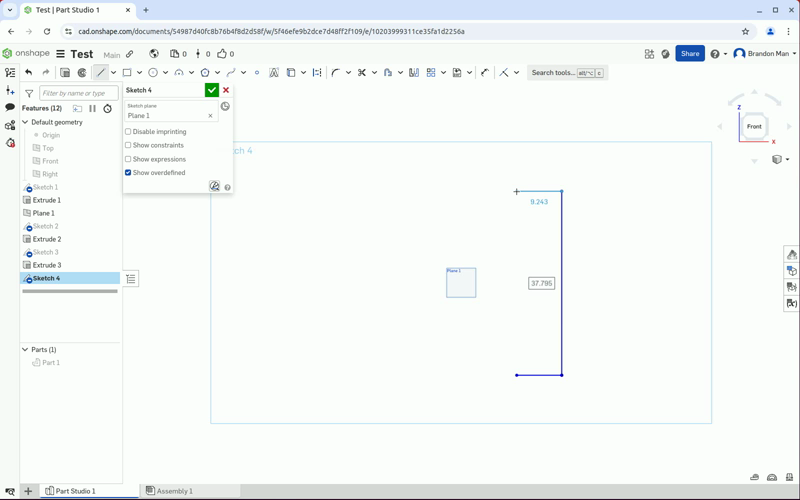
key_up(shift)
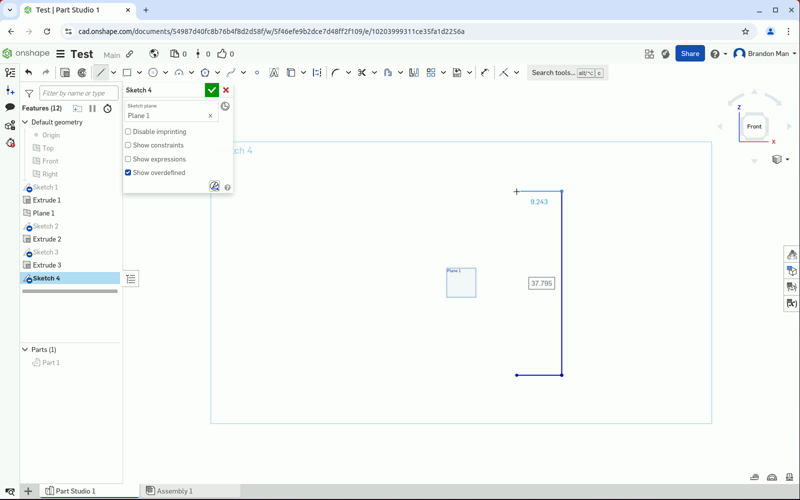
key_down(shift)
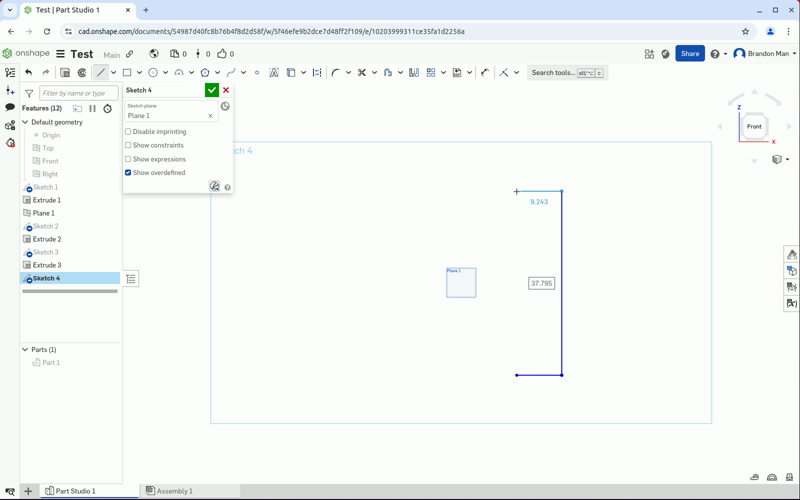
mouse_move(516, 375)
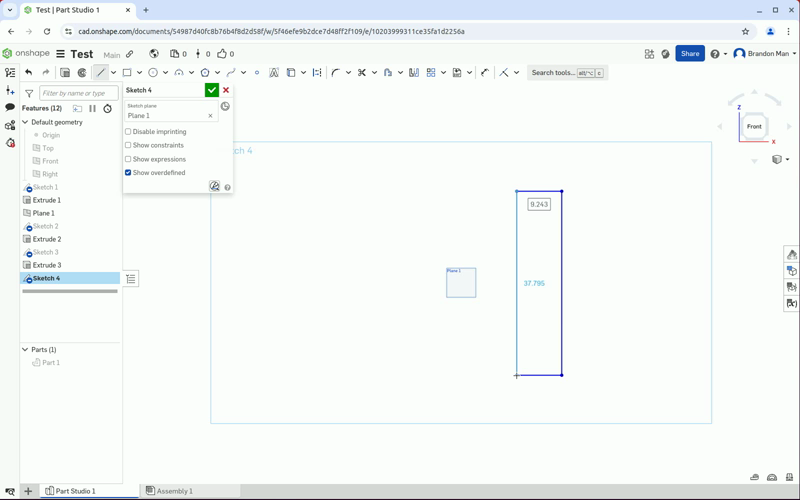
key_up(shift)
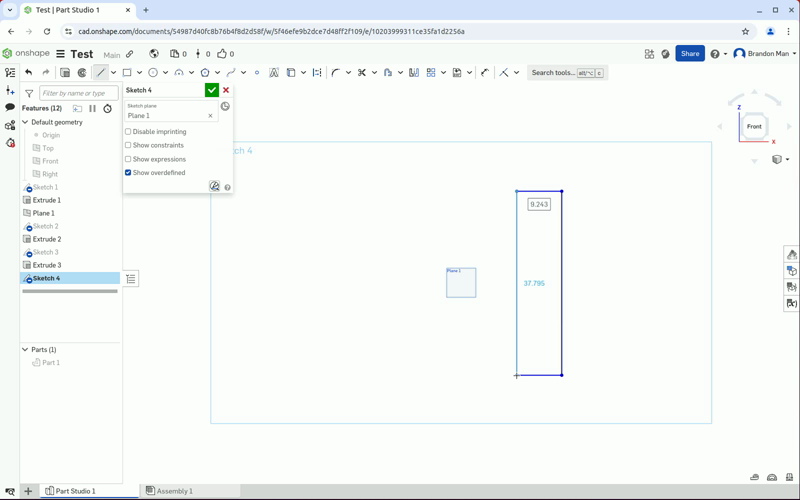
click(516, 375)
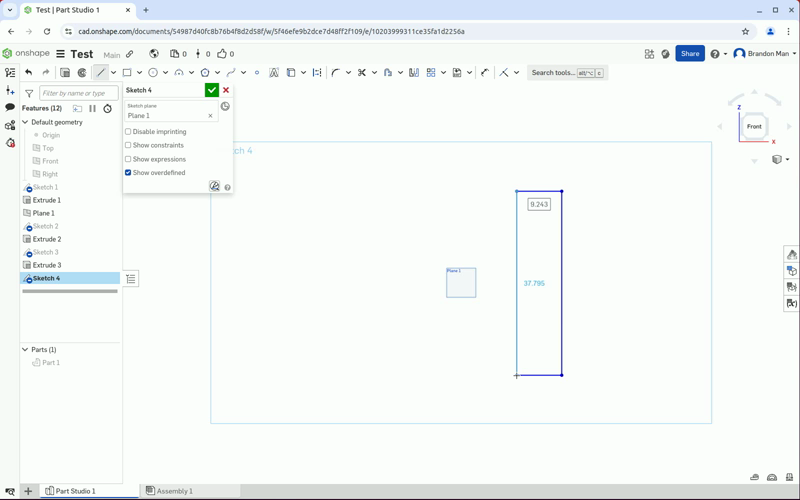
key(esc)
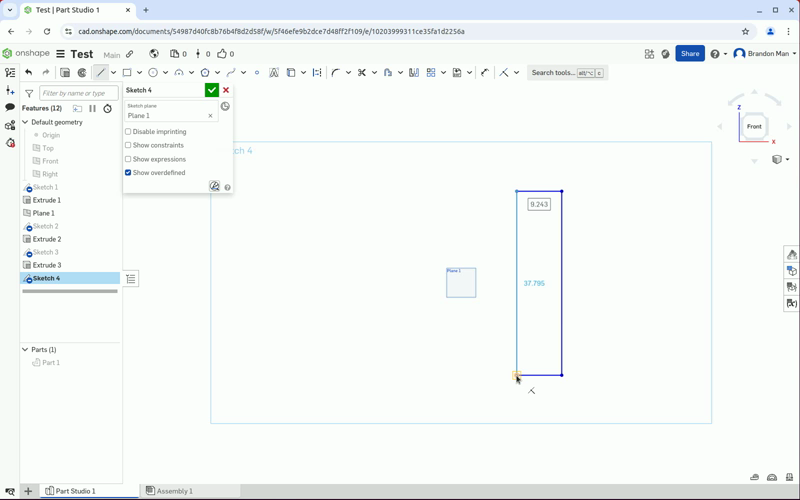
mouse_move(535, 334)
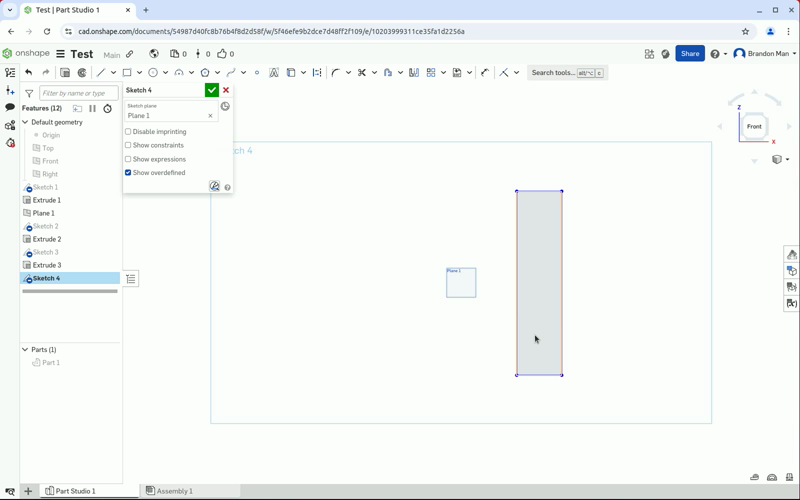
click(535, 334)
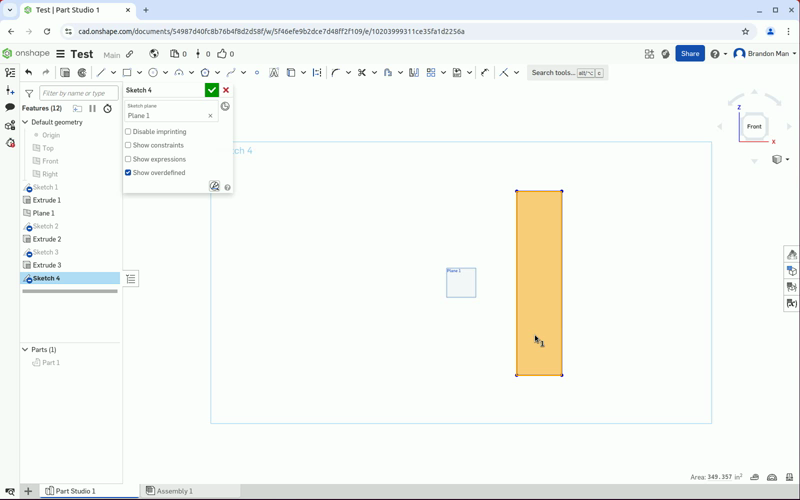
mouse_move(73, 352)
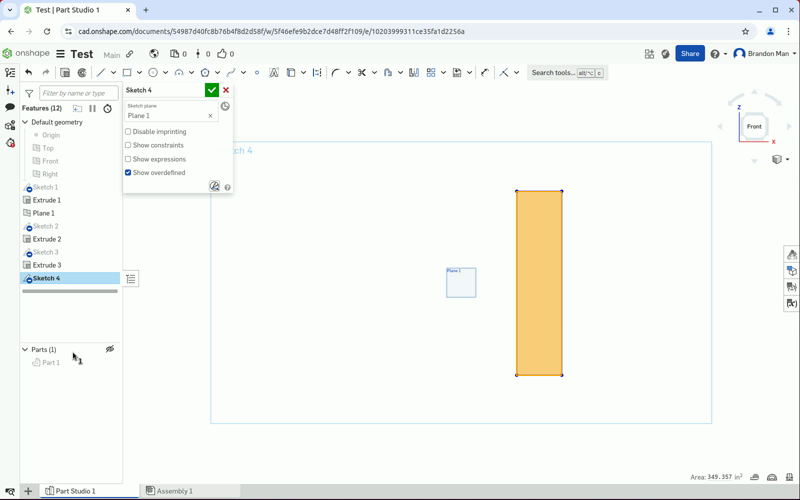
key(shift+y)
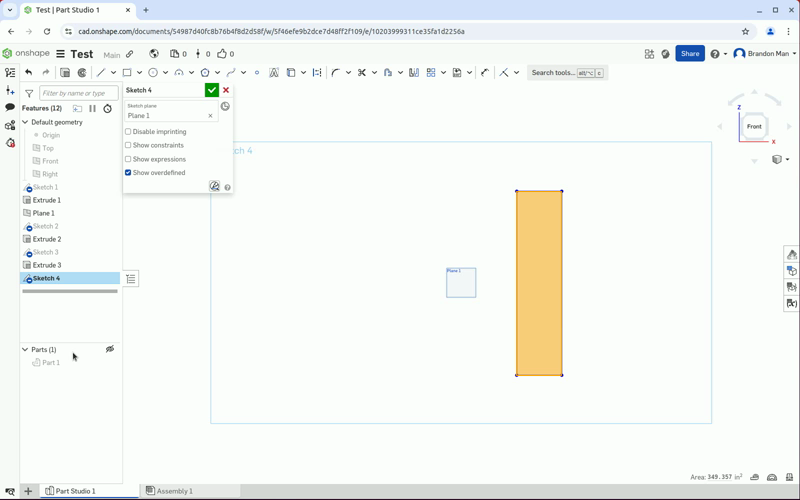
key(shift+e)
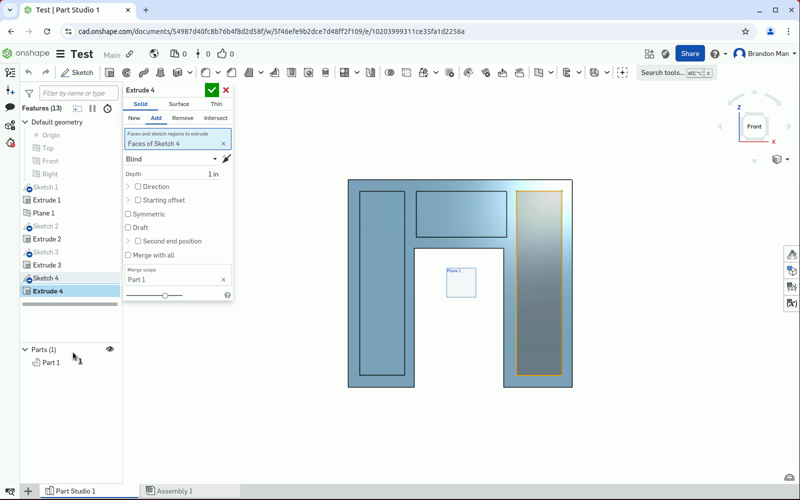
mouse_move(143, 106)
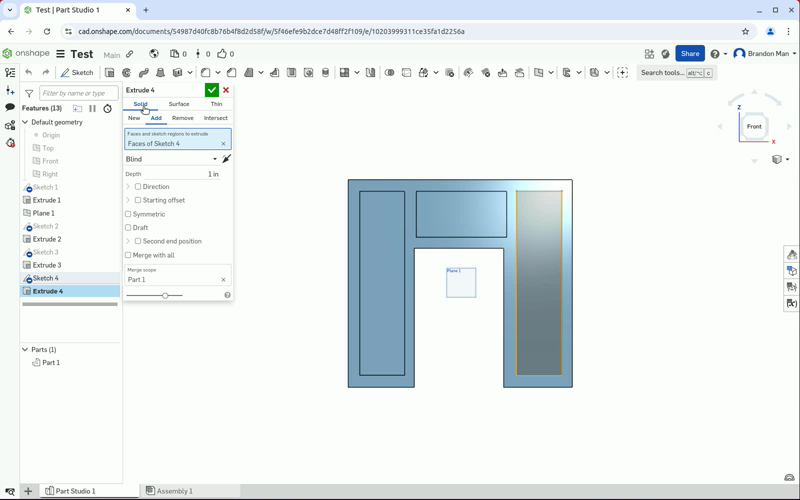
click(143, 106)
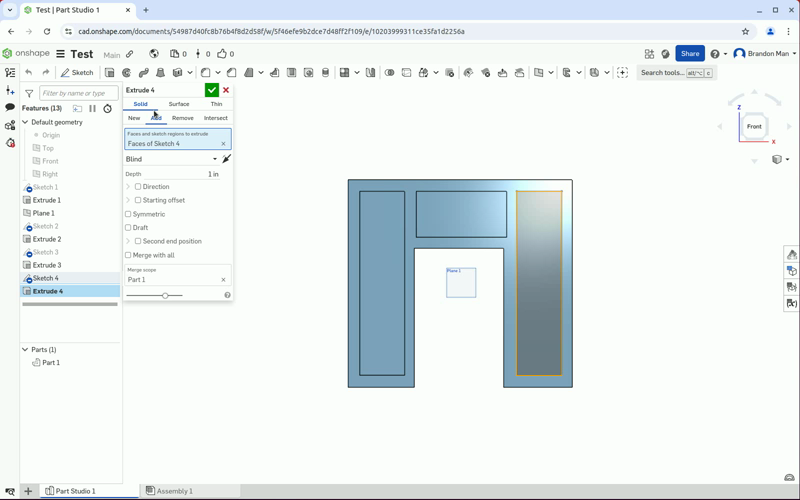
mouse_move(186, 120)
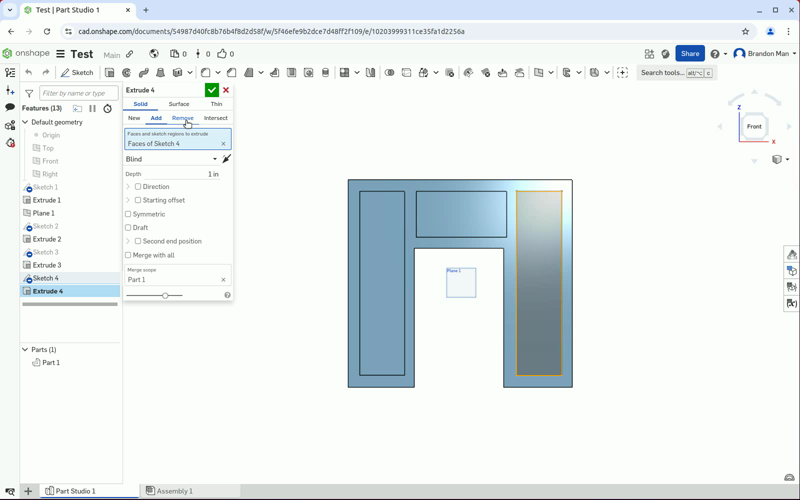
click(186, 120)
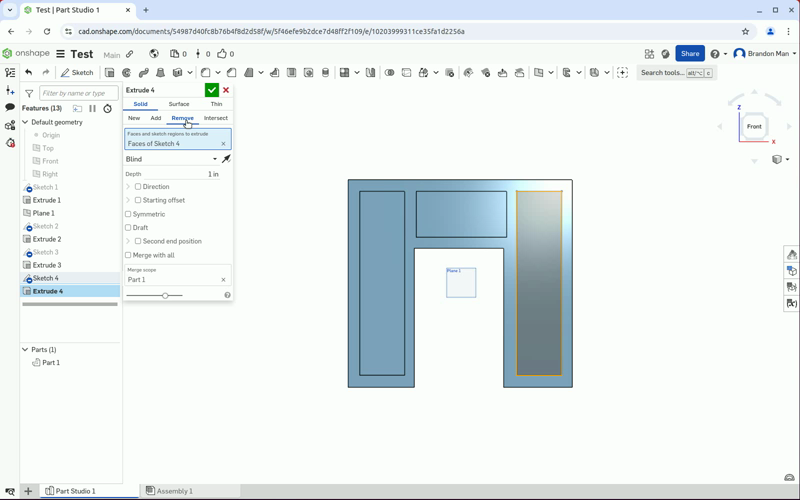
key(tab, 4)
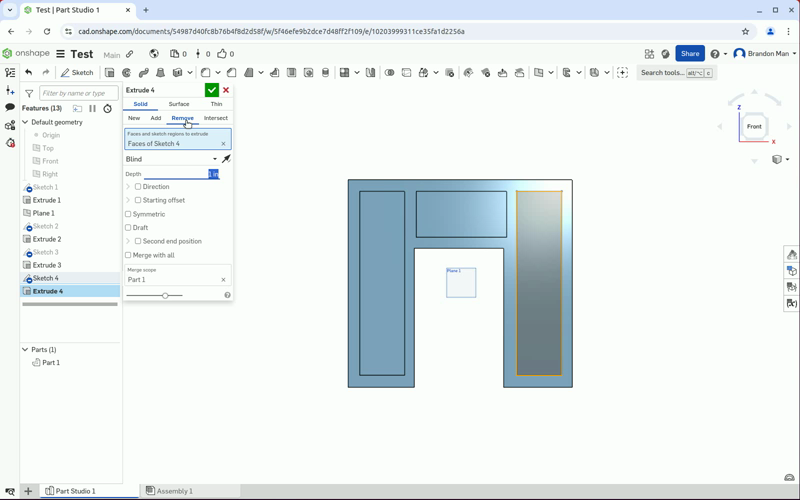
text(1.204)
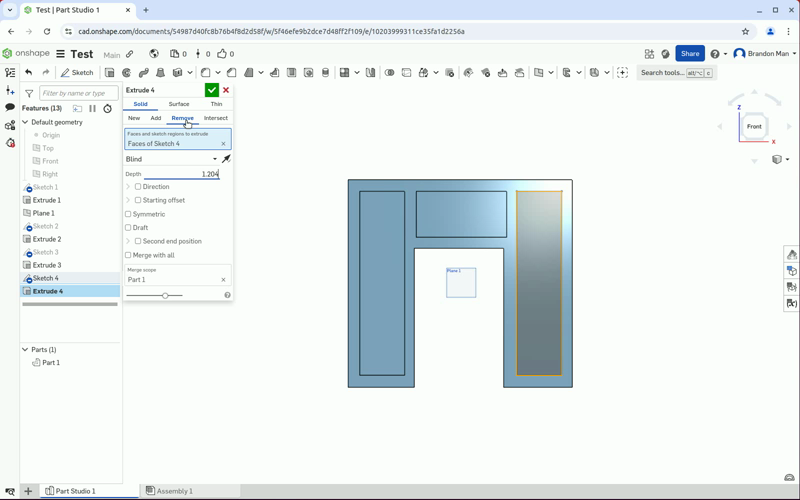
key(tab, 6)
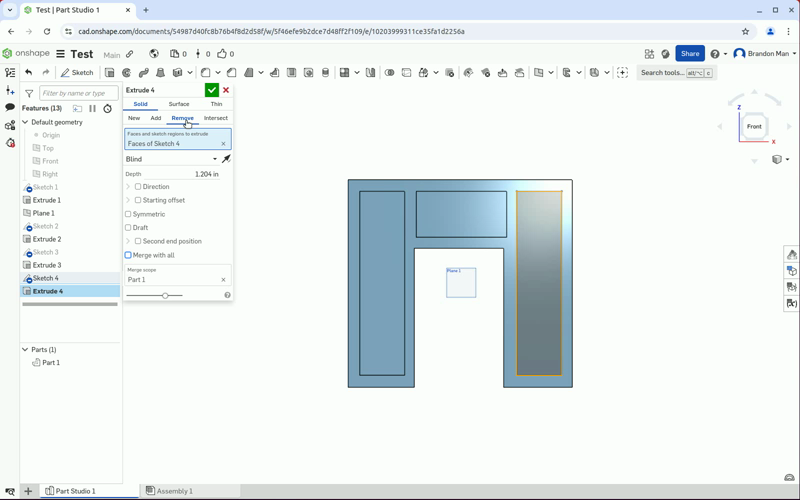
key(space)
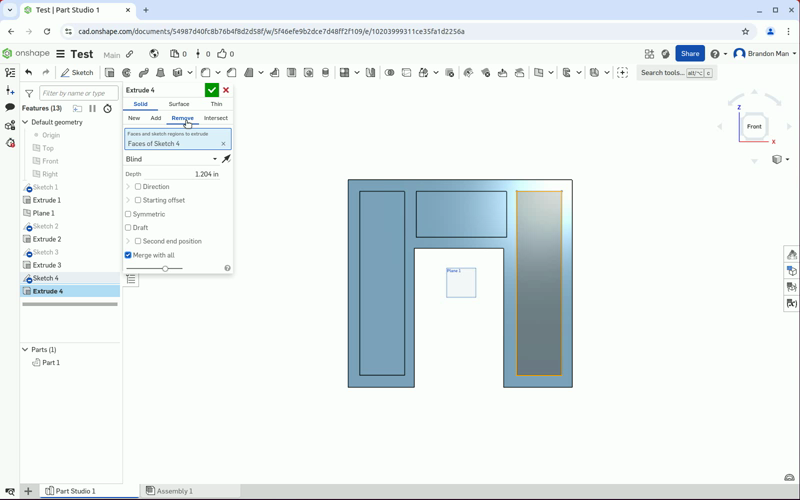
key(enter)
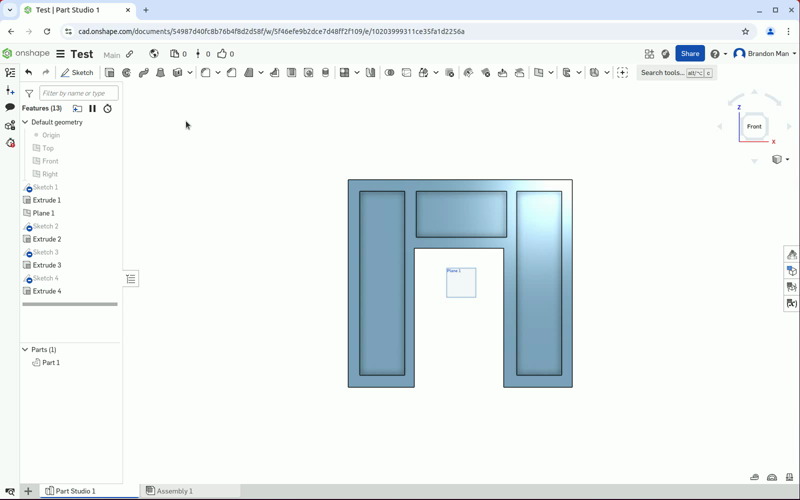
key(shift+h)
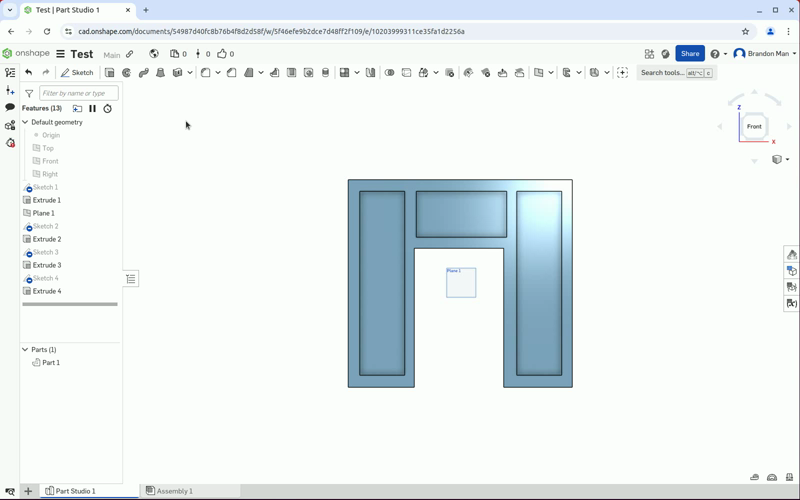
key(shift+h)
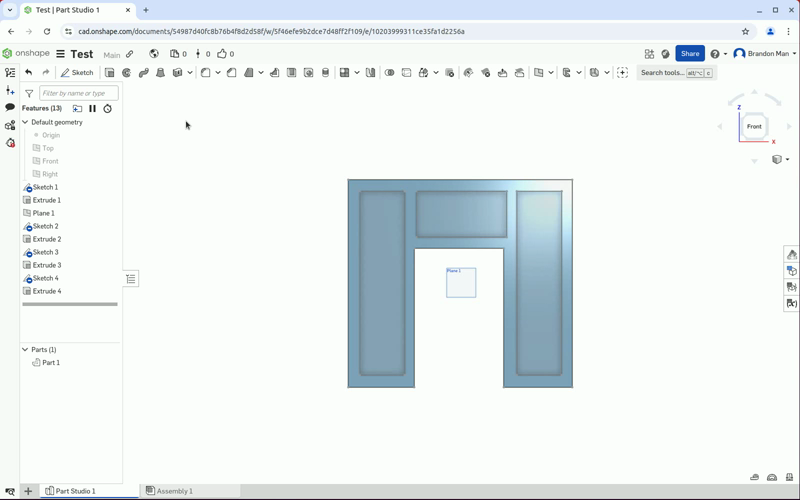
key(shift+7)
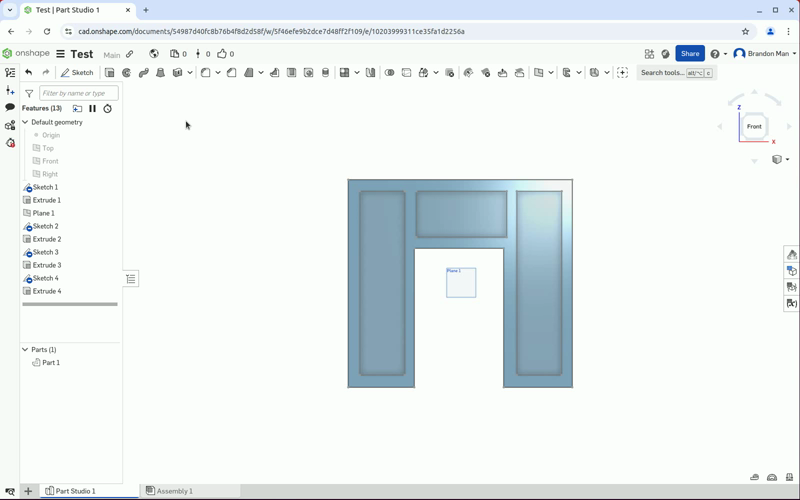
key(left, 2)
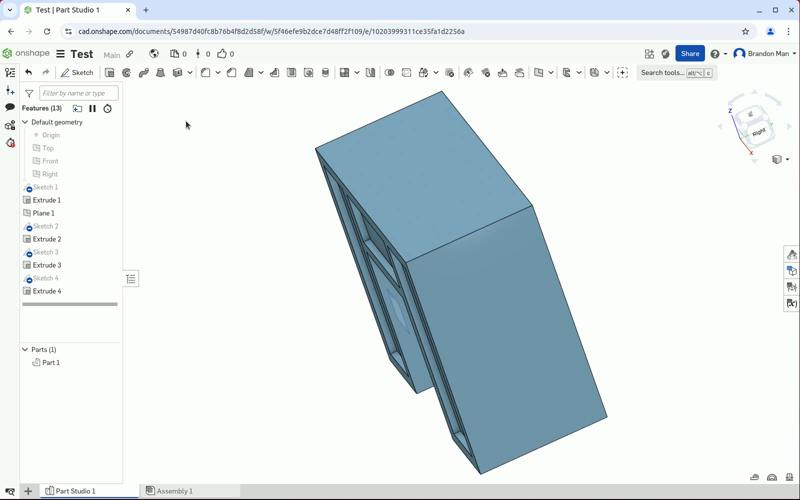
key(down, 2)
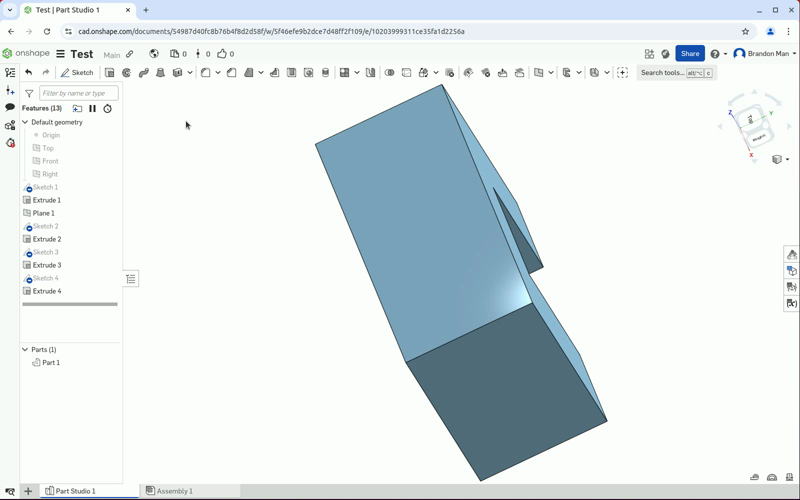
key(up, 2)
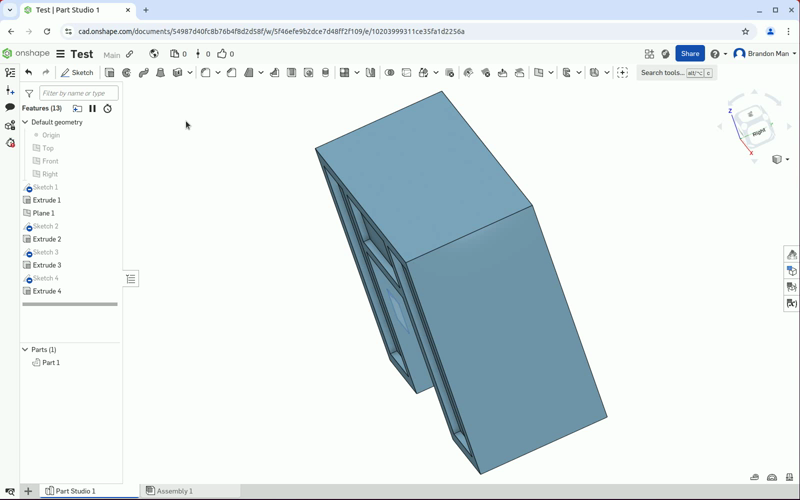
key(right, 2)
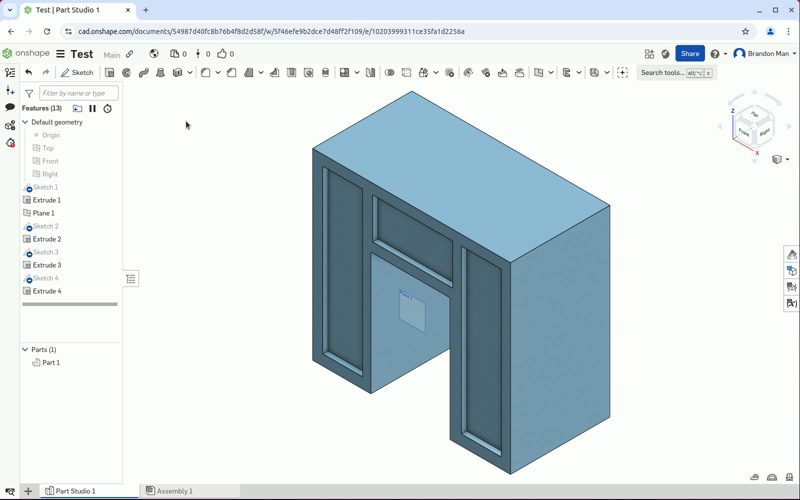
mouse_move(73, 189)
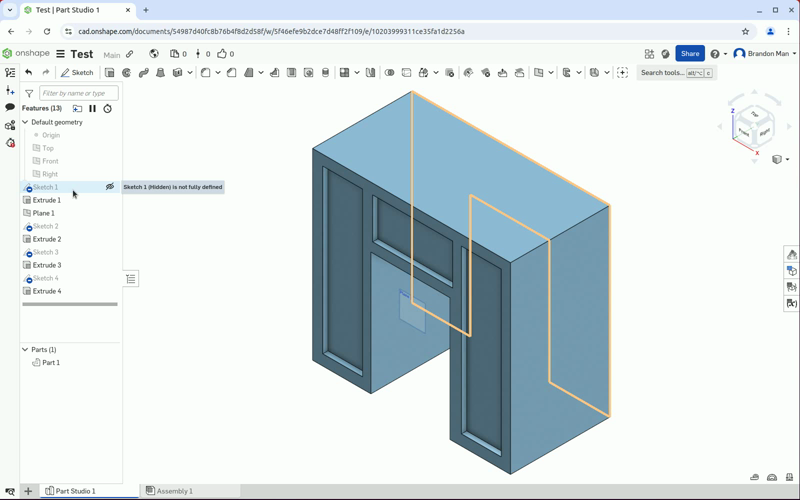
click(73, 189)